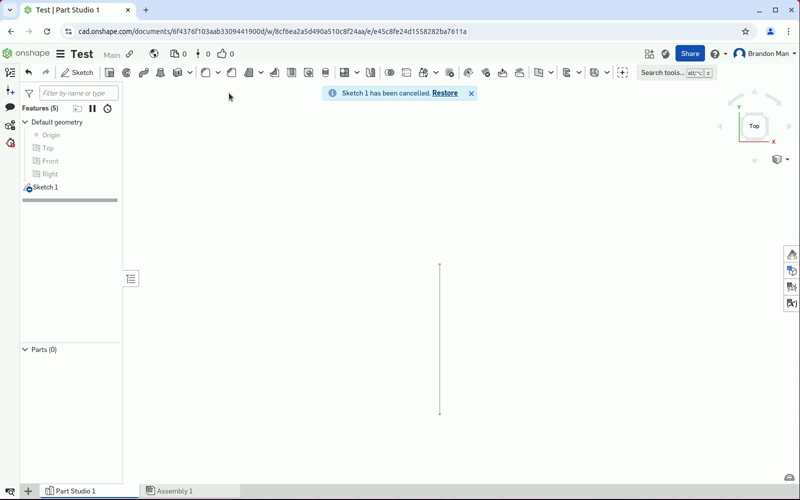
key(shift+h)
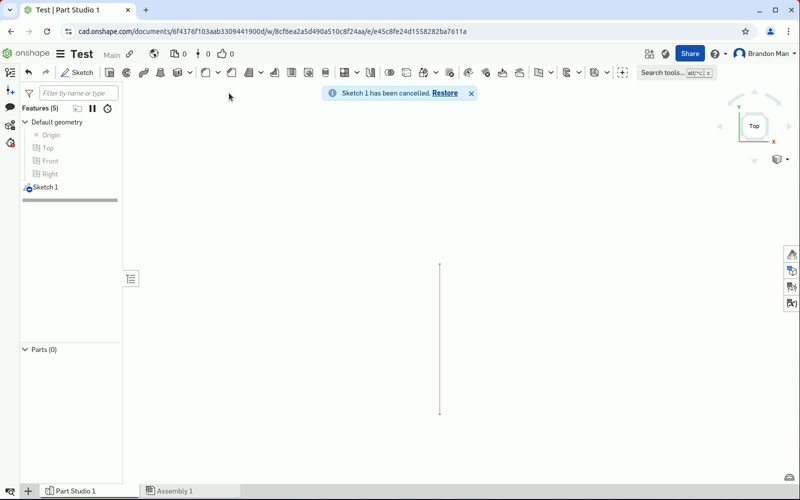
key(shift+s)
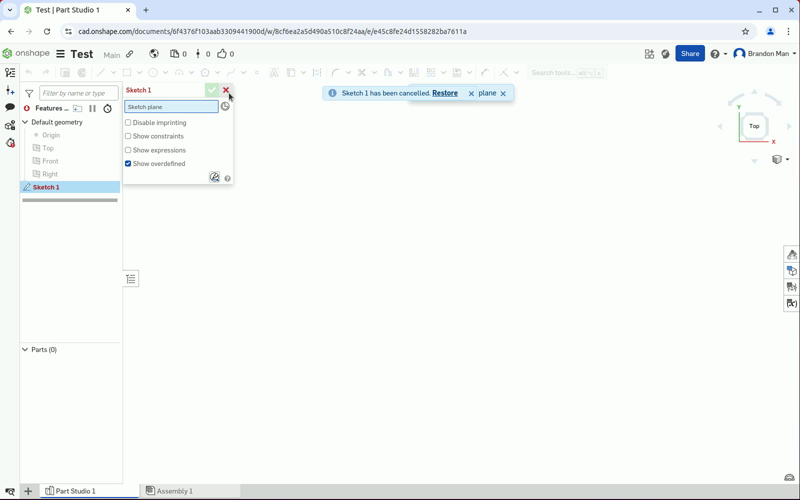
mouse_move(73, 150)
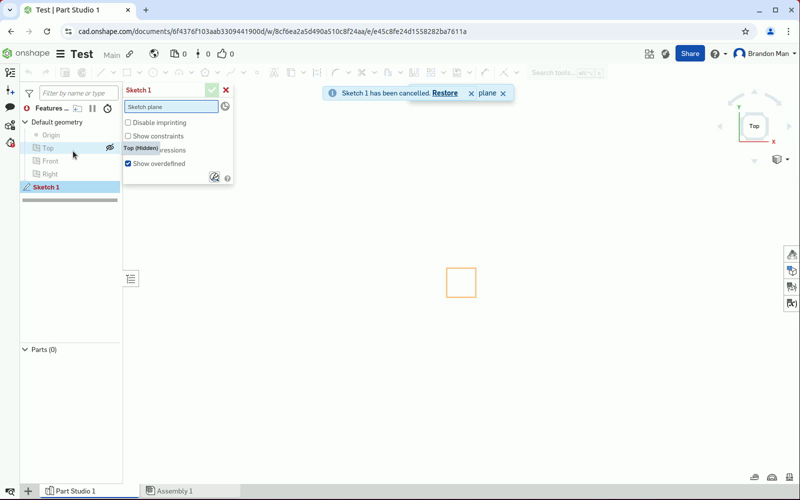
click(73, 150)
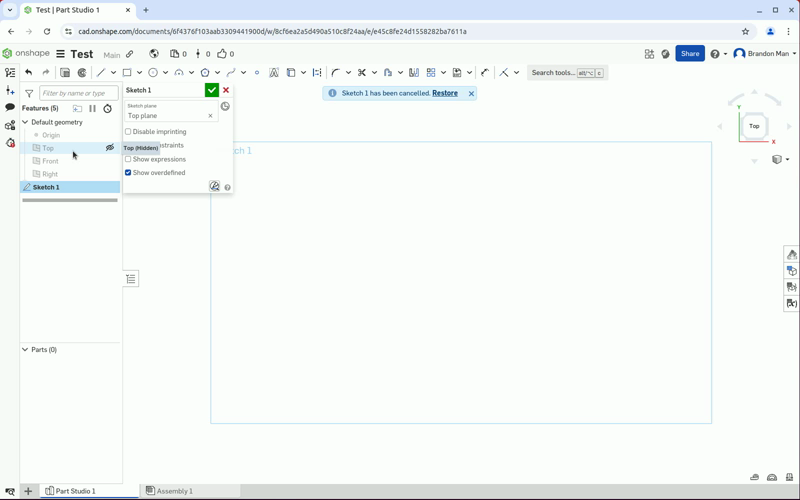
mouse_move(73, 352)
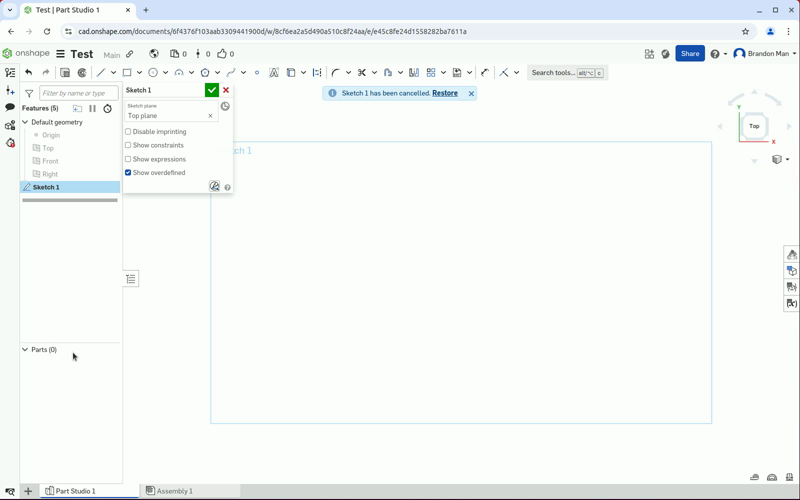
key(y)
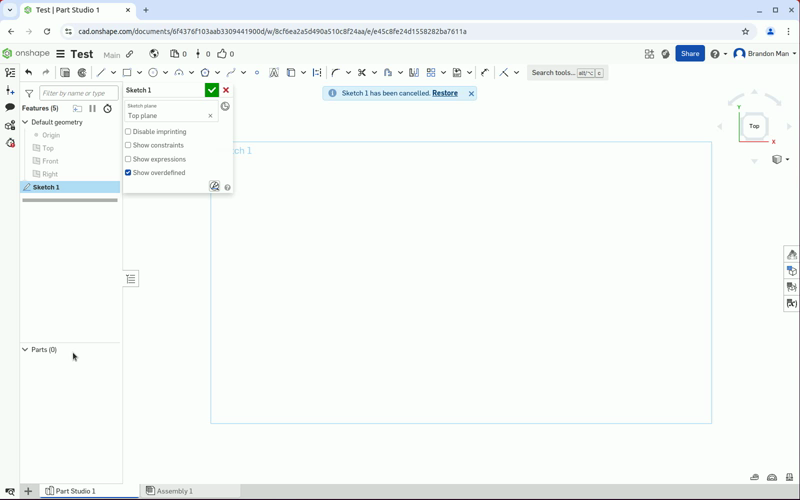
key(c)
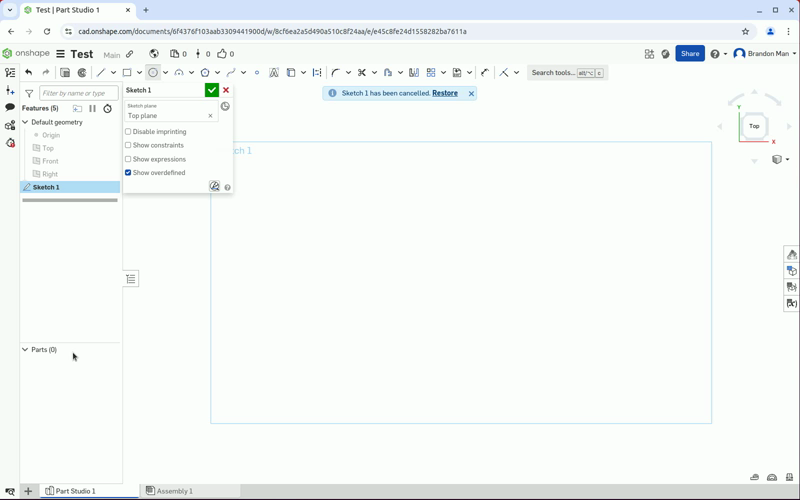
key_down(shift)
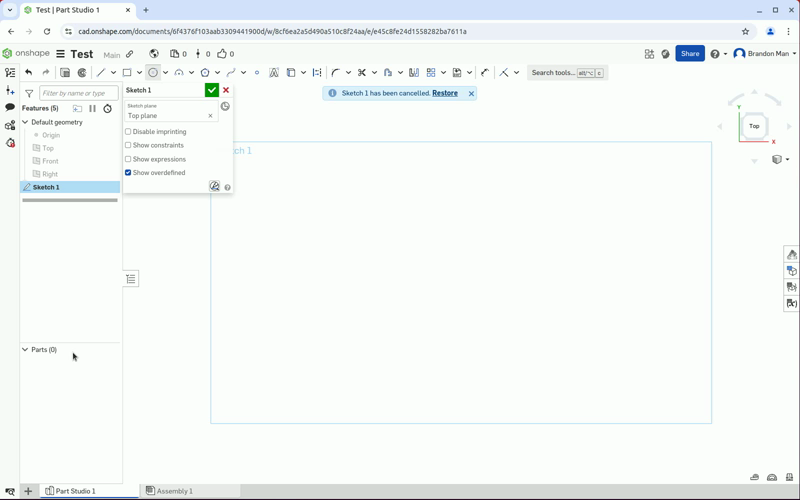
mouse_move(460, 282)
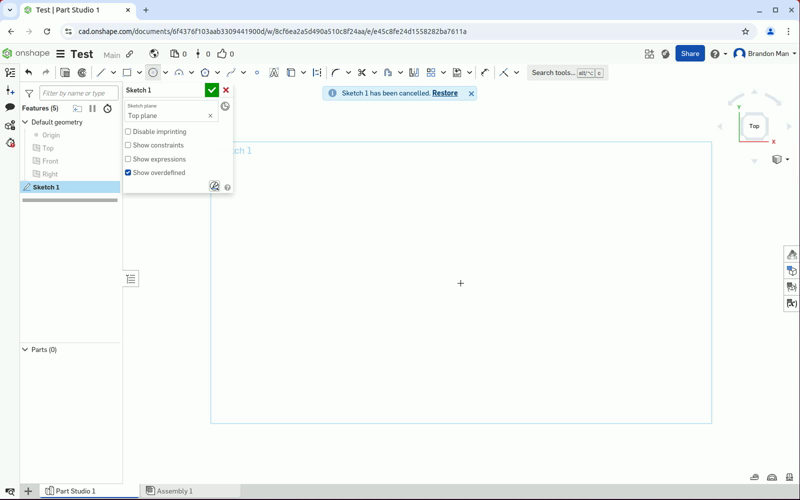
click(460, 282)
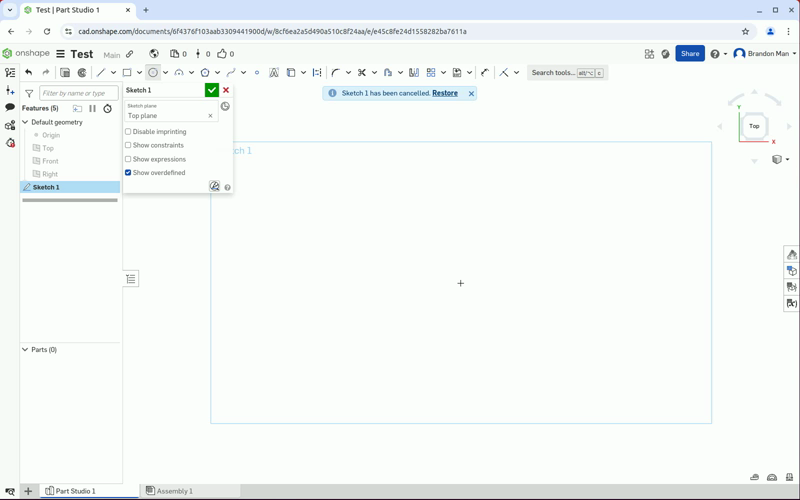
key_up(shift)
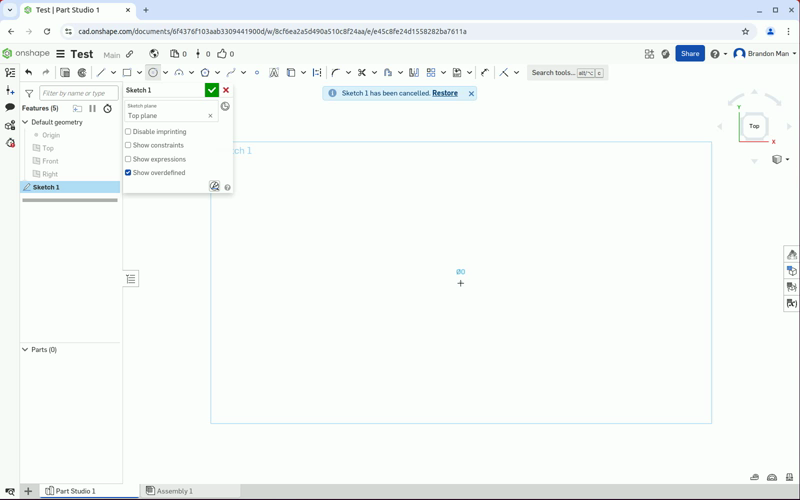
mouse_move(474, 282)
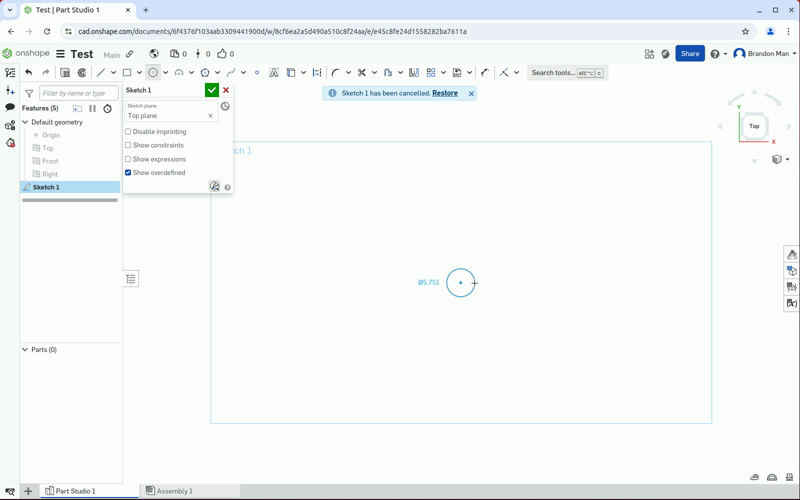
click(474, 282)
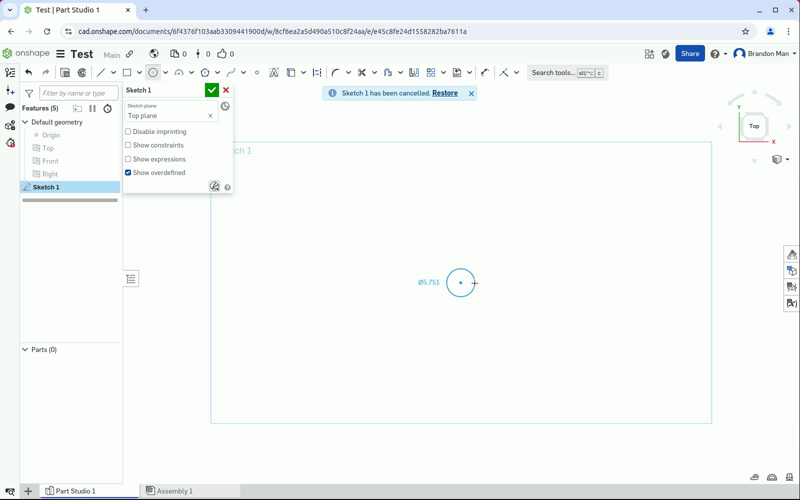
key(esc)
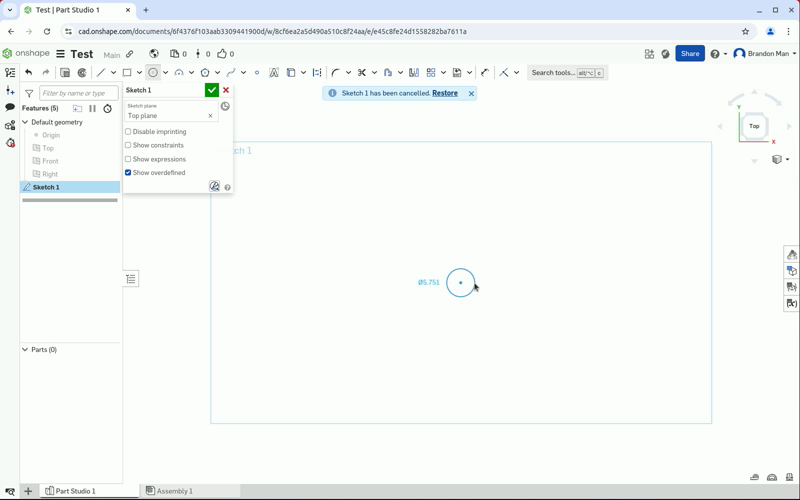
mouse_move(455, 294)
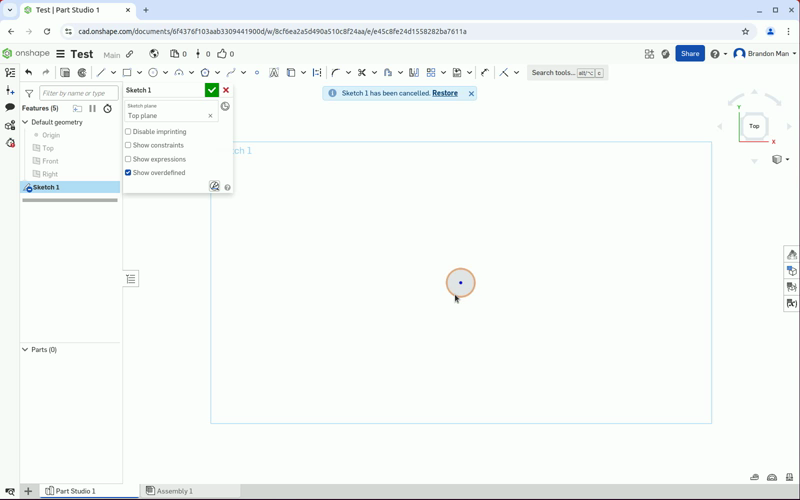
scroll(6)
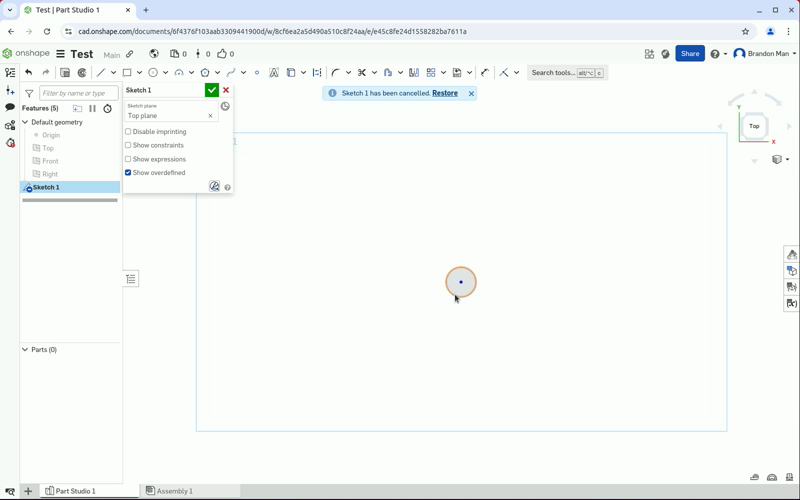
scroll(6)
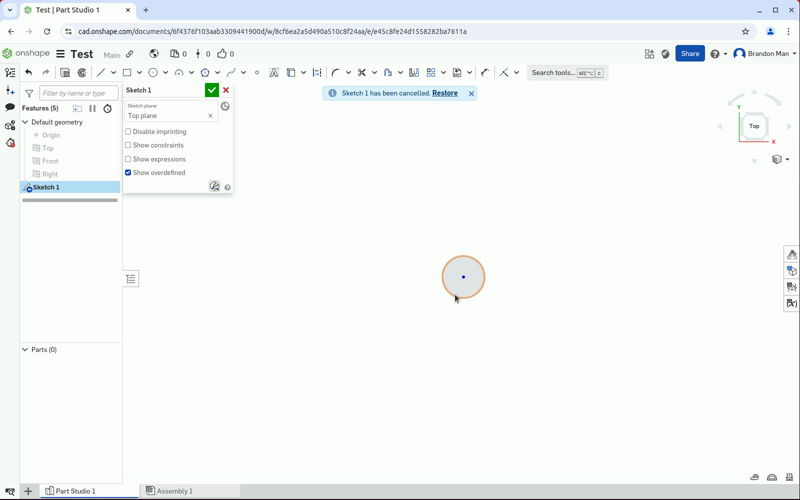
scroll(6)
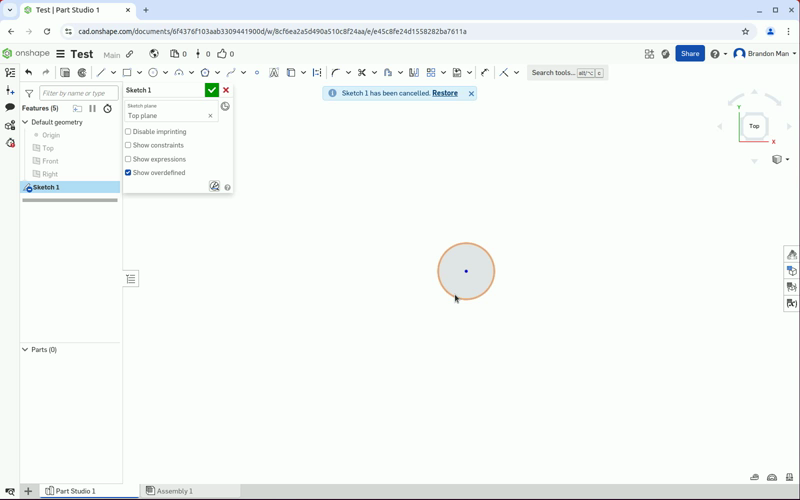
scroll(6)
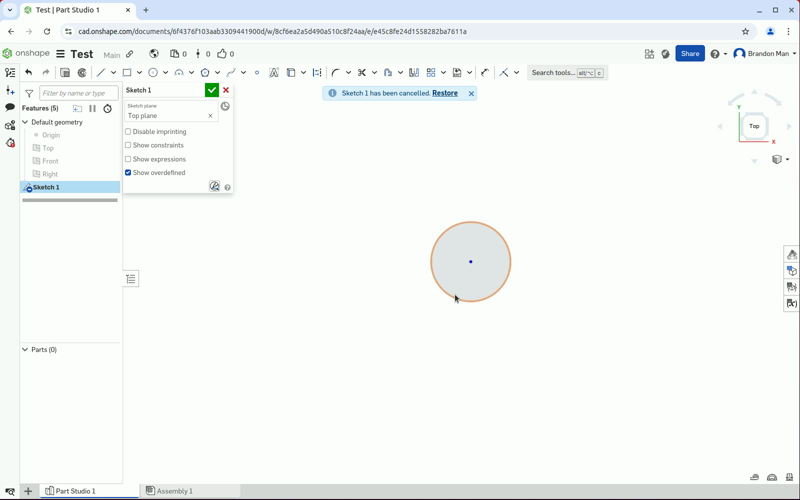
scroll(6)
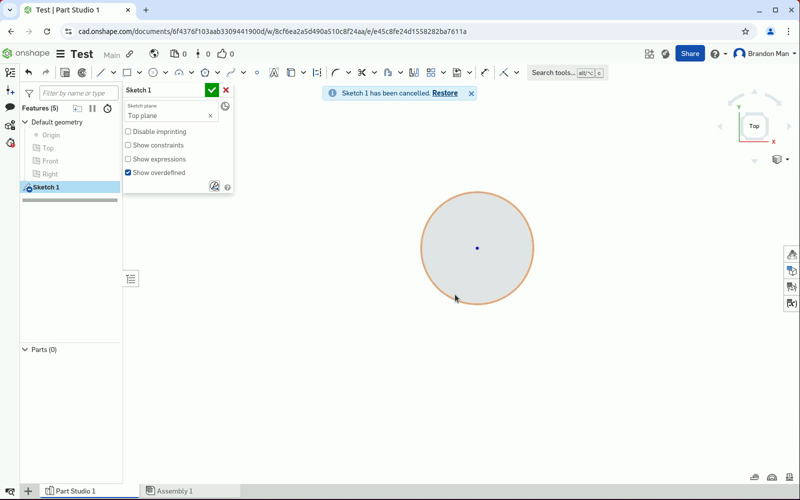
scroll(6)
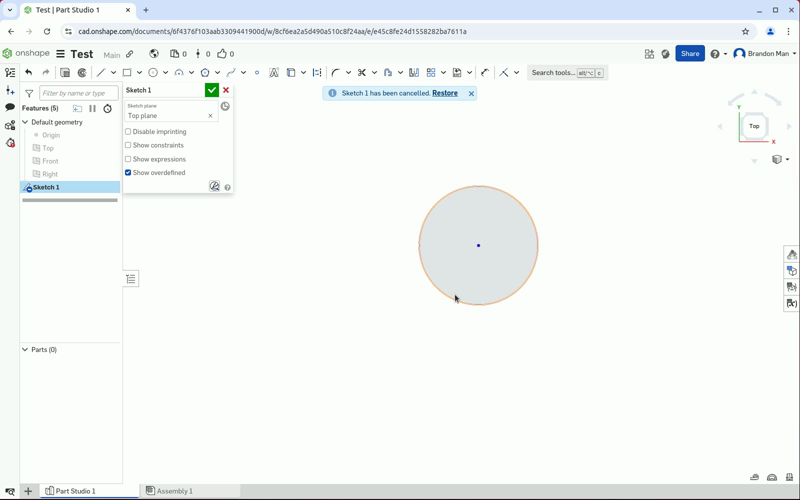
scroll(6)
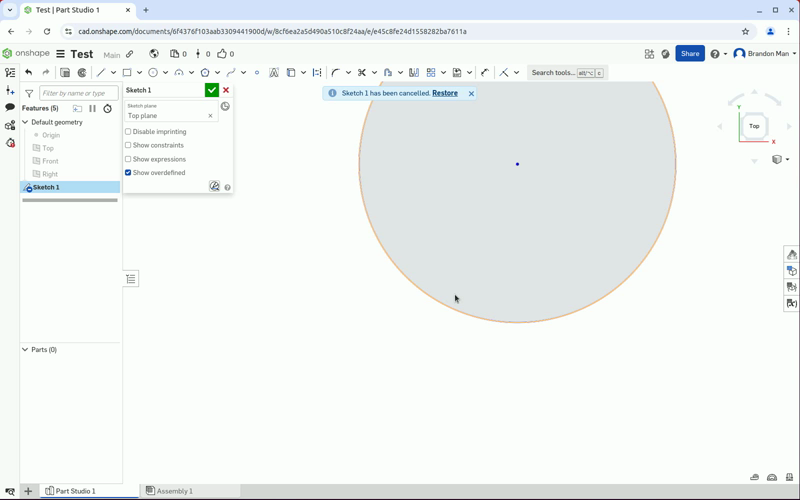
click(455, 294)
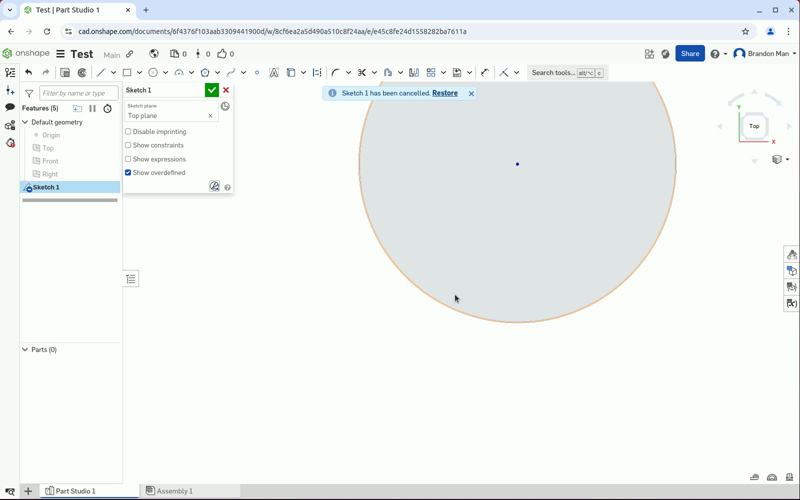
scroll(-6)
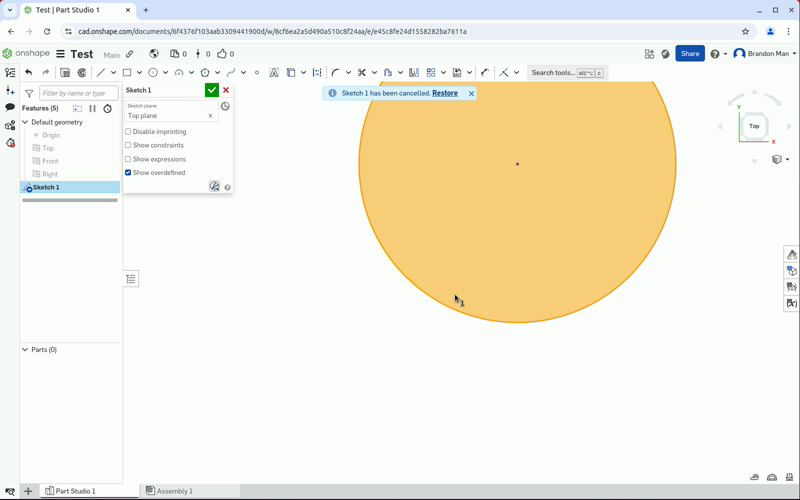
scroll(-6)
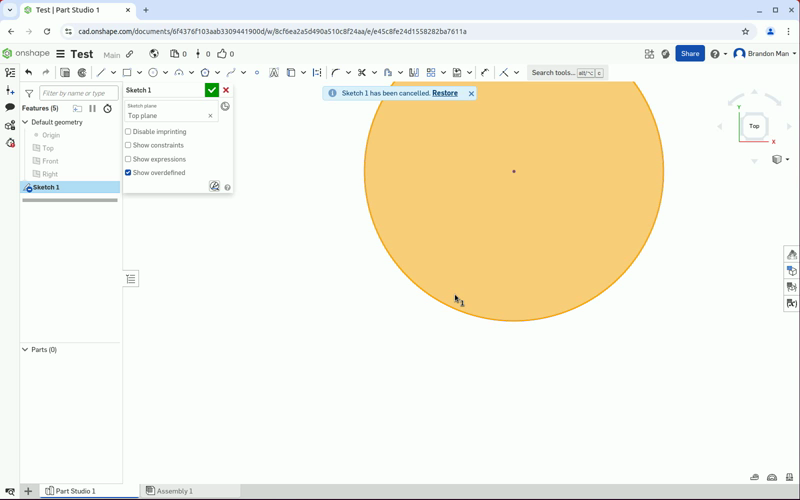
scroll(-6)
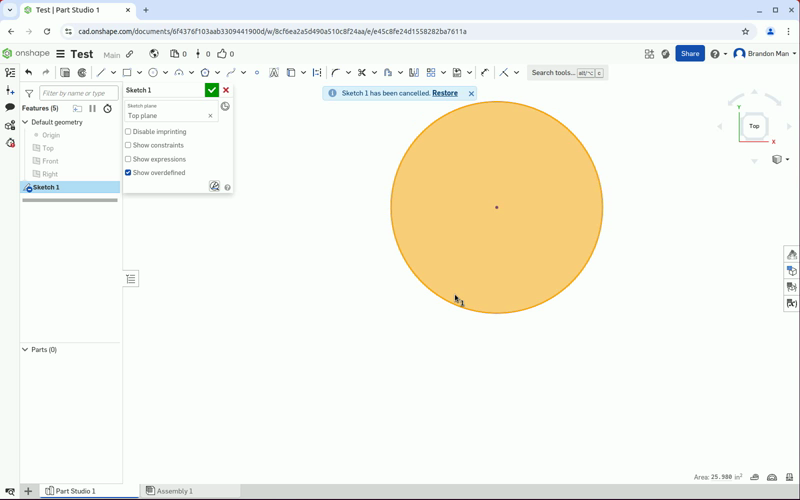
scroll(-6)
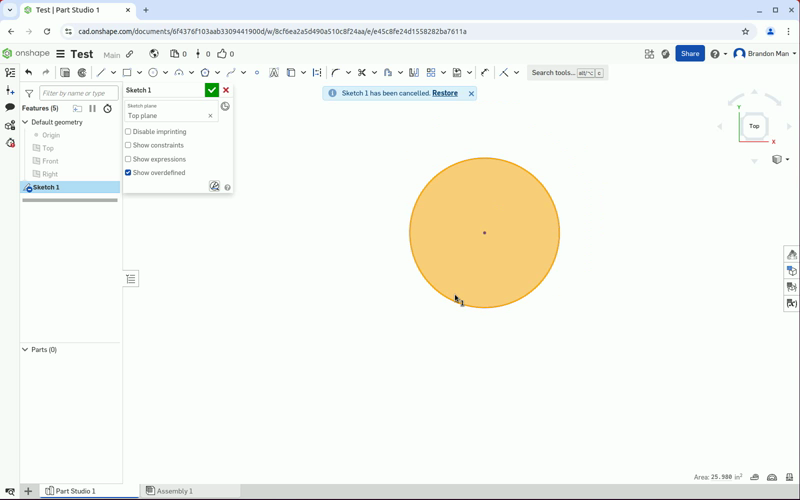
scroll(-6)
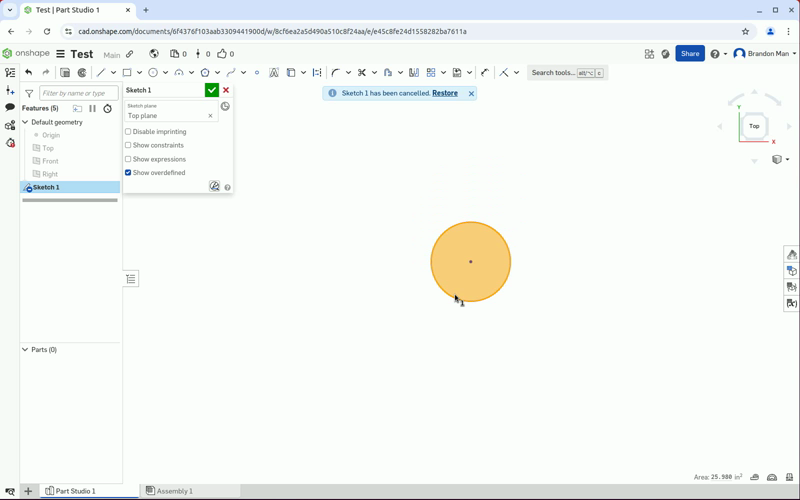
scroll(-6)
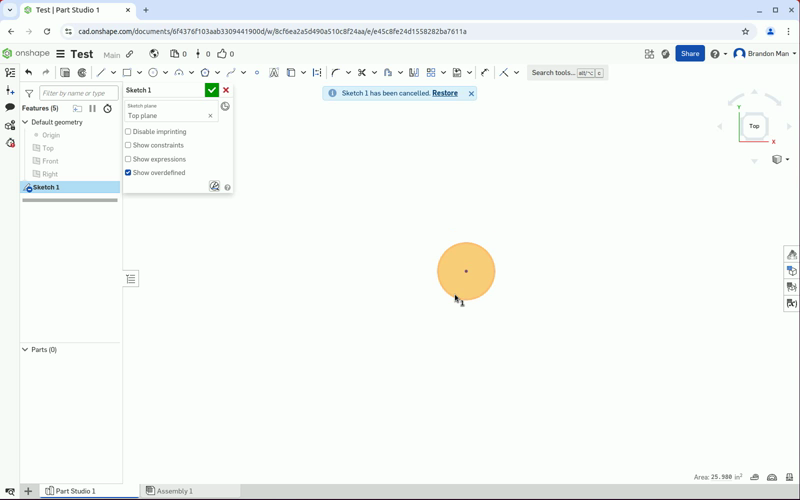
scroll(-6)
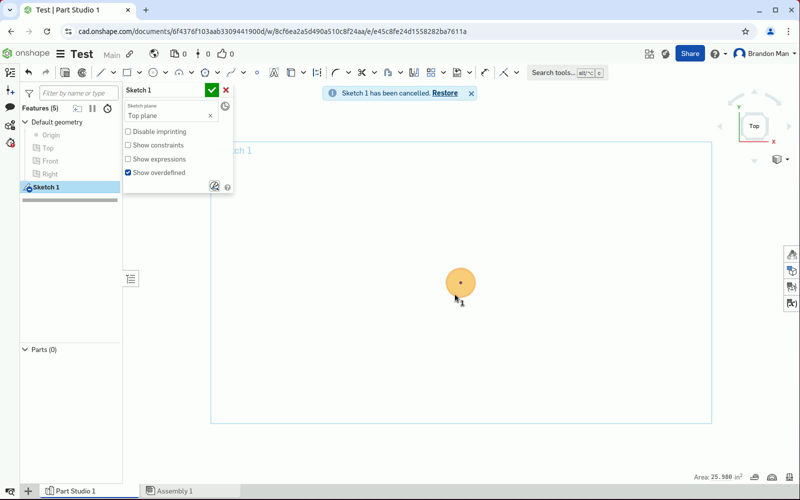
mouse_move(73, 352)
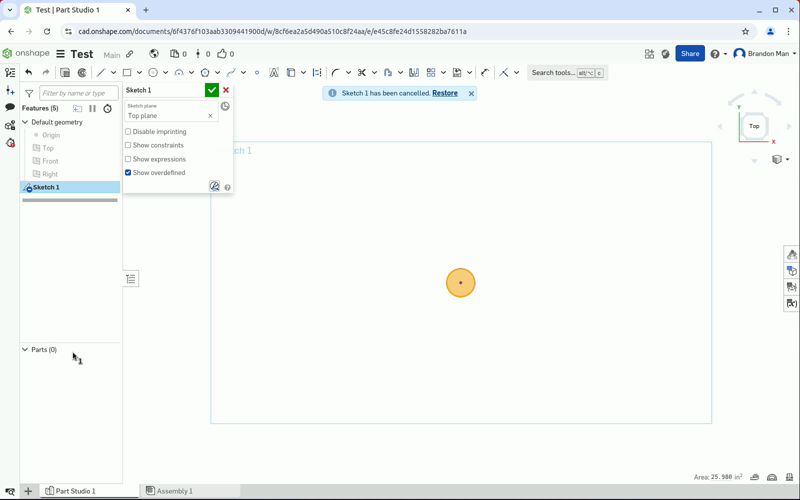
key(shift+y)
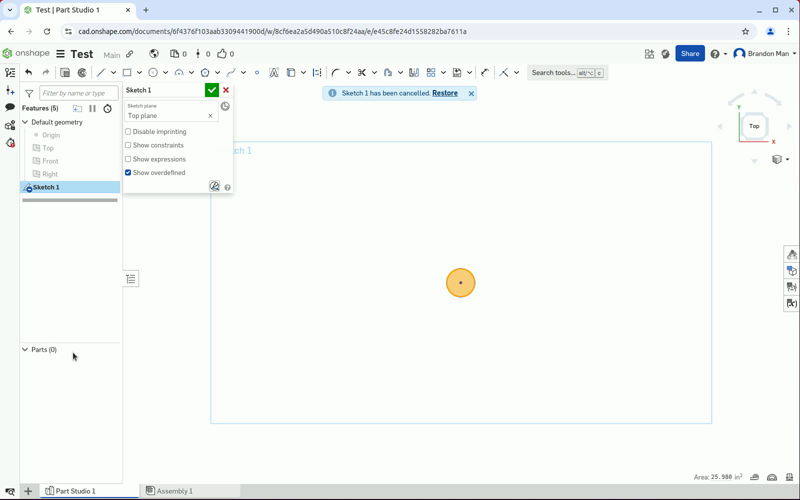
key(shift+e)
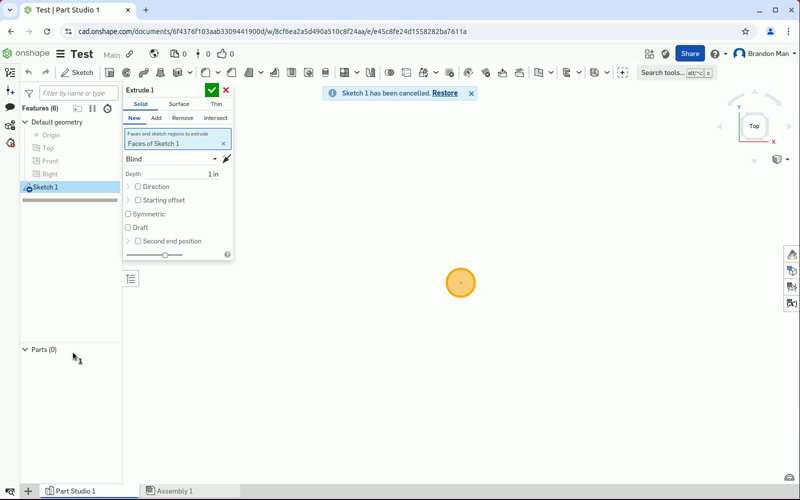
mouse_move(143, 106)
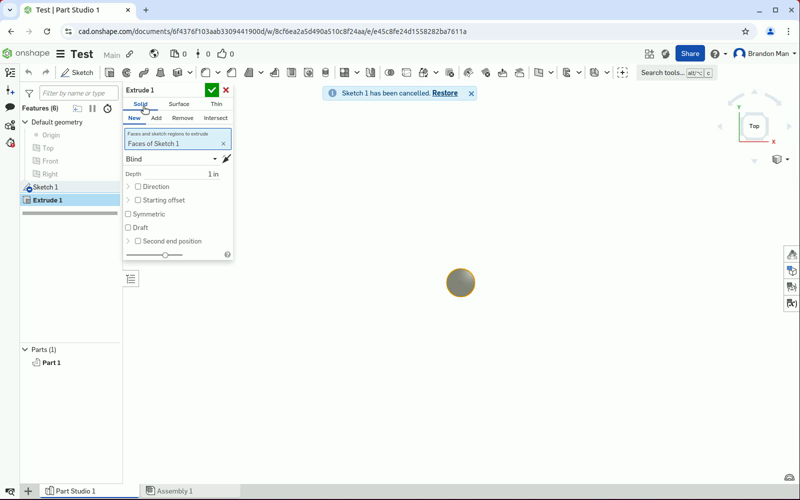
click(143, 106)
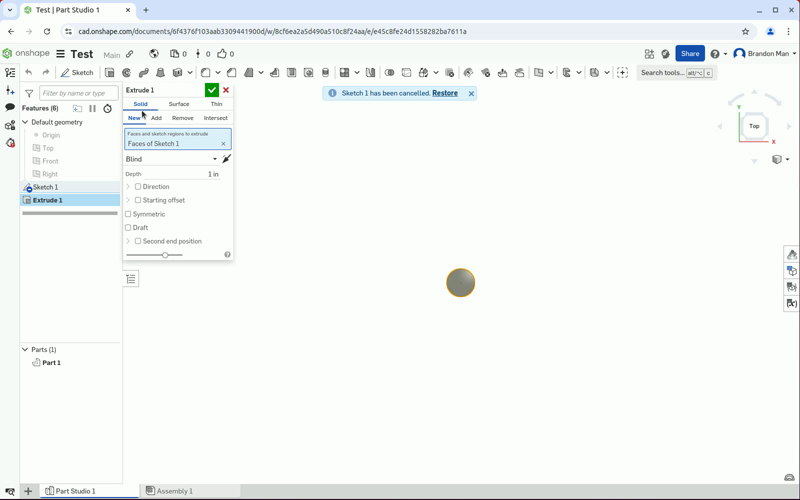
mouse_move(137, 120)
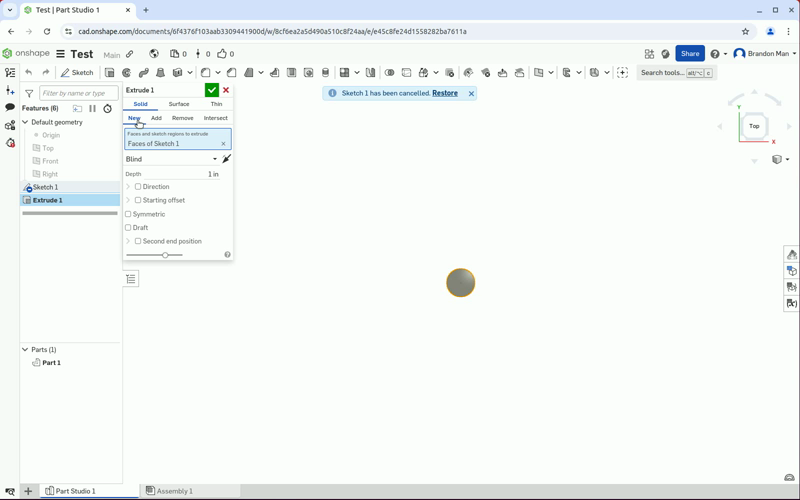
click(137, 120)
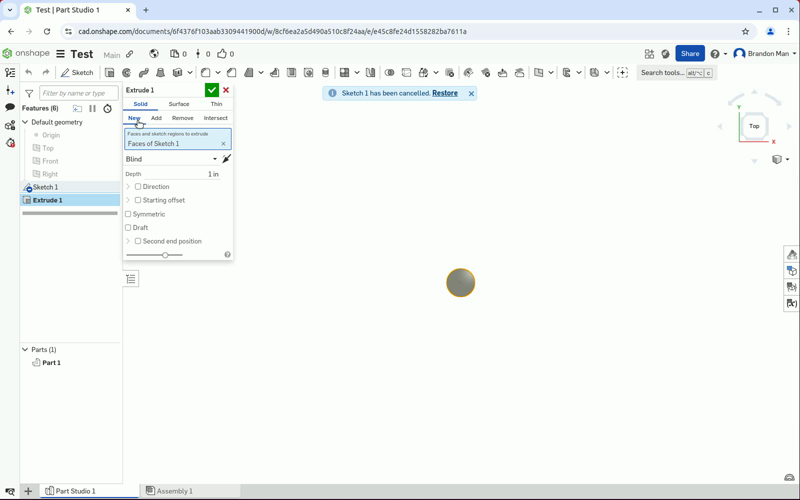
key(tab, 4)
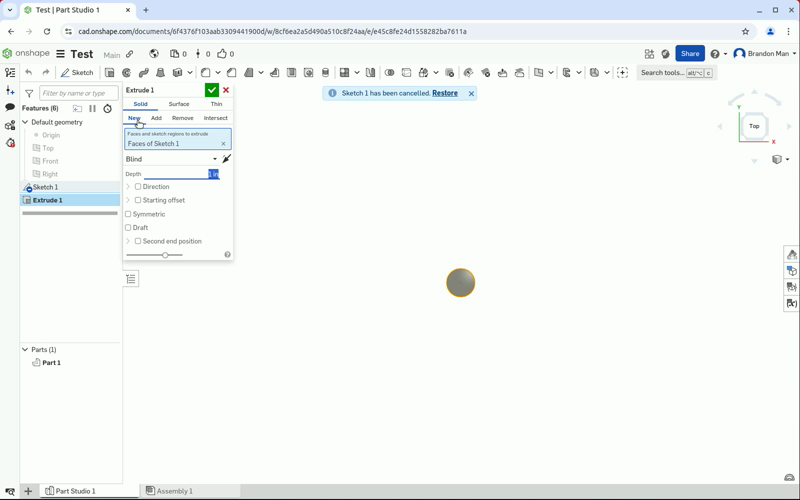
text(15.405)
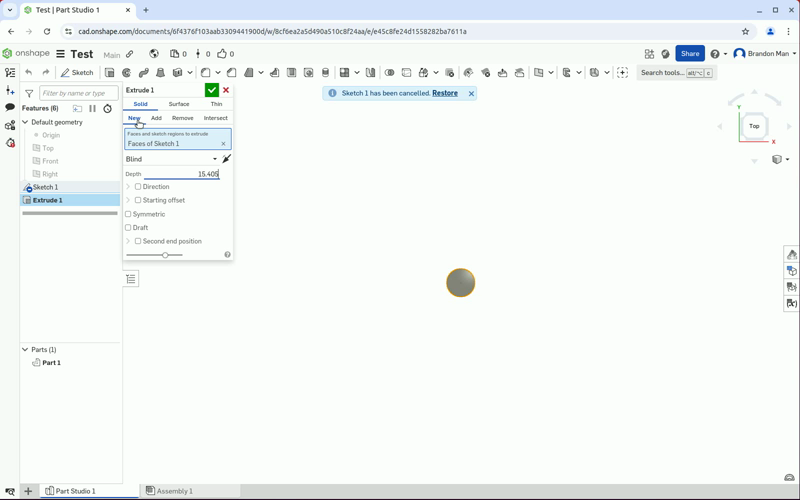
key(enter)
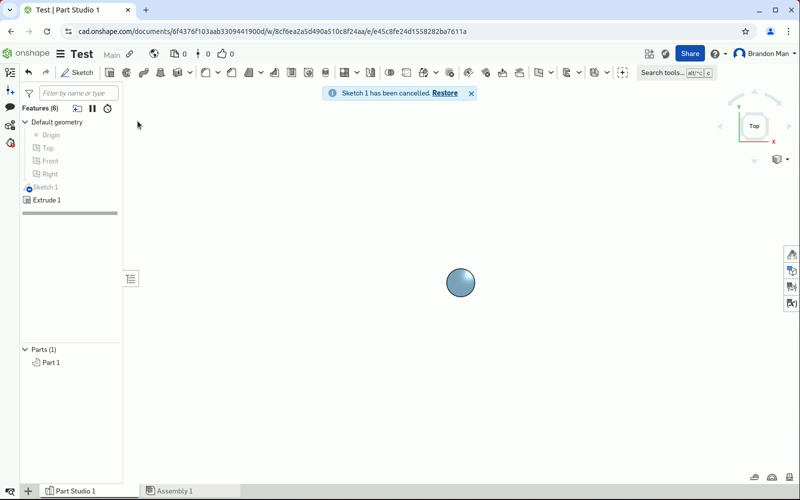
key(shift+h)
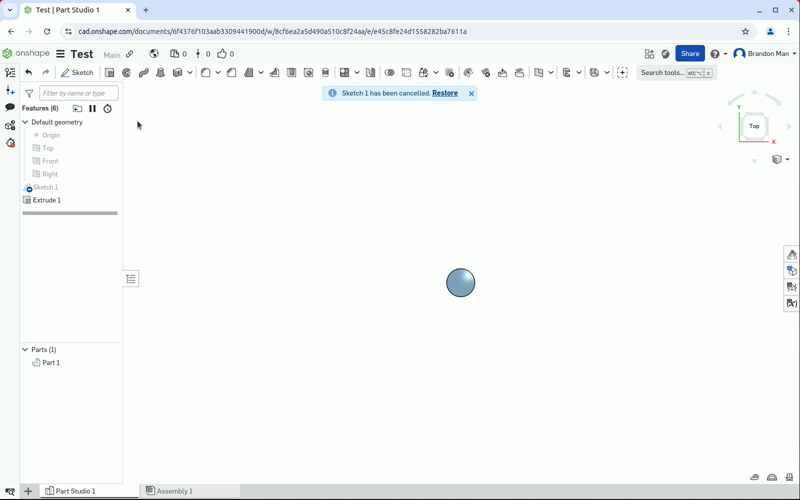
key(shift+h)
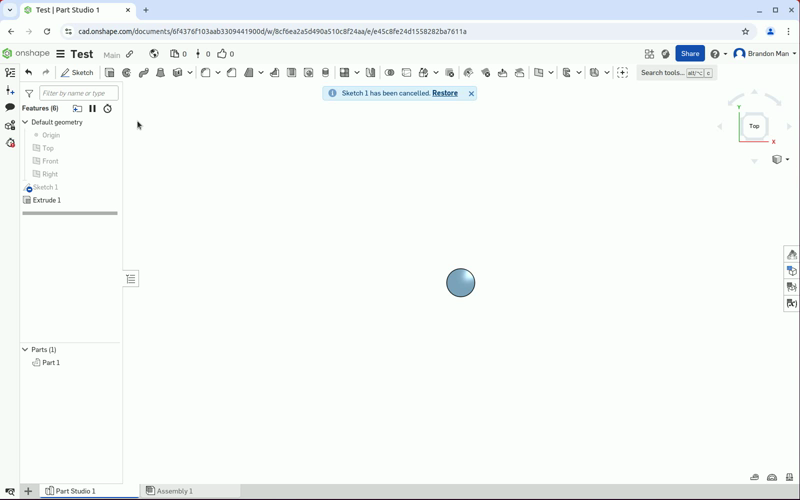
mouse_move(73, 189)
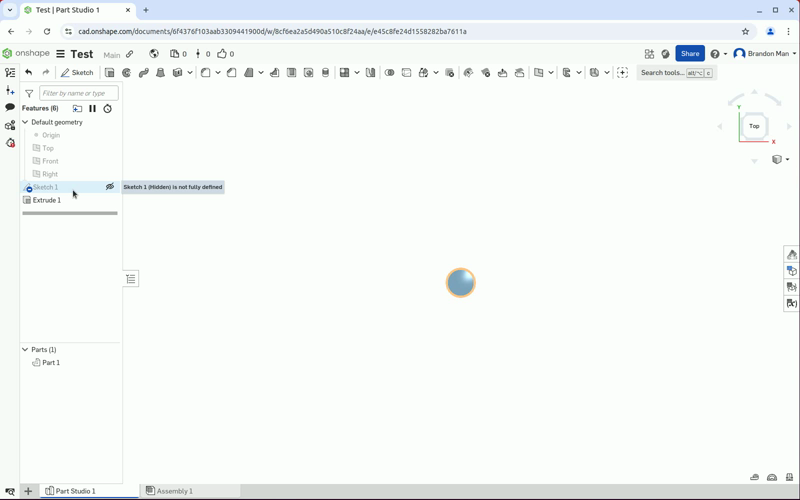
click(73, 189)
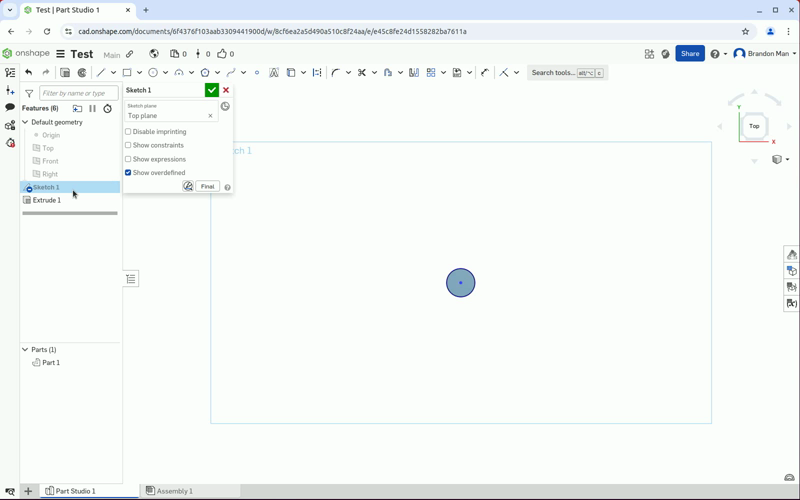
mouse_move(229, 92)
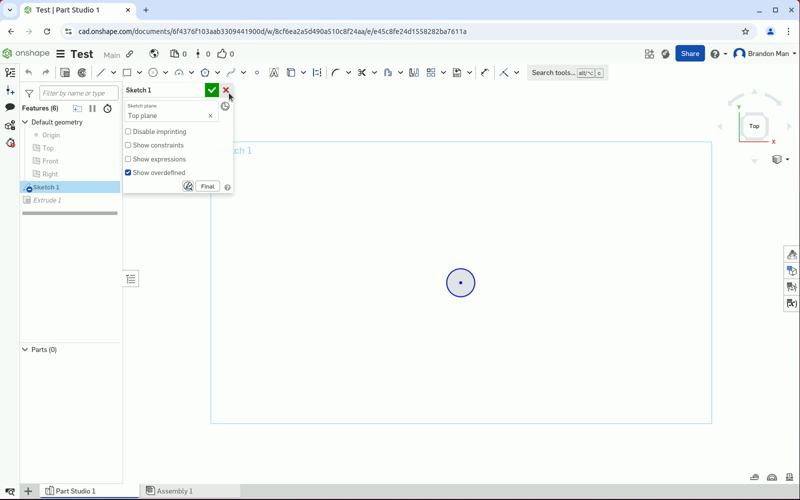
click(229, 92)
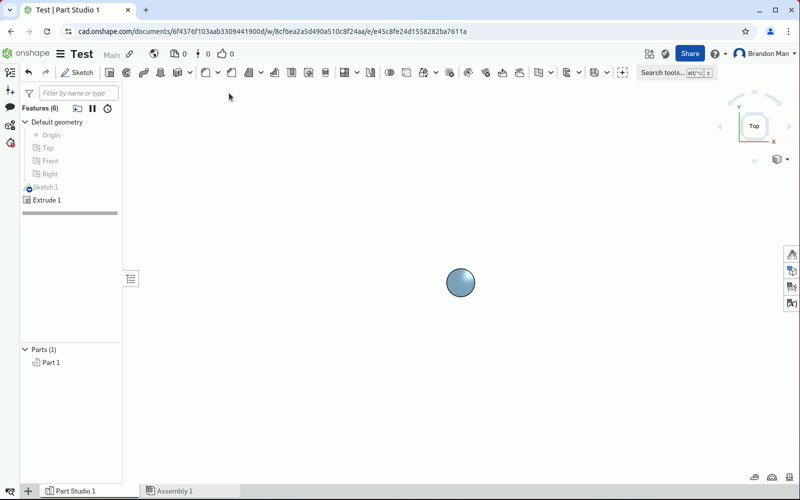
mouse_move(541, 75)
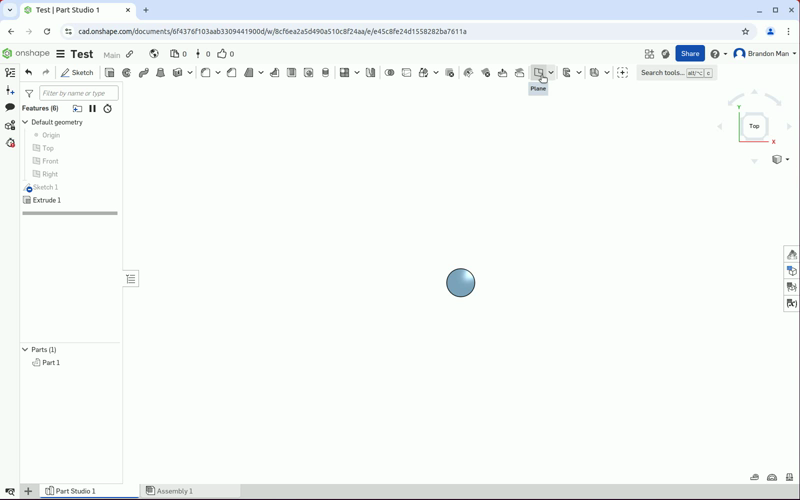
click(541, 75)
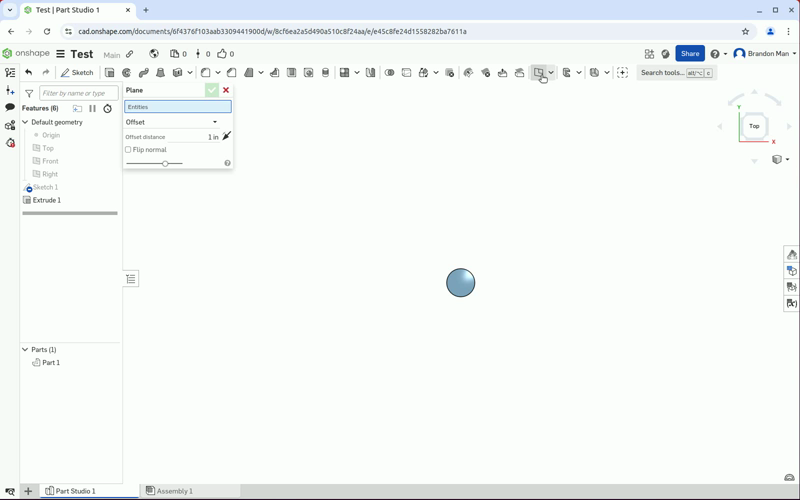
mouse_move(73, 150)
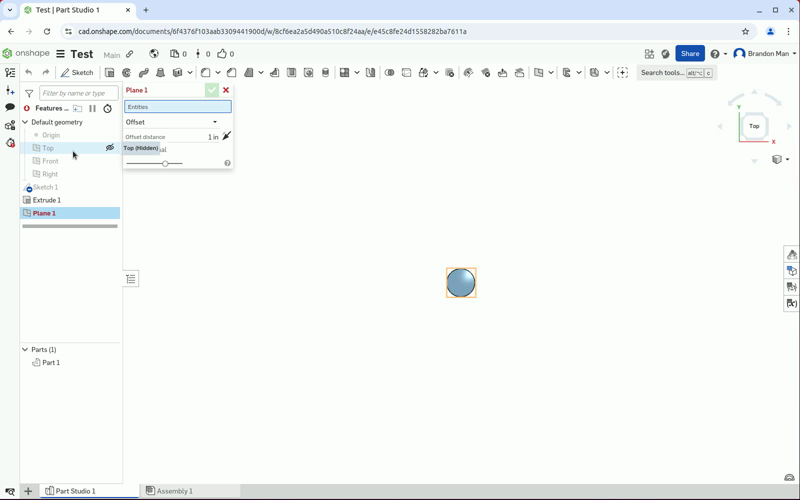
click(73, 150)
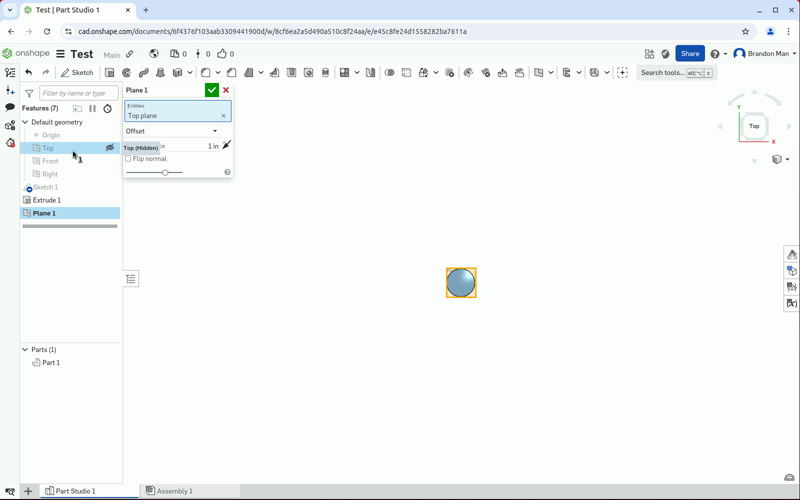
key(tab, 2)
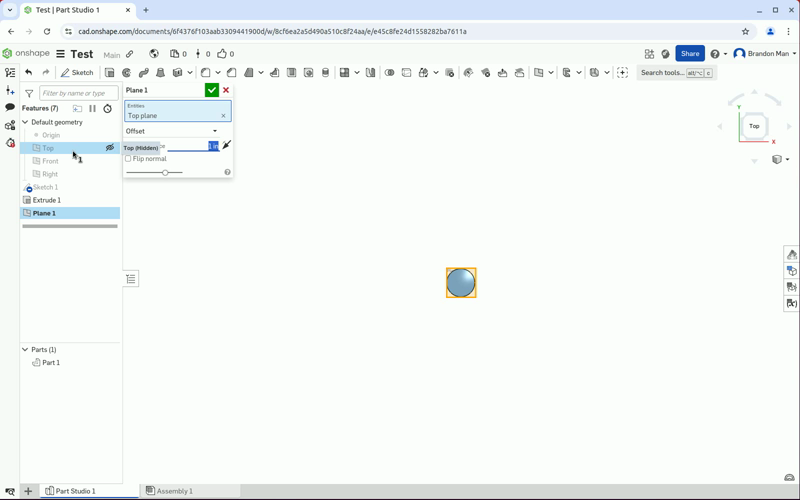
text(15.405)
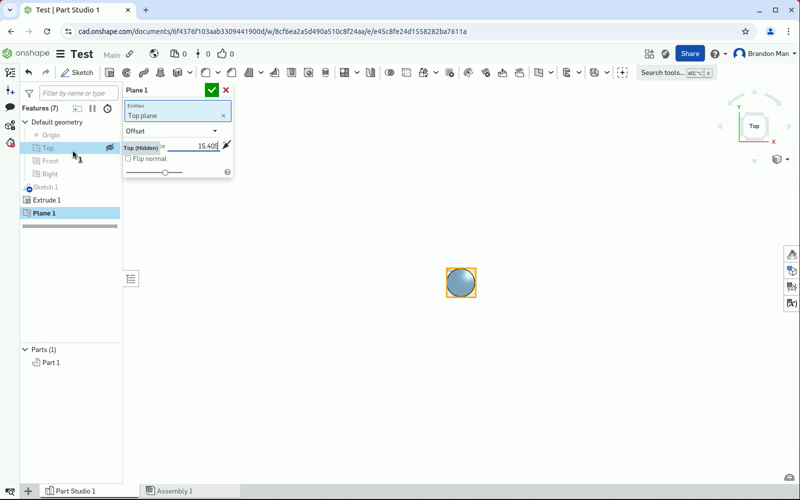
key(enter, 2)
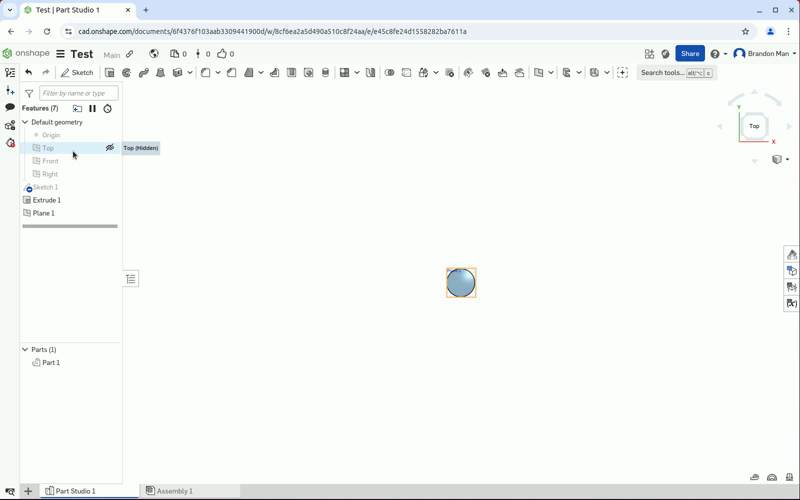
key(shift+s)
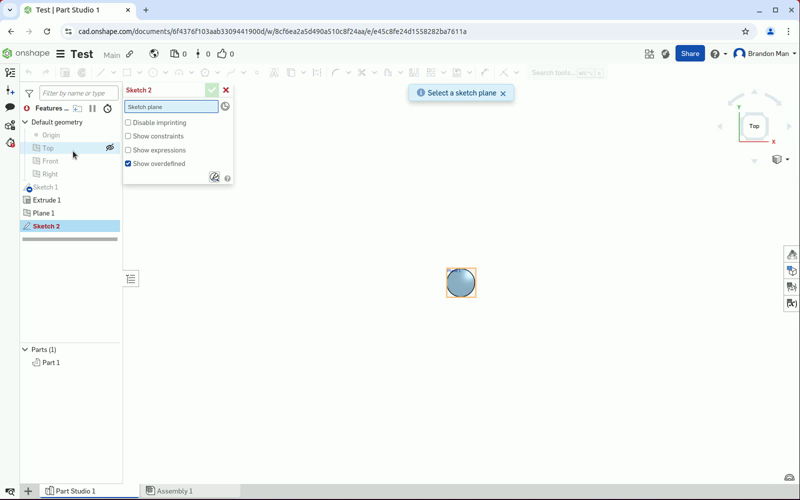
mouse_move(73, 215)
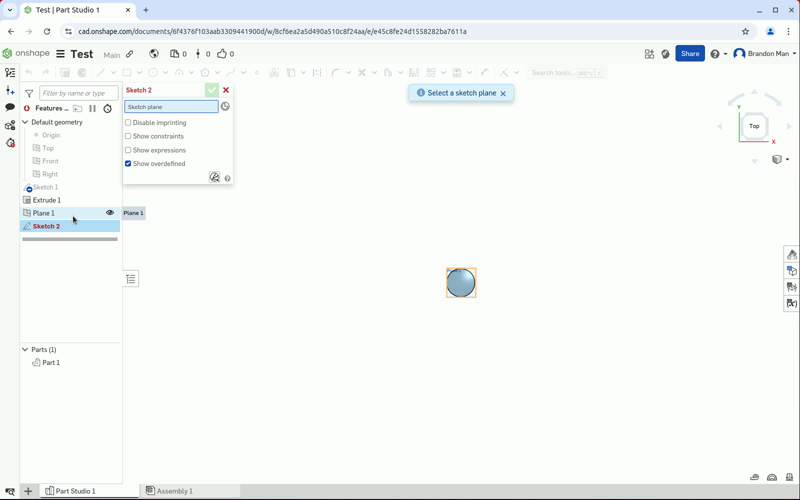
click(73, 215)
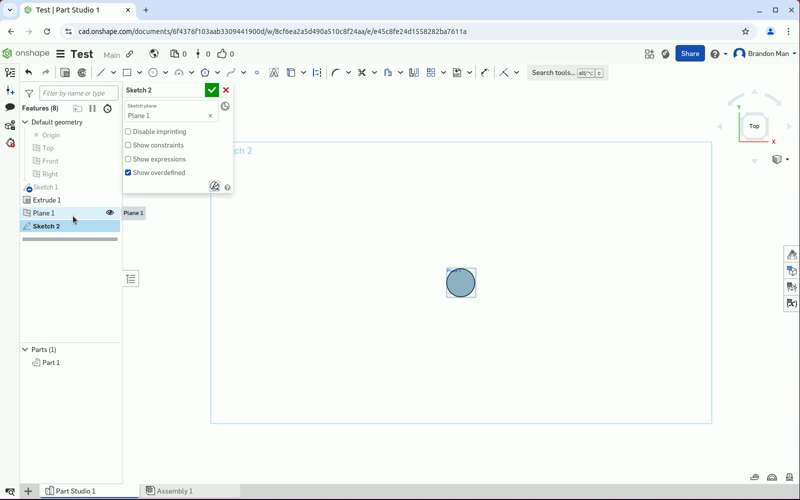
mouse_move(73, 352)
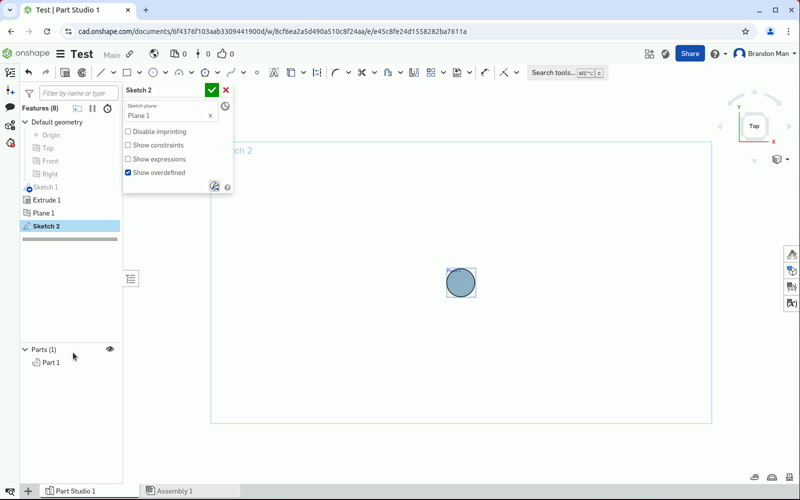
key(y)
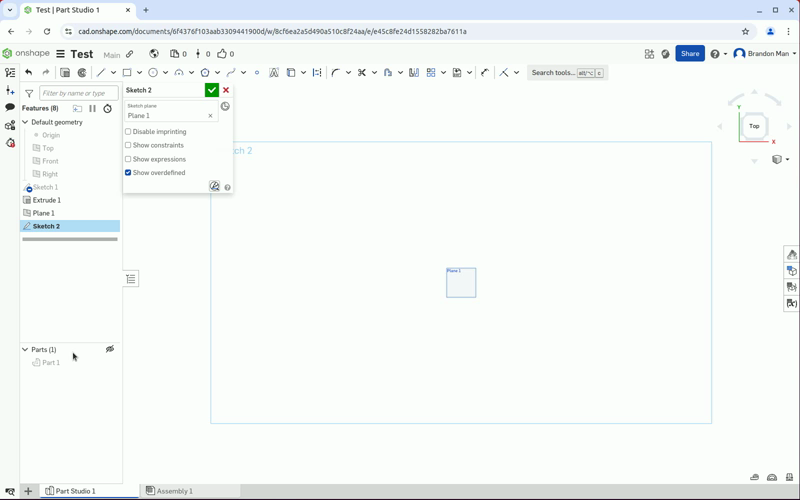
key(c)
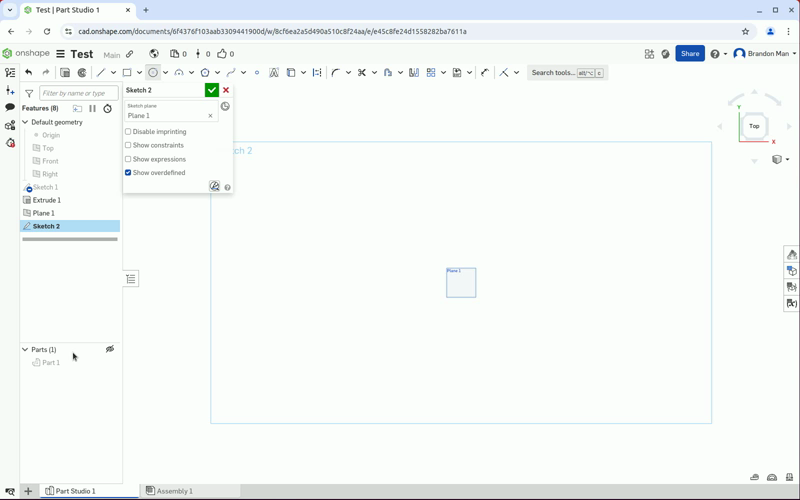
key_down(shift)
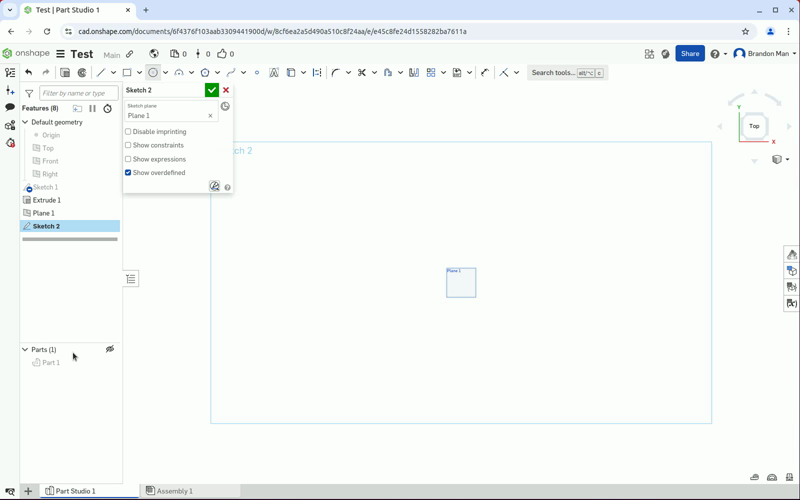
mouse_move(460, 282)
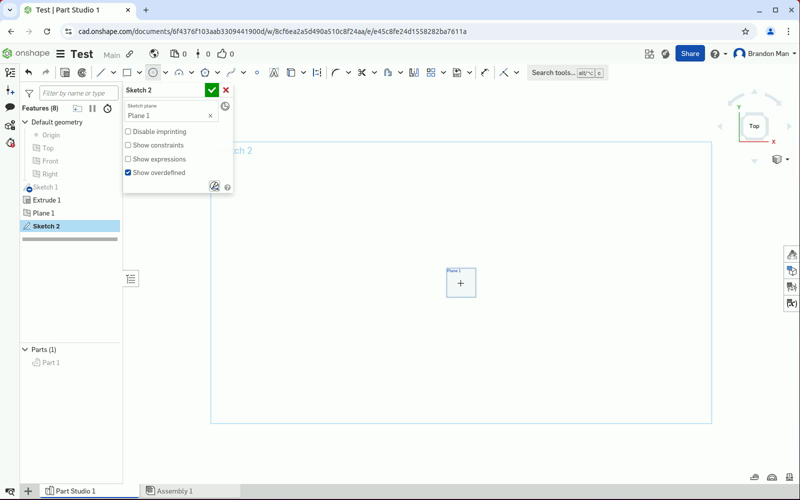
click(460, 282)
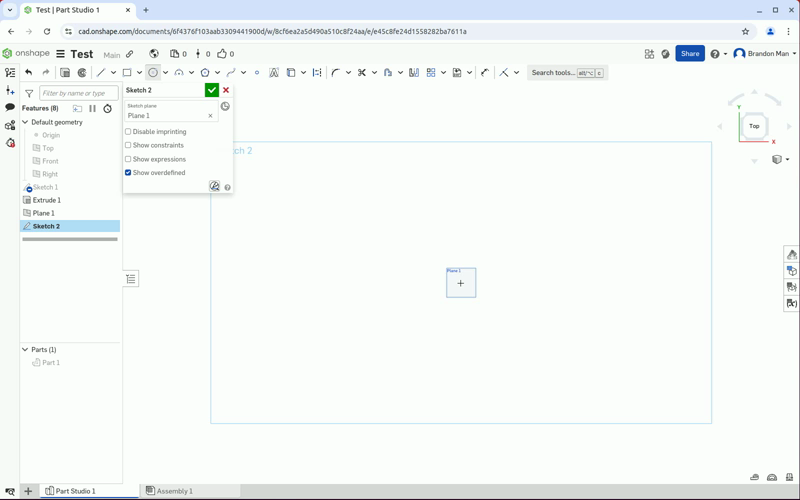
key_up(shift)
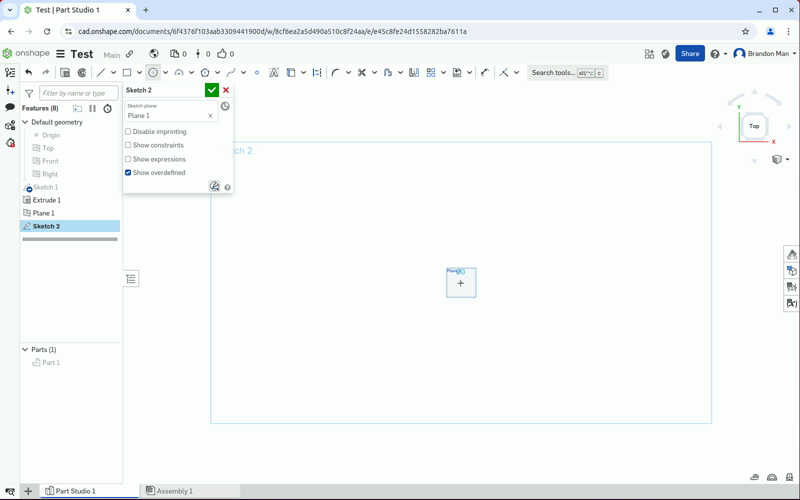
mouse_move(472, 282)
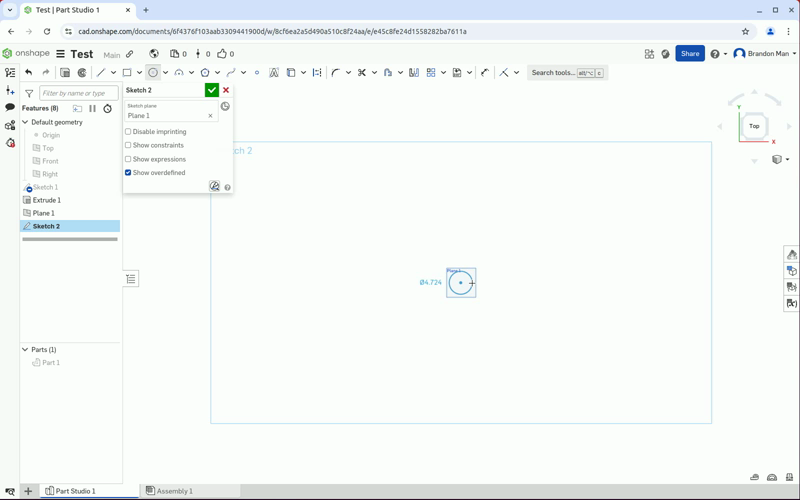
click(472, 282)
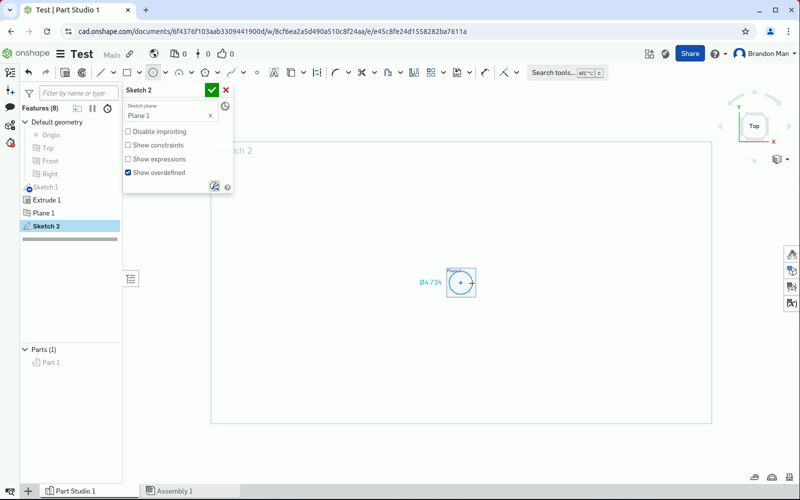
key(esc)
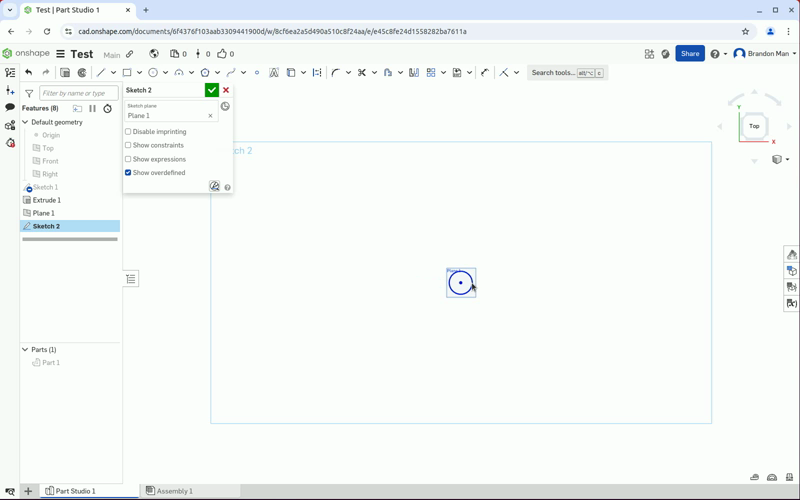
mouse_move(466, 291)
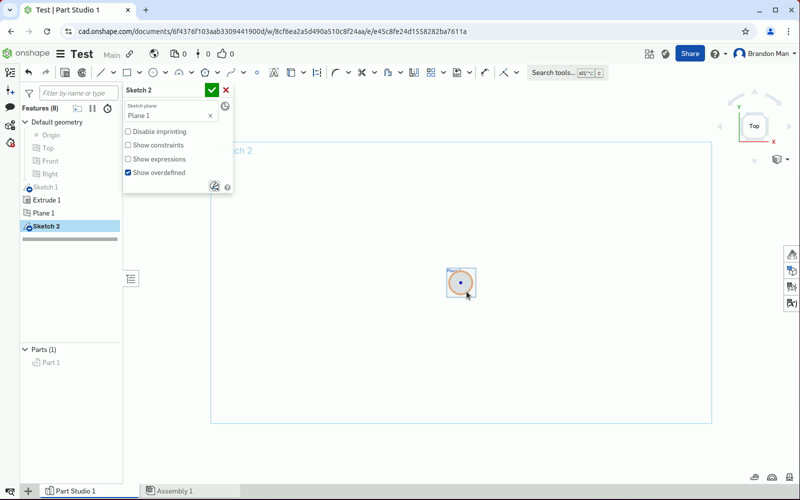
scroll(6)
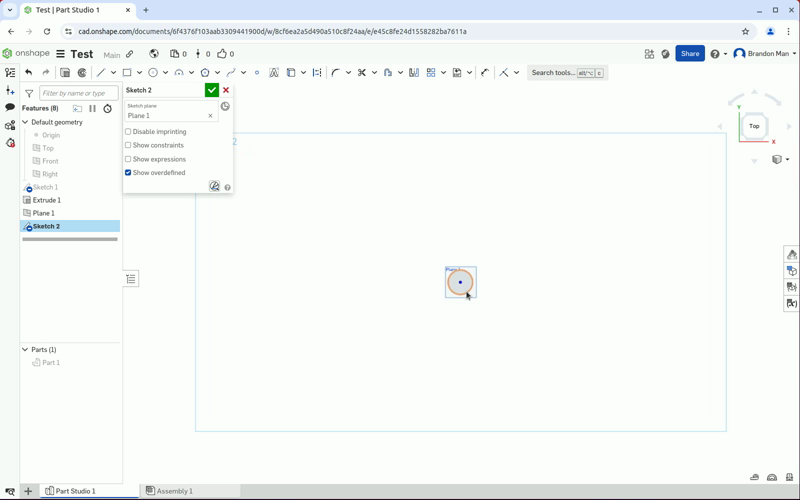
scroll(6)
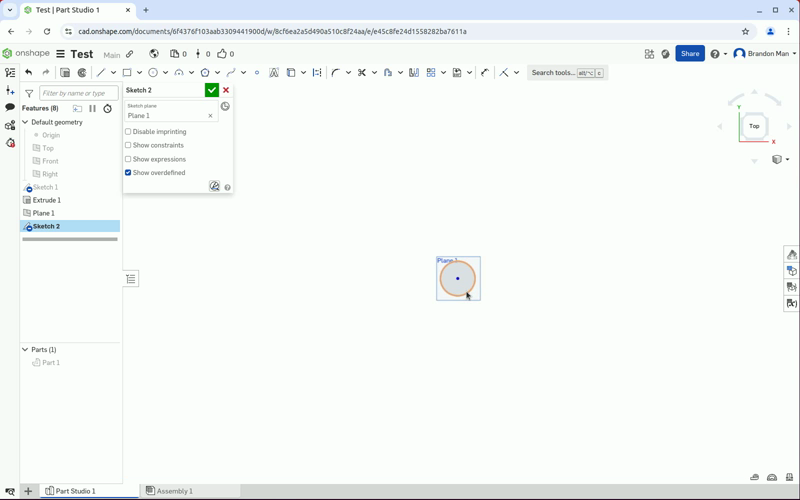
scroll(6)
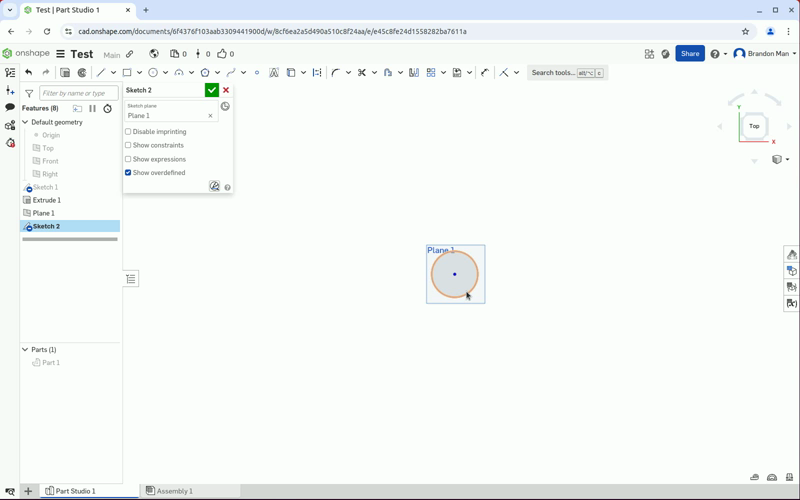
scroll(6)
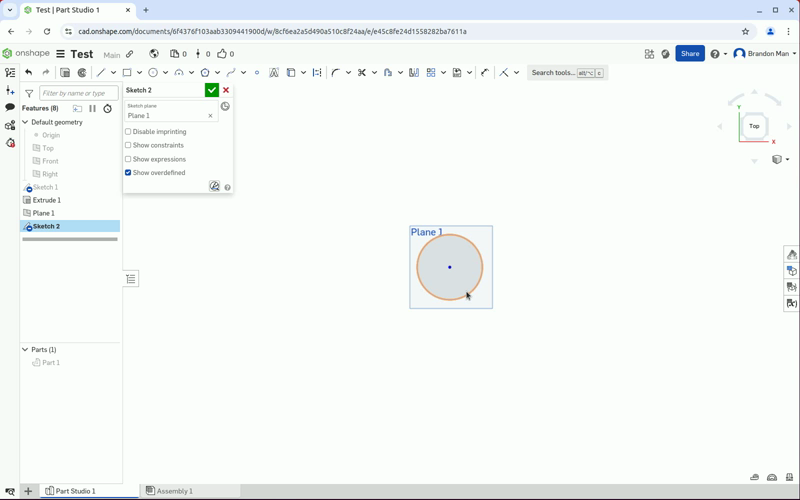
scroll(6)
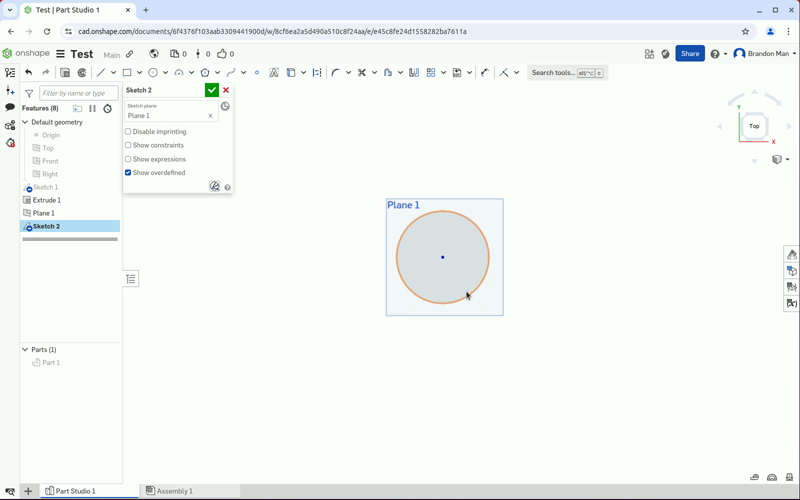
scroll(6)
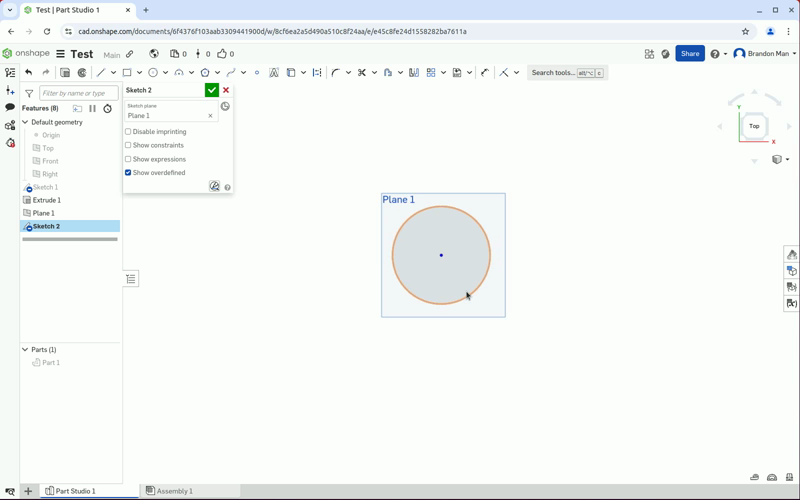
scroll(6)
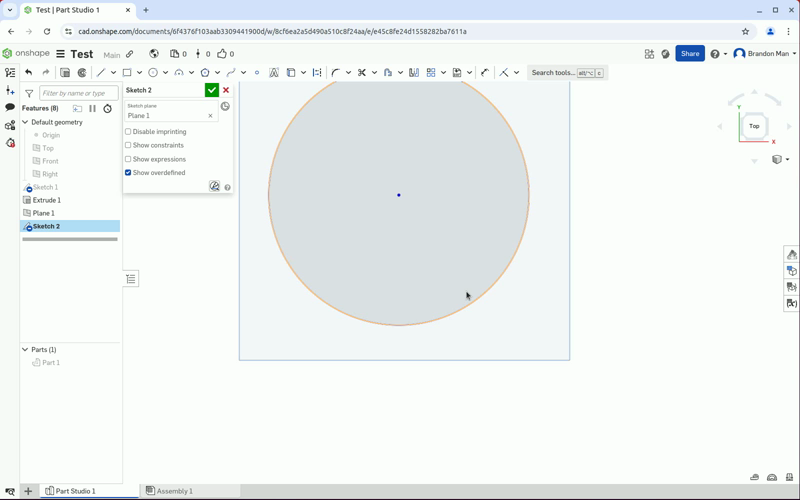
click(466, 291)
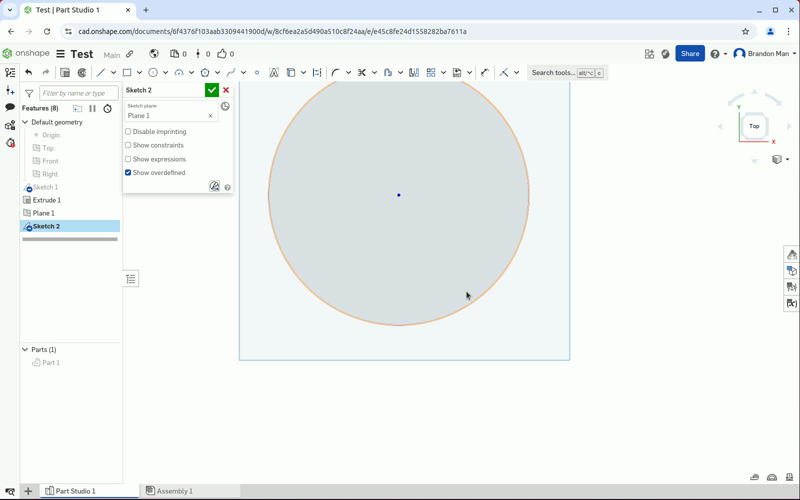
scroll(-6)
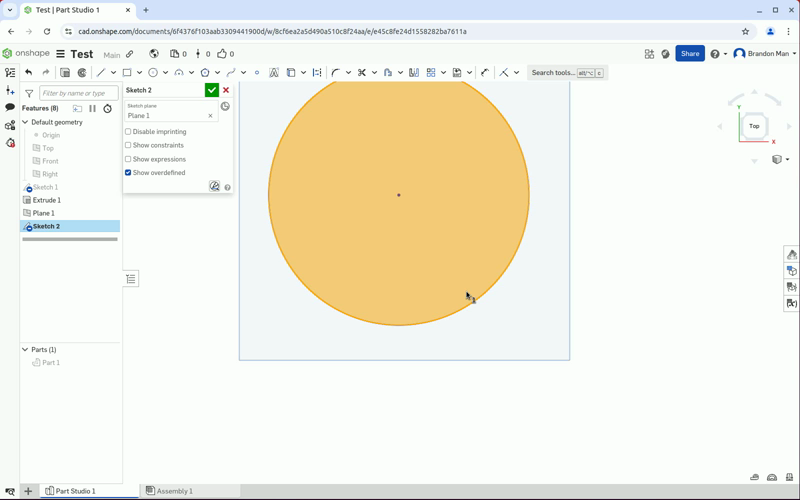
scroll(-6)
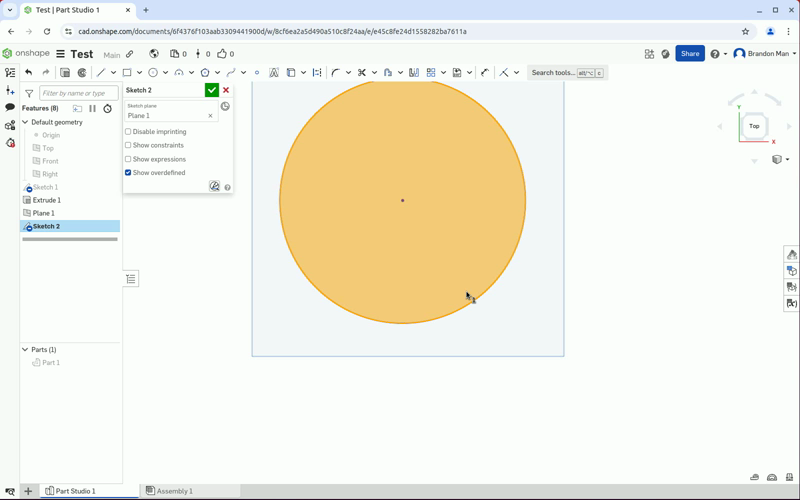
scroll(-6)
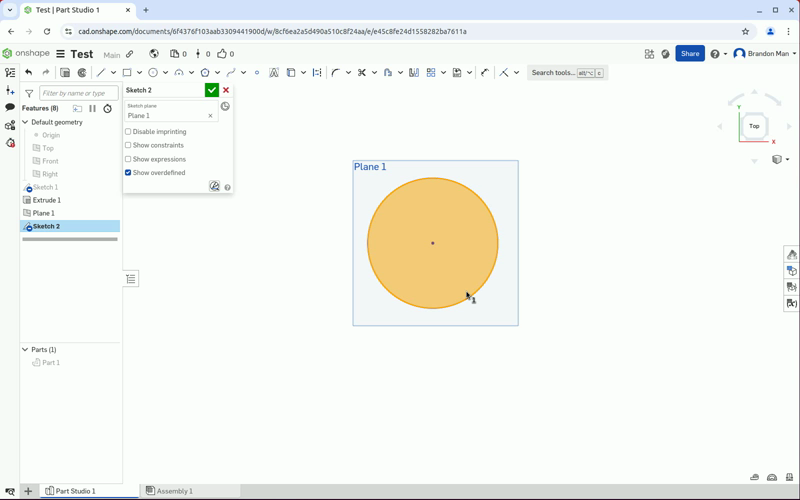
scroll(-6)
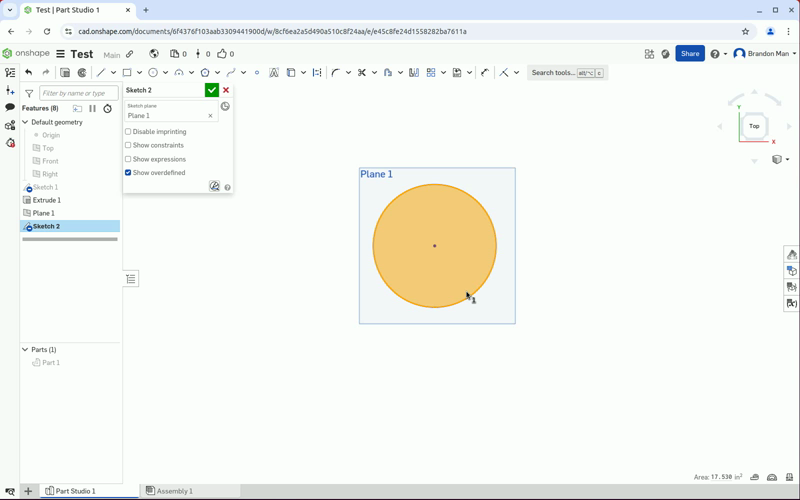
scroll(-6)
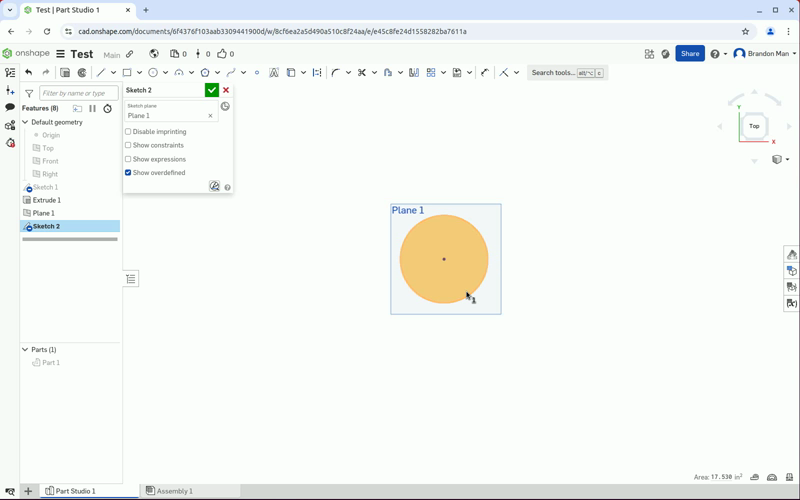
scroll(-6)
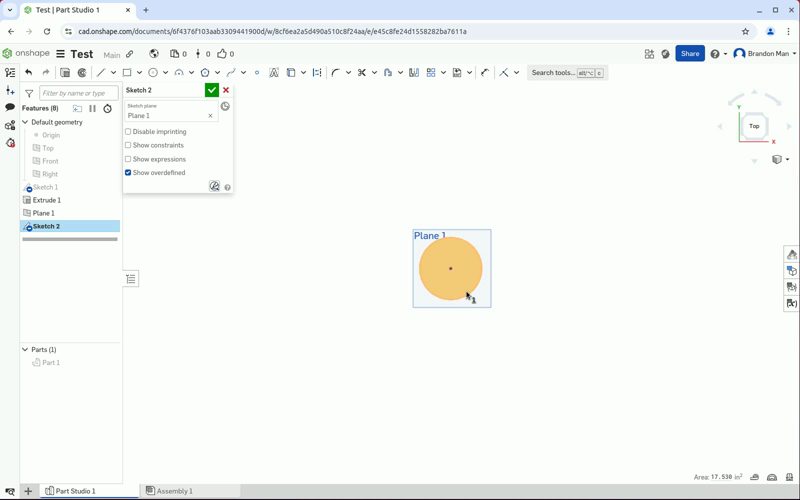
scroll(-6)
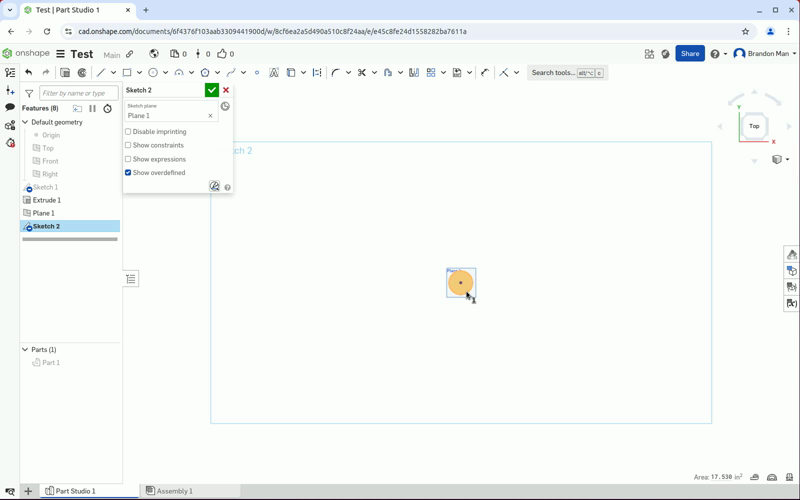
mouse_move(73, 352)
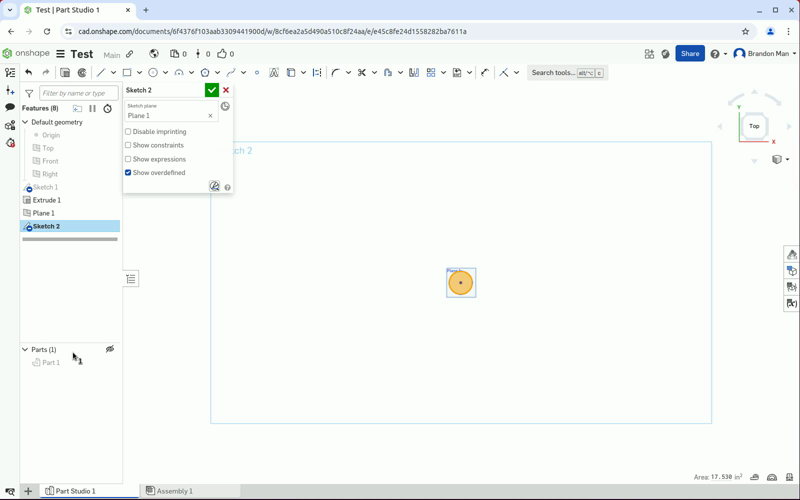
key(shift+y)
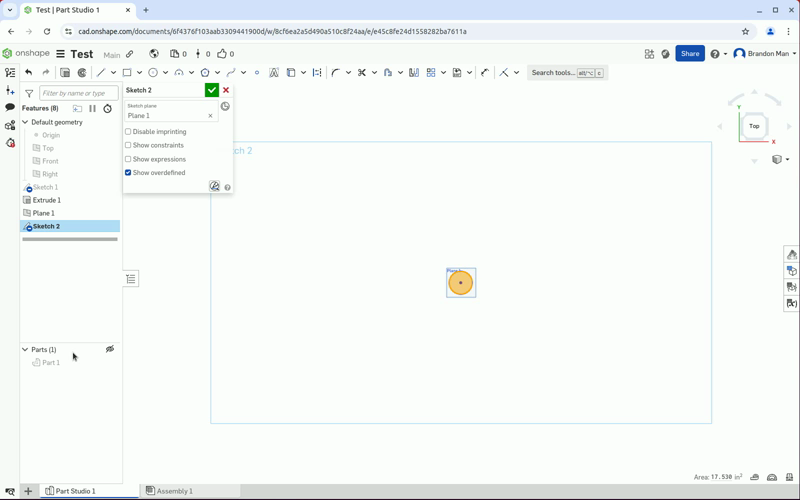
key(shift+e)
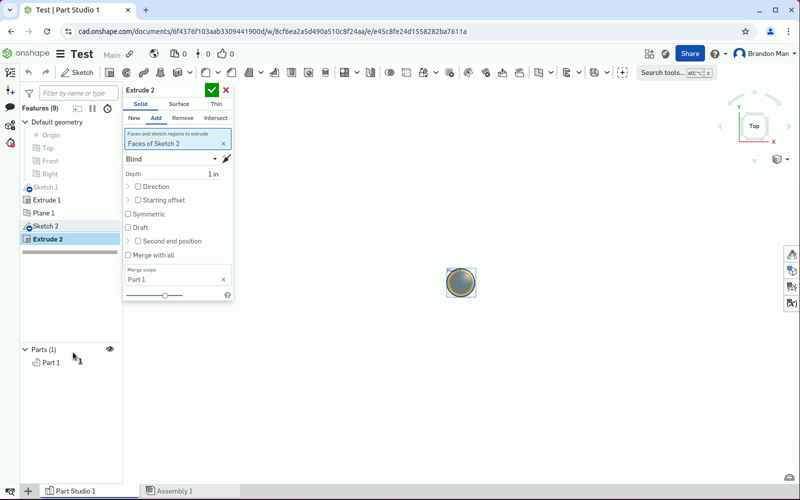
mouse_move(143, 106)
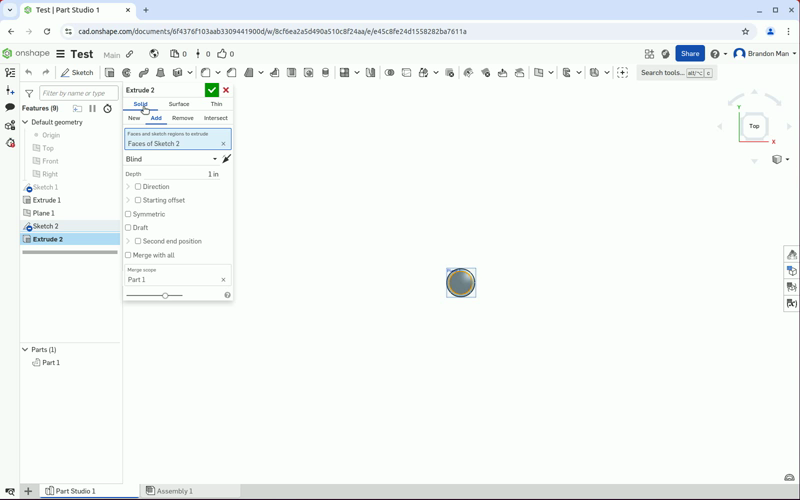
click(143, 106)
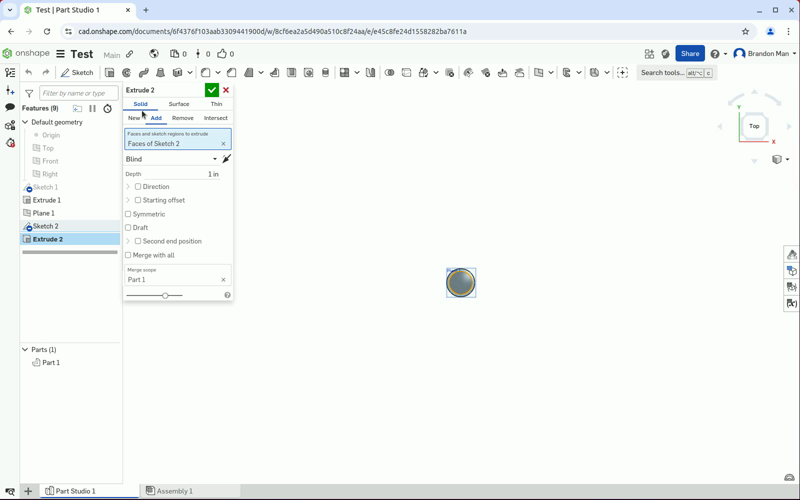
mouse_move(137, 120)
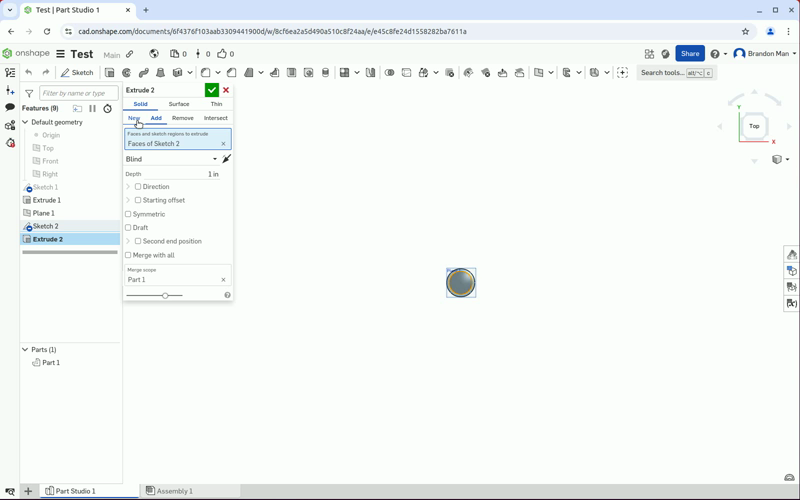
click(137, 120)
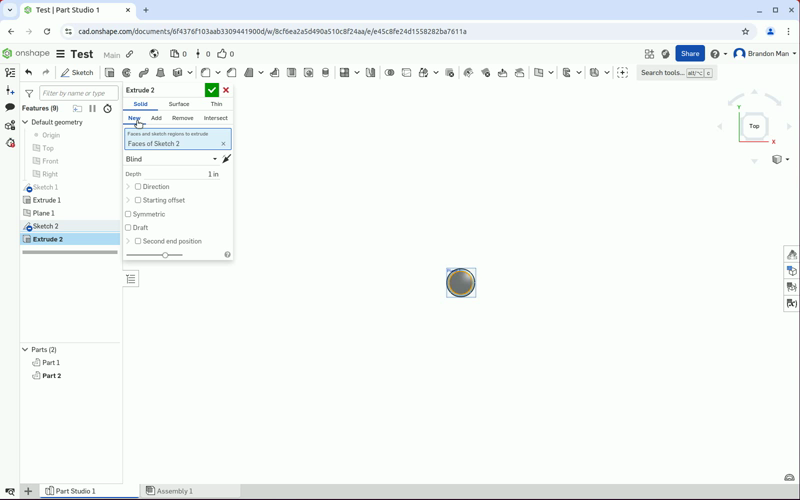
key(tab, 4)
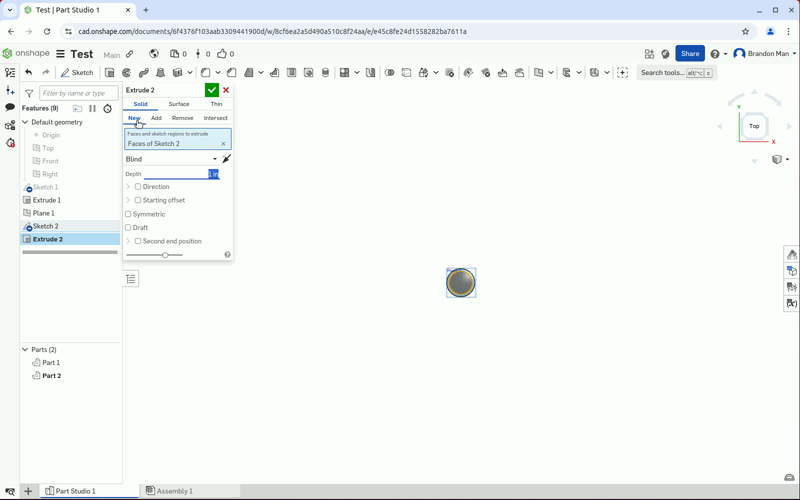
text(3.129)
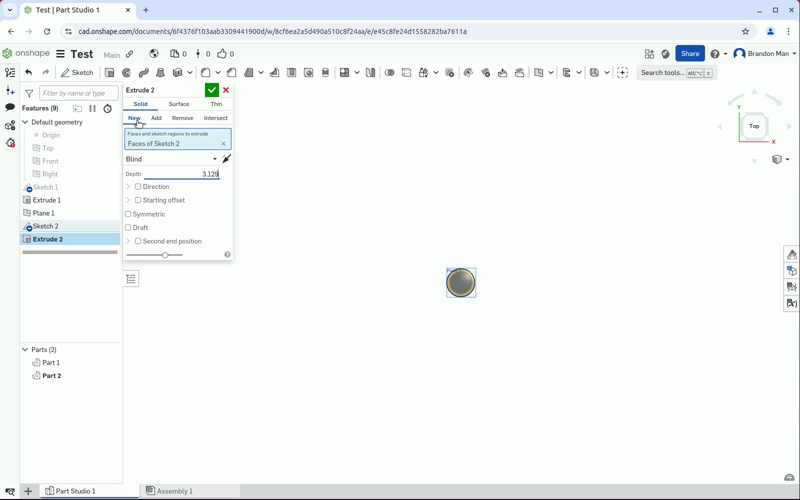
key(enter)
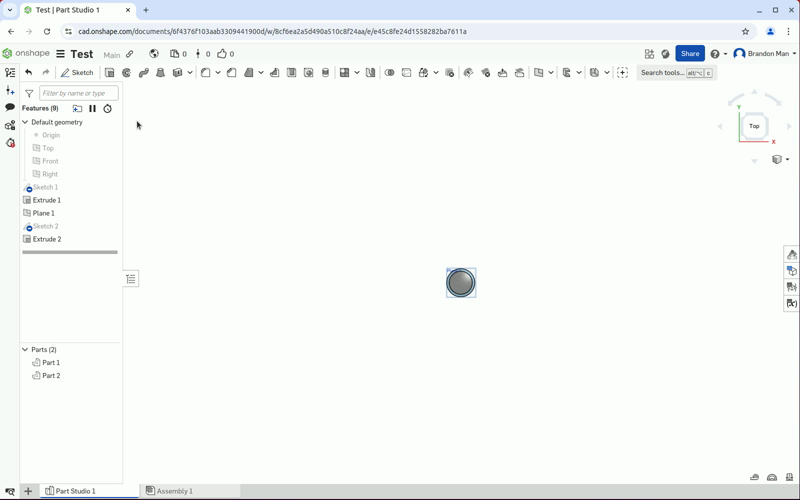
key(shift+h)
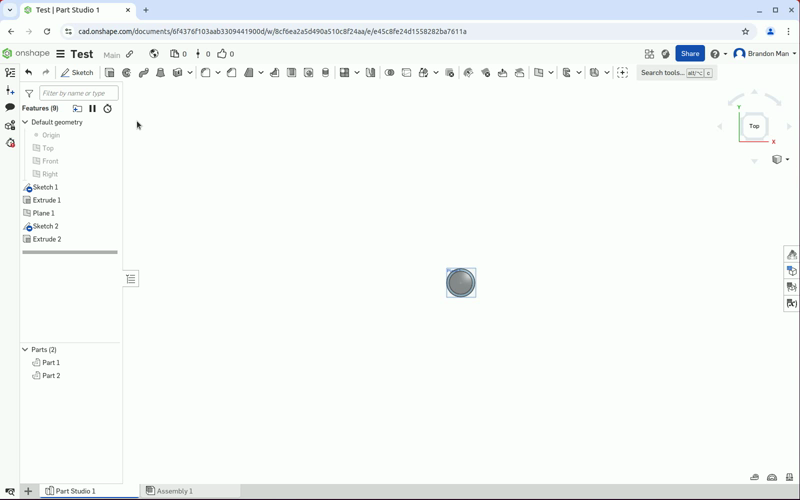
key(shift+h)
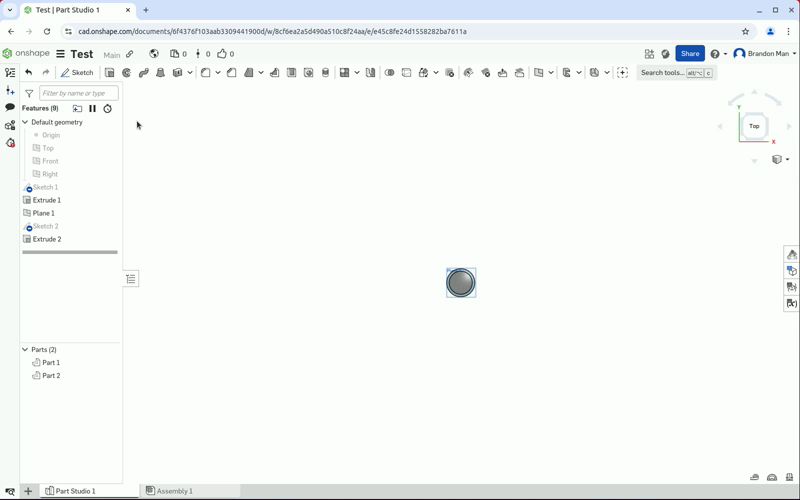
mouse_move(73, 189)
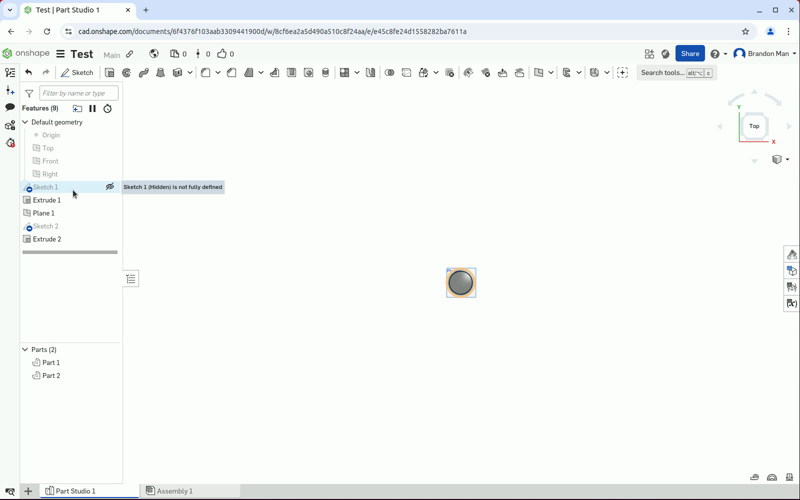
click(73, 189)
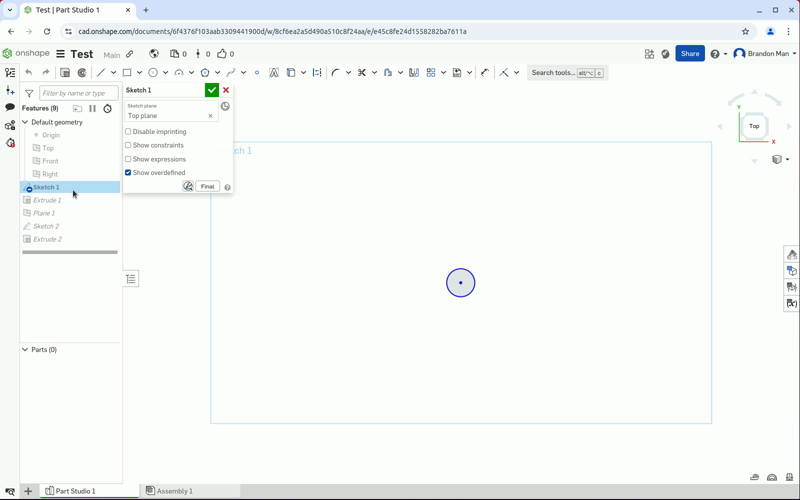
mouse_move(229, 92)
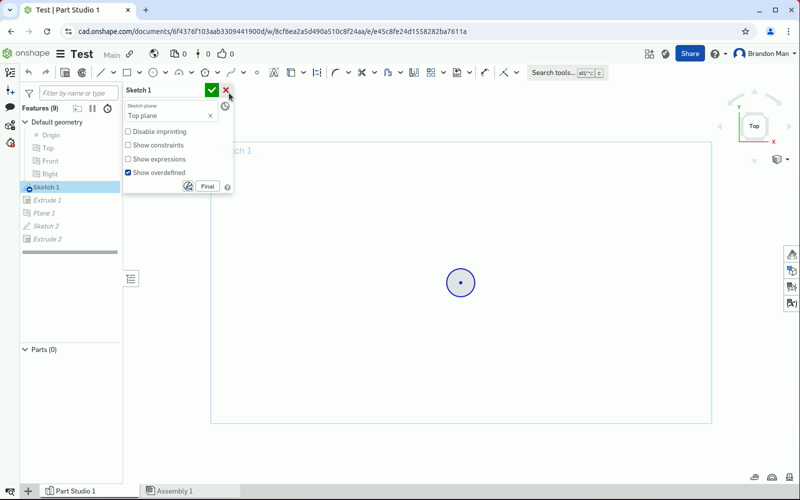
click(229, 92)
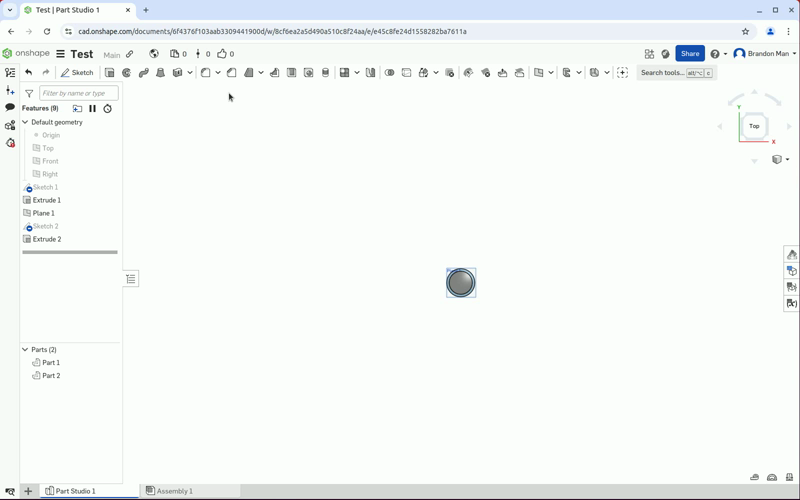
mouse_move(541, 75)
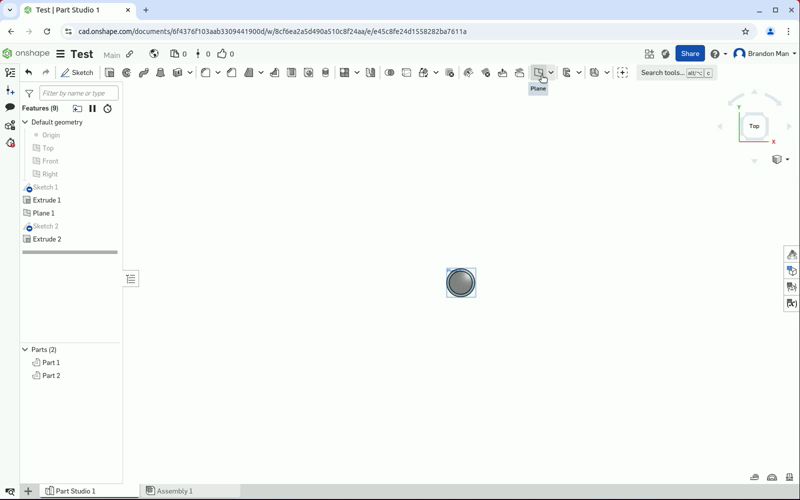
click(541, 75)
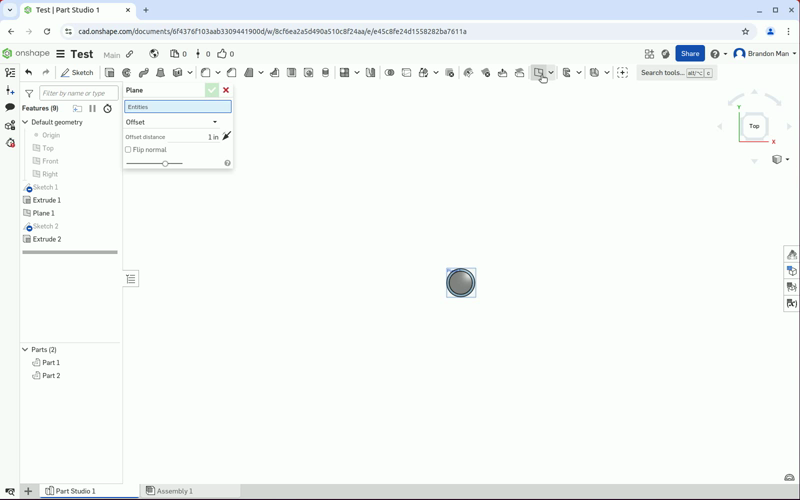
mouse_move(73, 150)
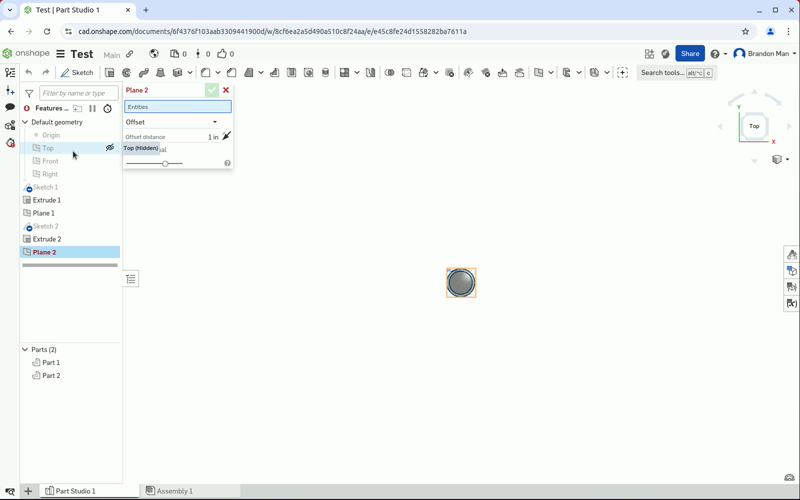
click(73, 150)
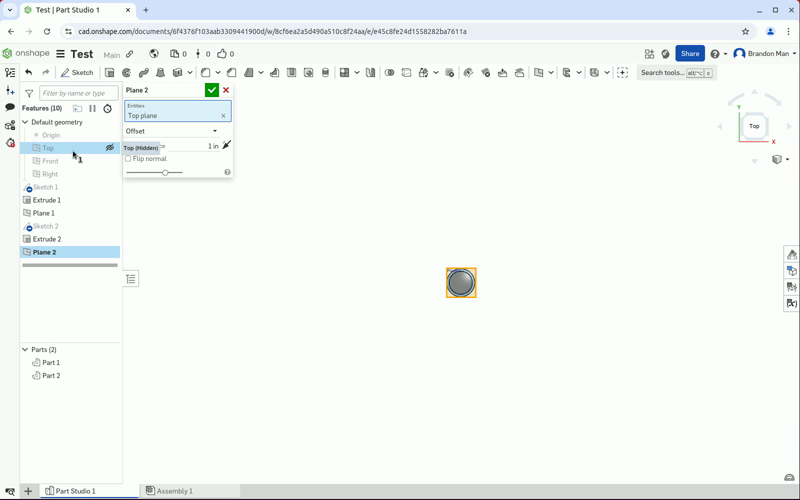
key(tab, 2)
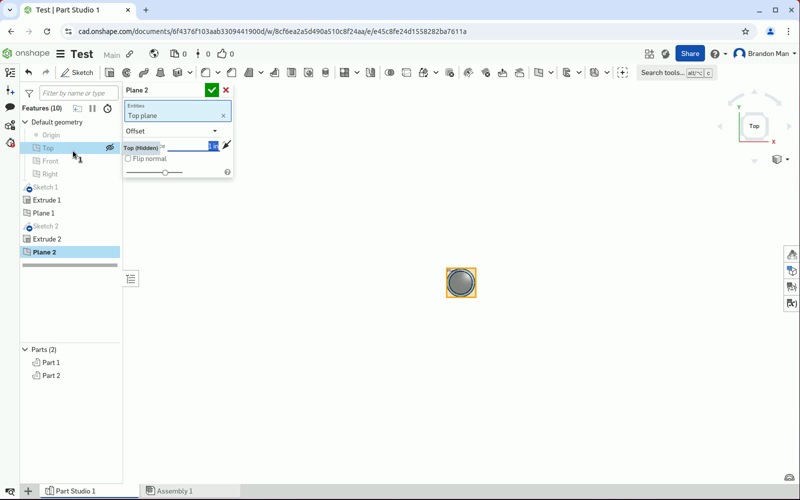
text(18.548)
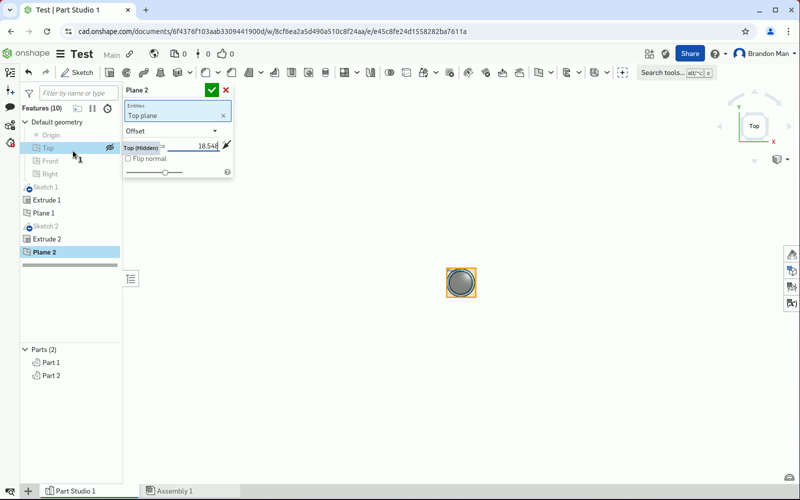
key(enter, 2)
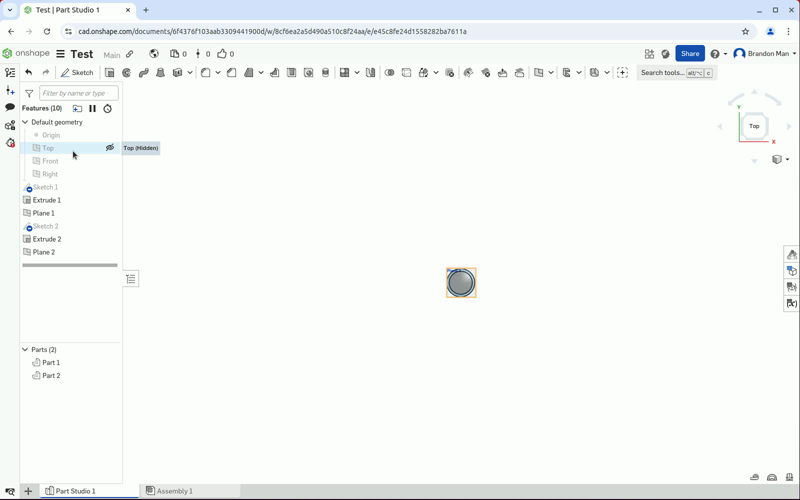
key(shift+s)
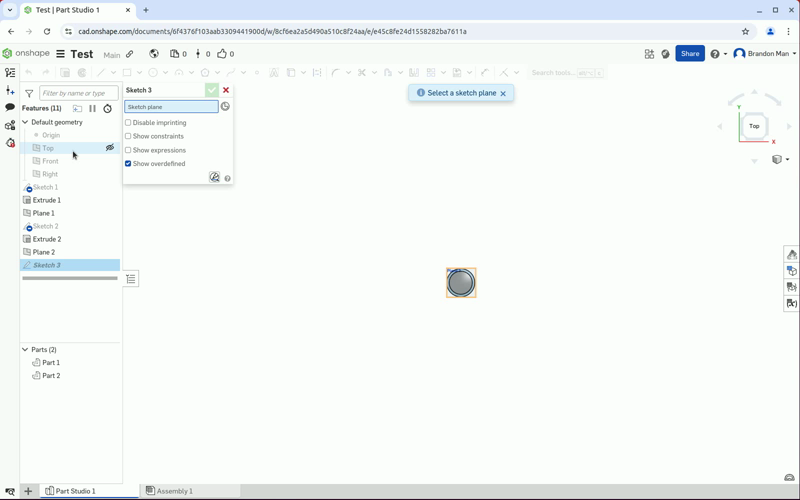
mouse_move(73, 254)
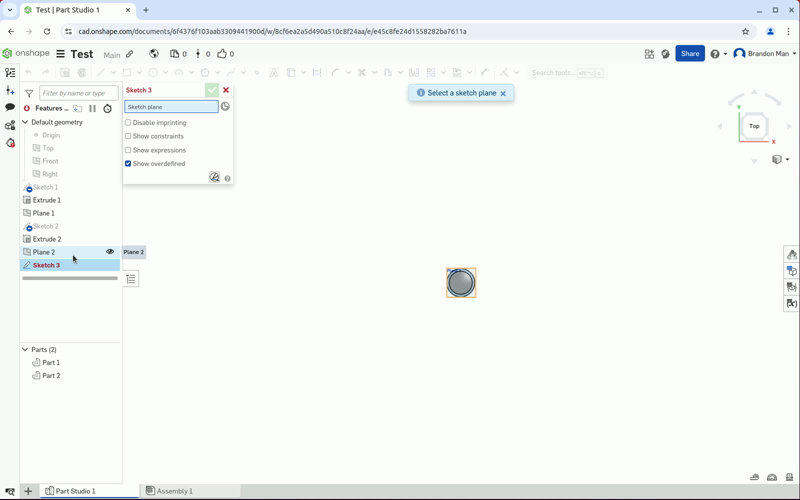
click(73, 254)
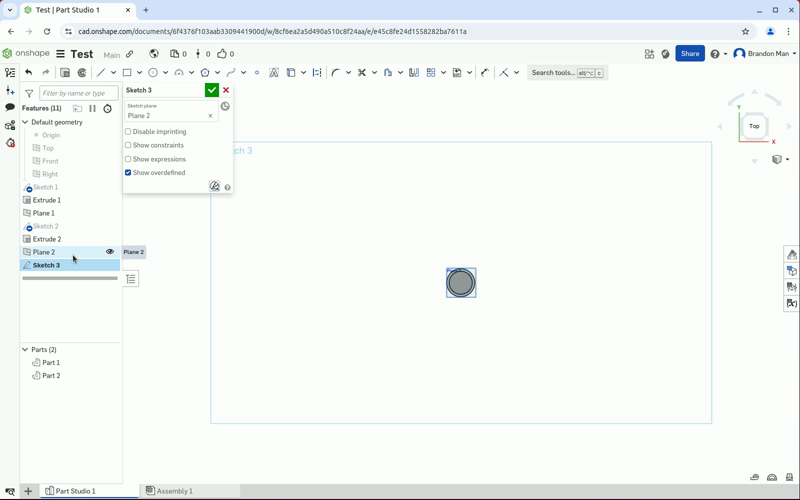
mouse_move(73, 352)
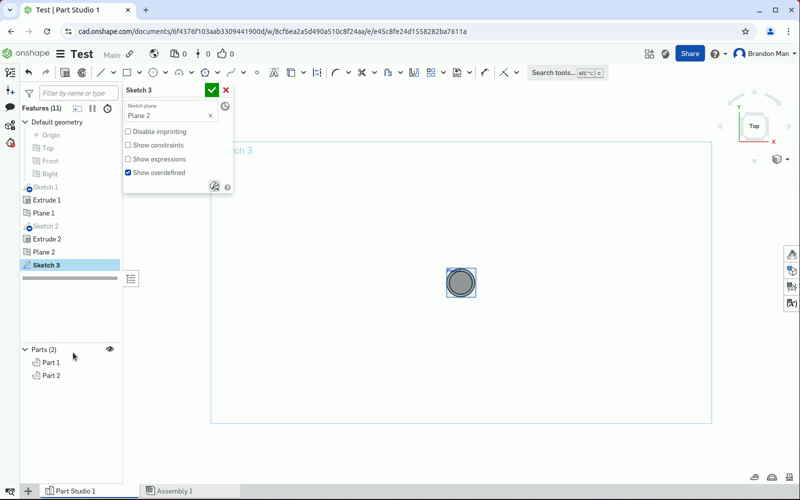
key(y)
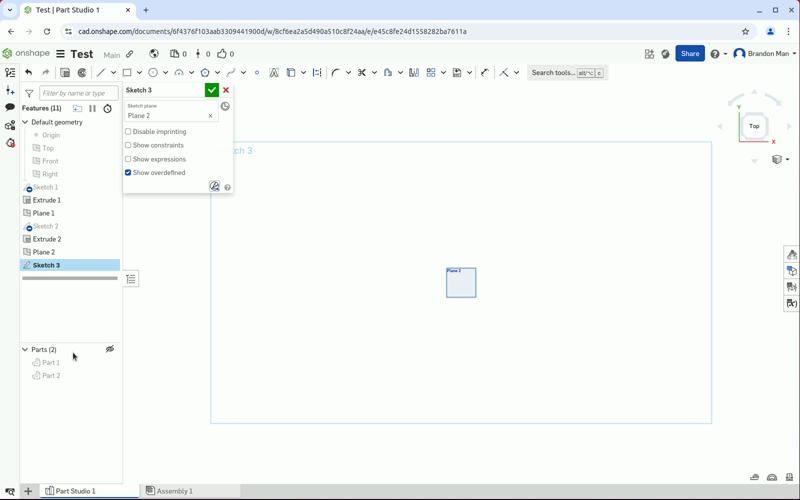
key(c)
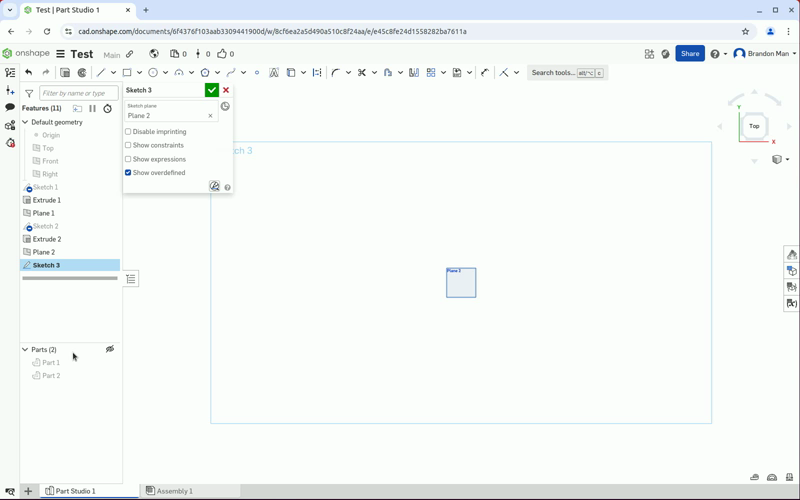
key_down(shift)
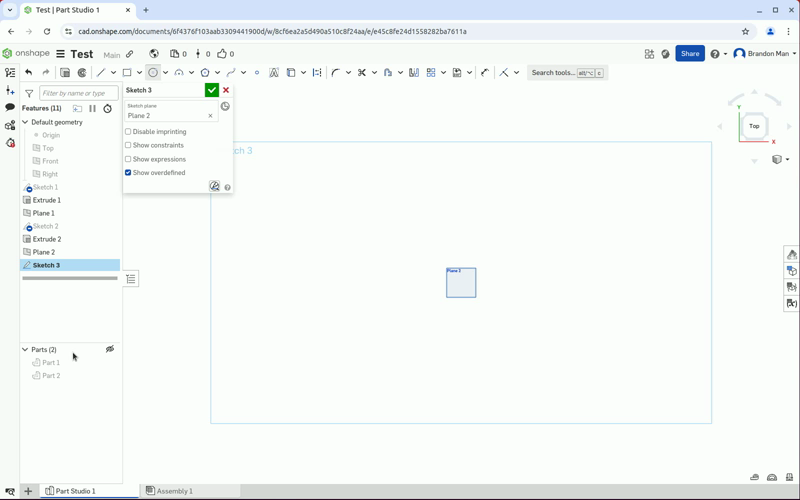
mouse_move(461, 282)
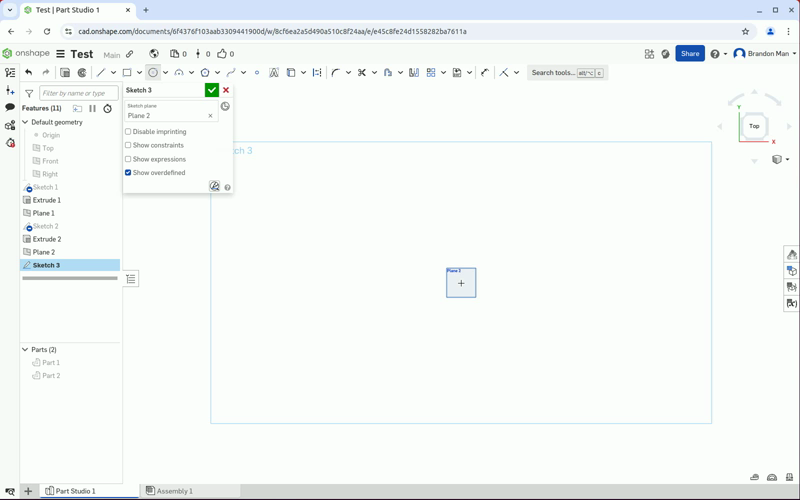
click(461, 282)
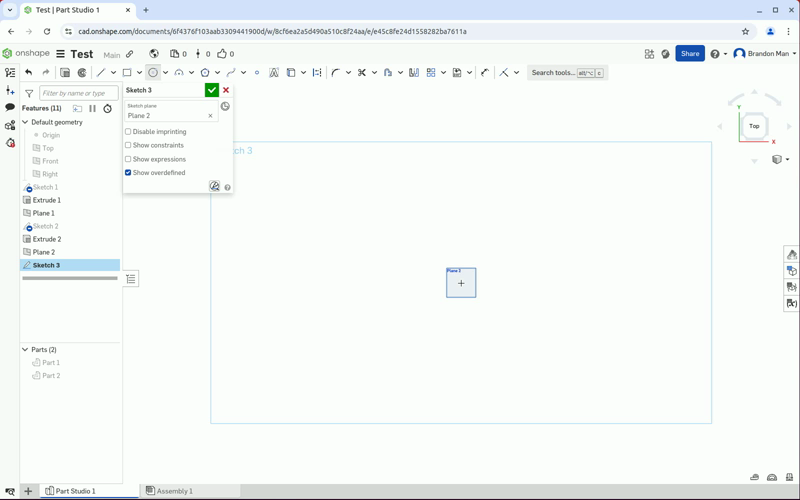
key_up(shift)
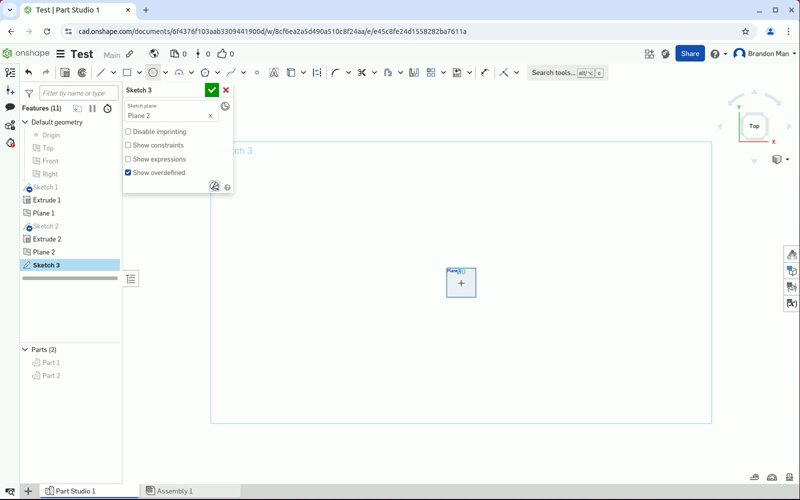
mouse_move(471, 282)
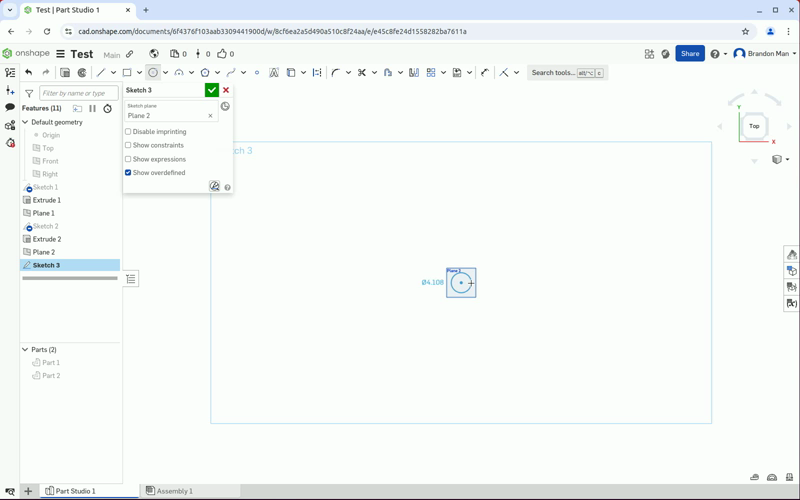
click(471, 282)
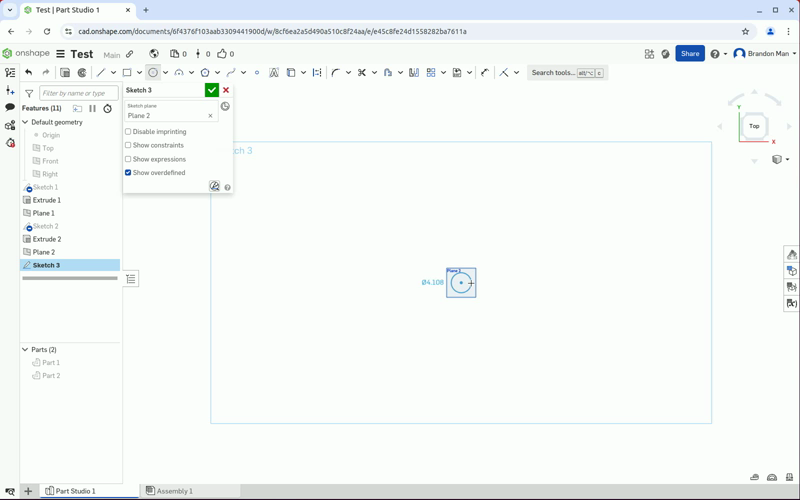
key(esc)
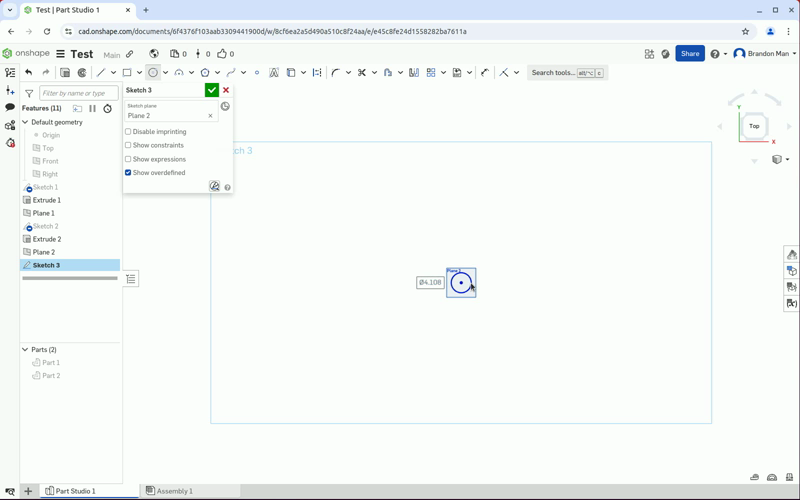
mouse_move(453, 286)
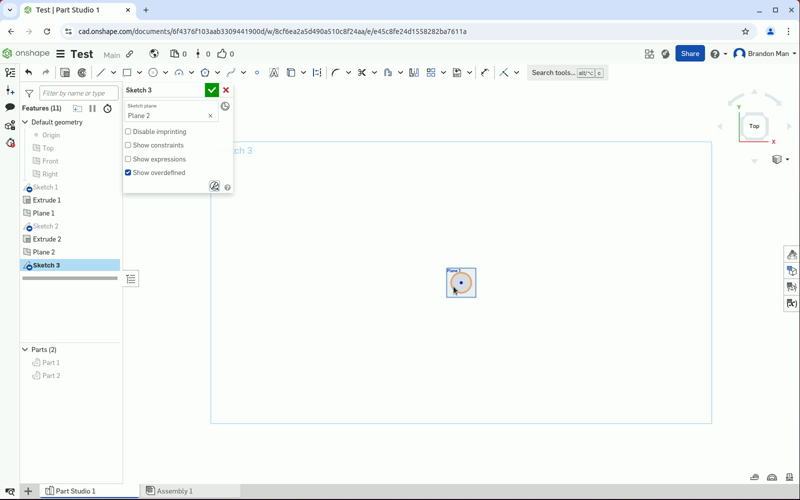
scroll(6)
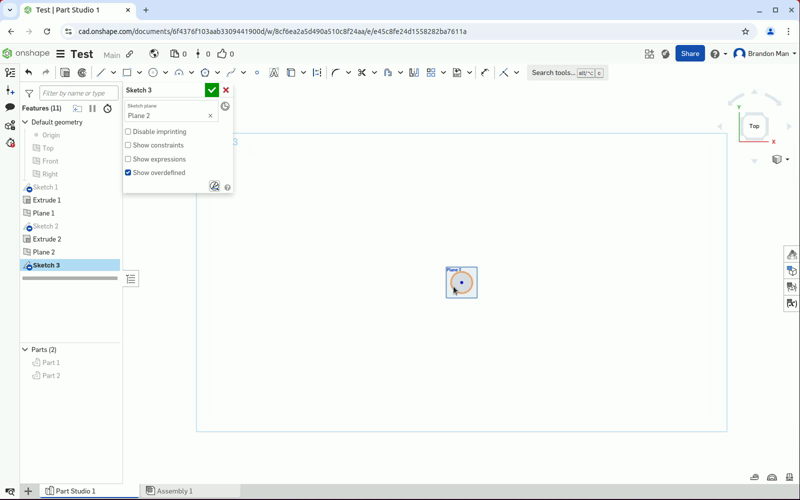
scroll(6)
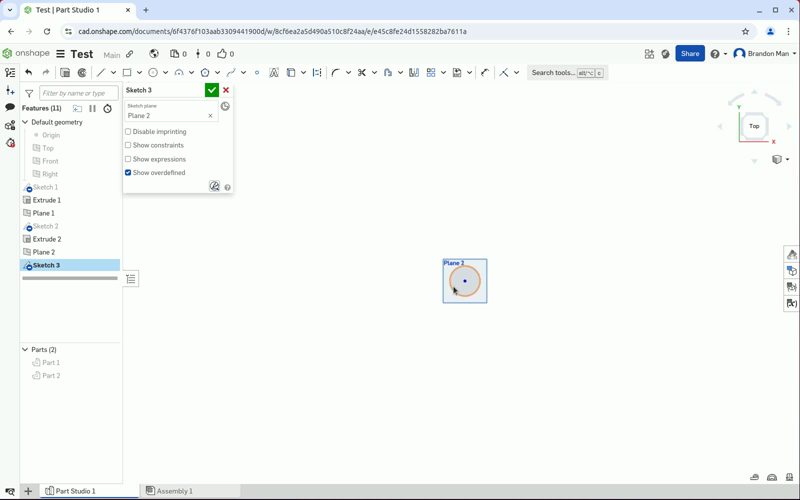
scroll(6)
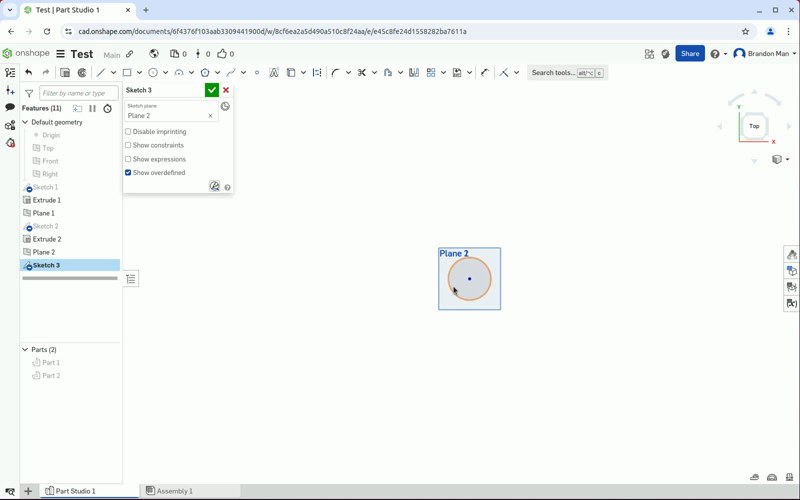
scroll(6)
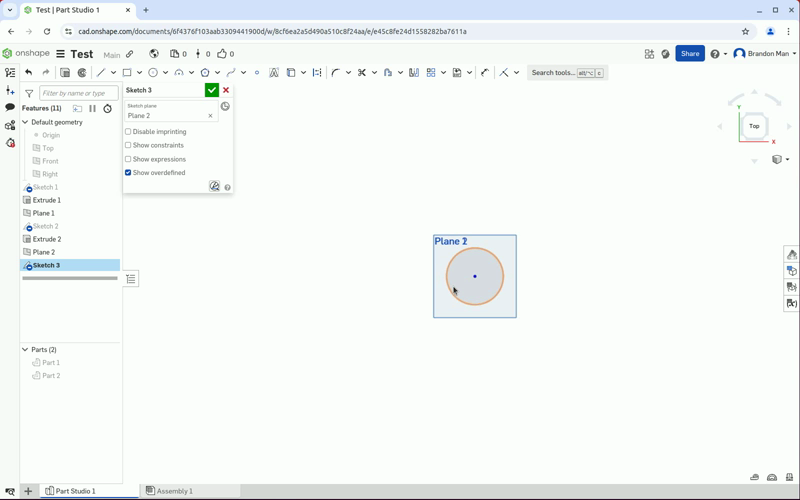
scroll(6)
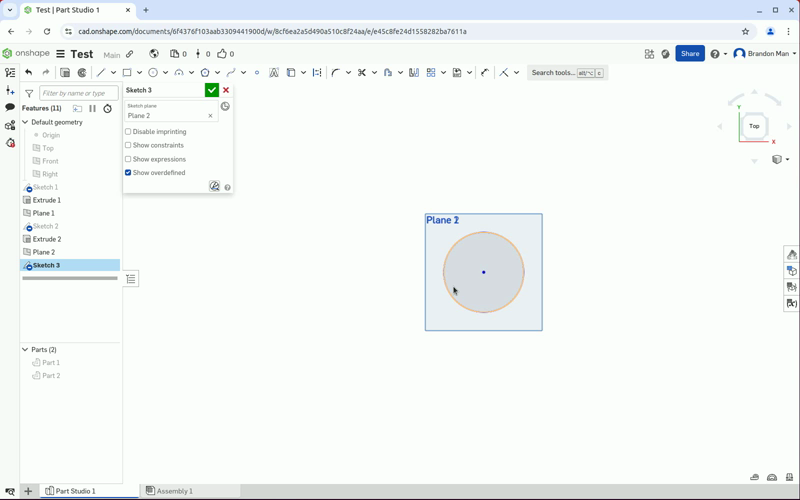
scroll(6)
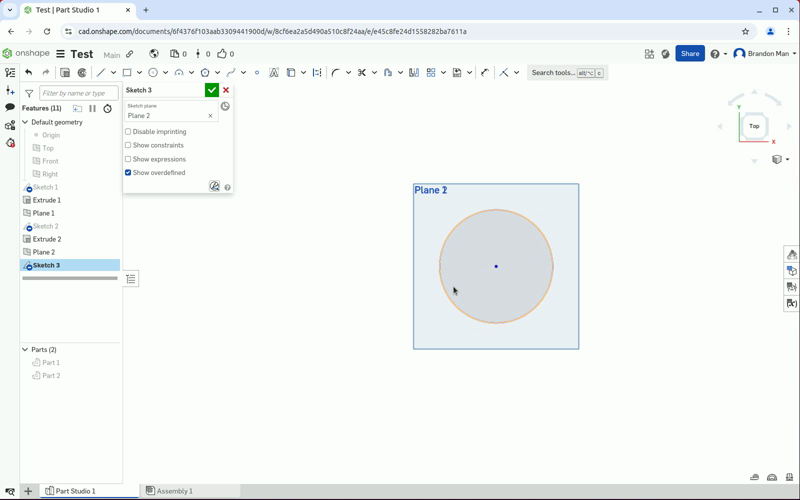
scroll(6)
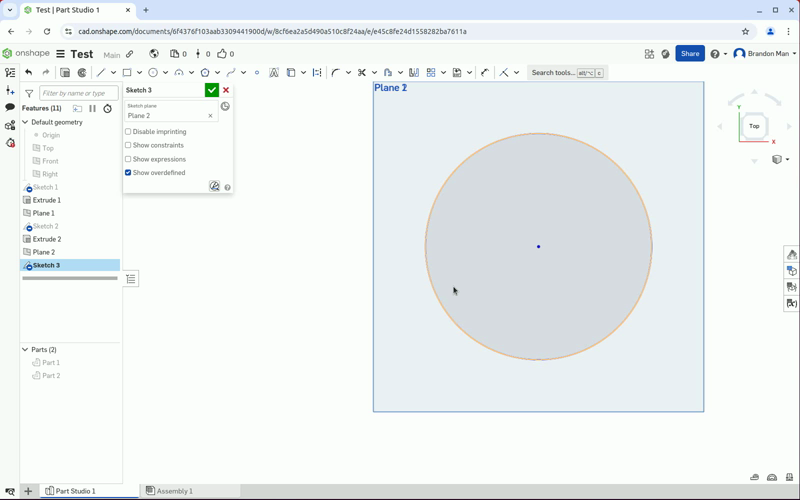
click(453, 286)
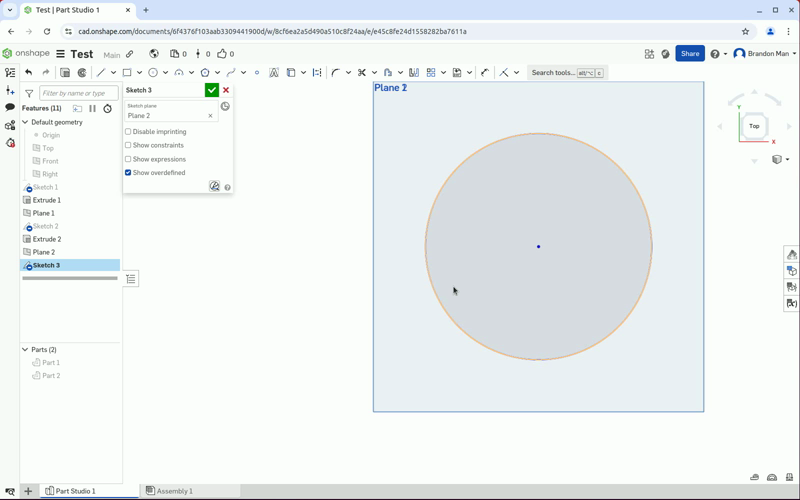
scroll(-6)
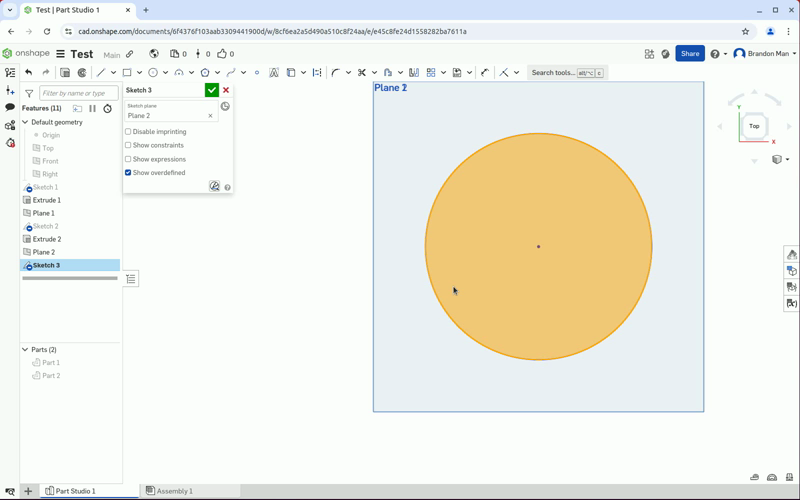
scroll(-6)
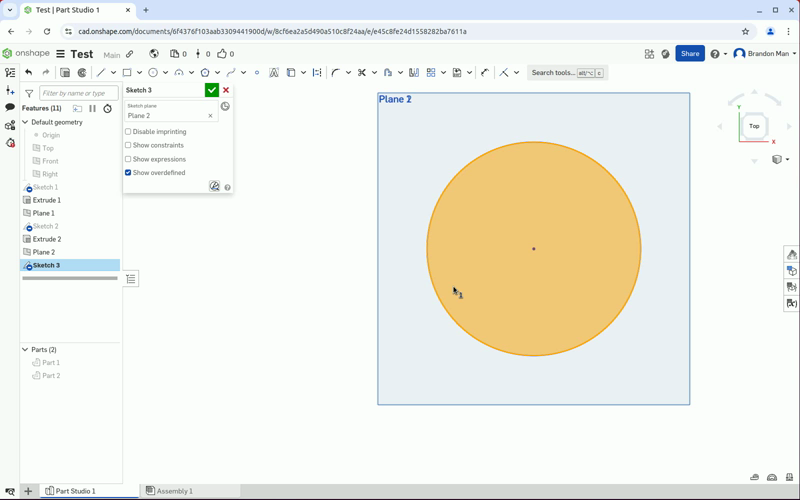
scroll(-6)
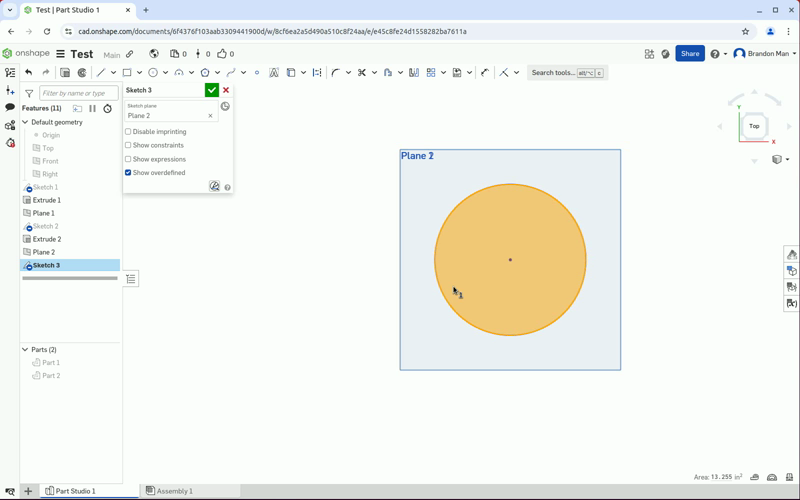
scroll(-6)
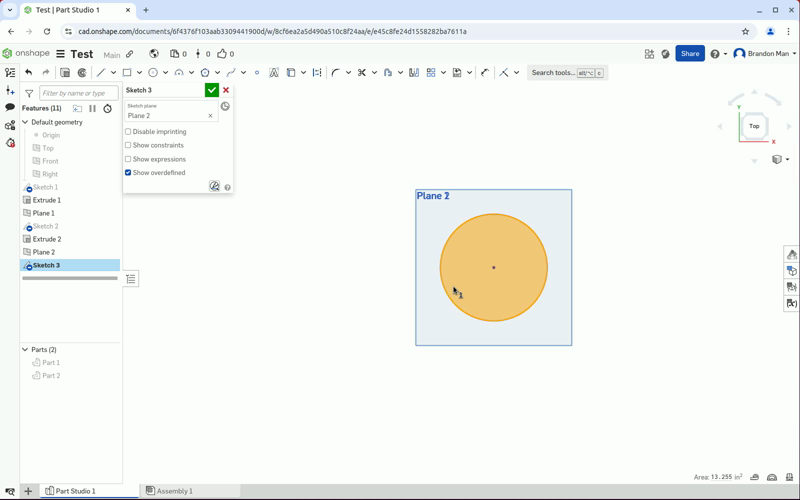
scroll(-6)
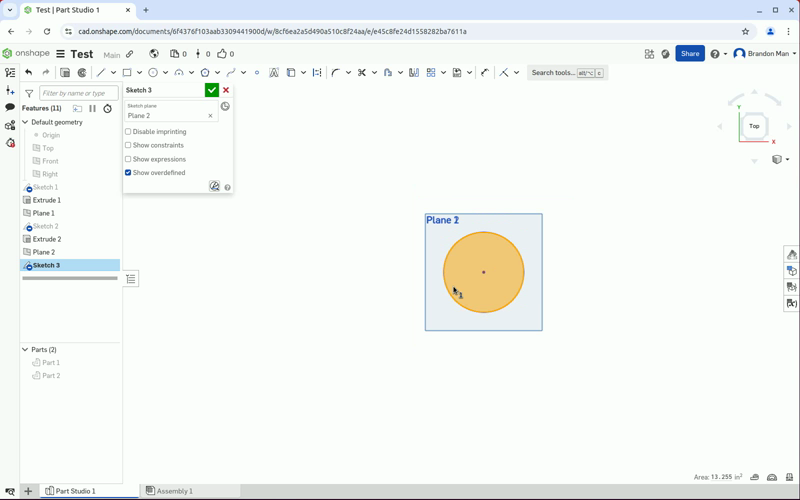
scroll(-6)
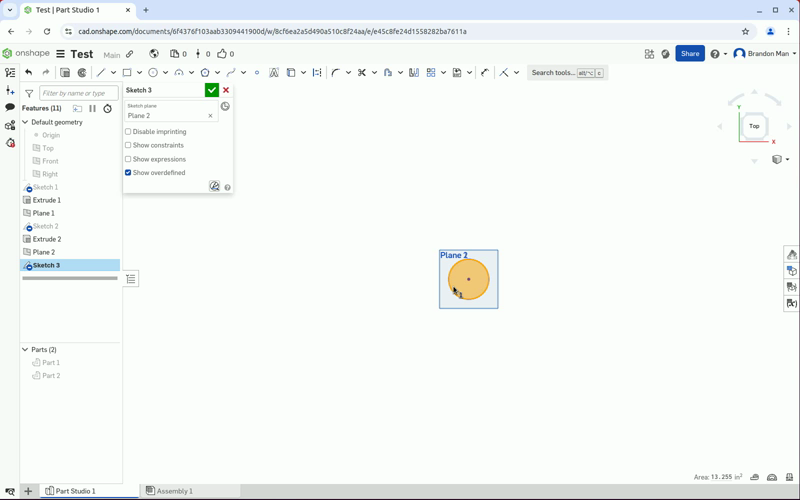
scroll(-6)
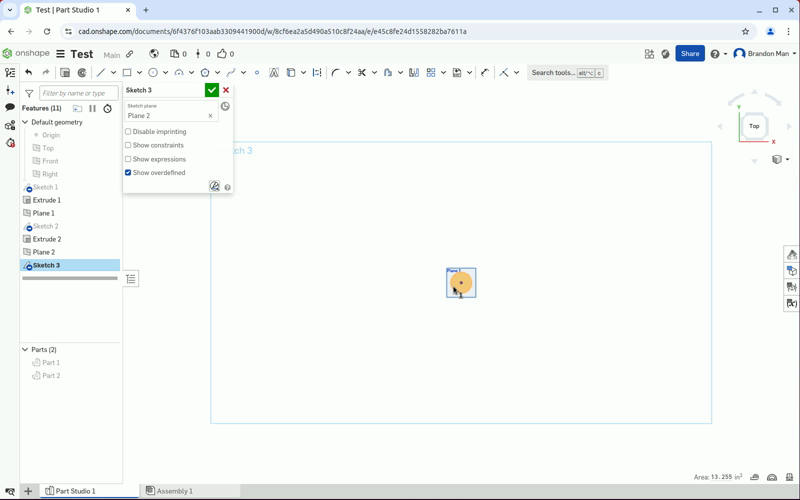
mouse_move(73, 352)
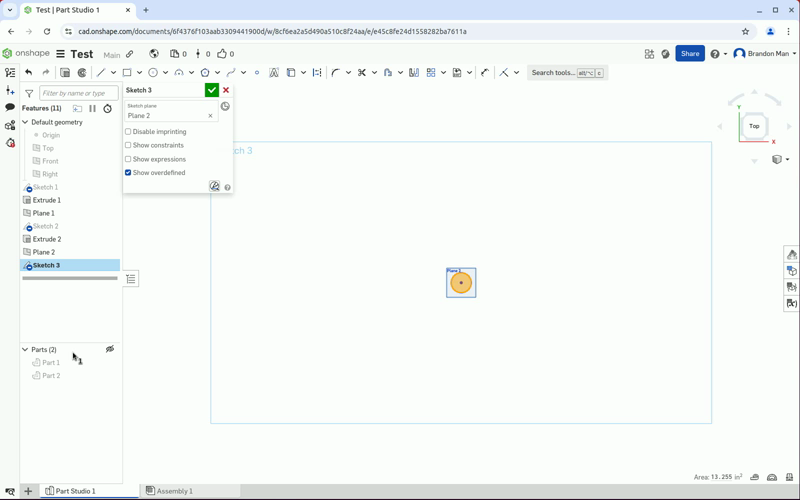
key(shift+y)
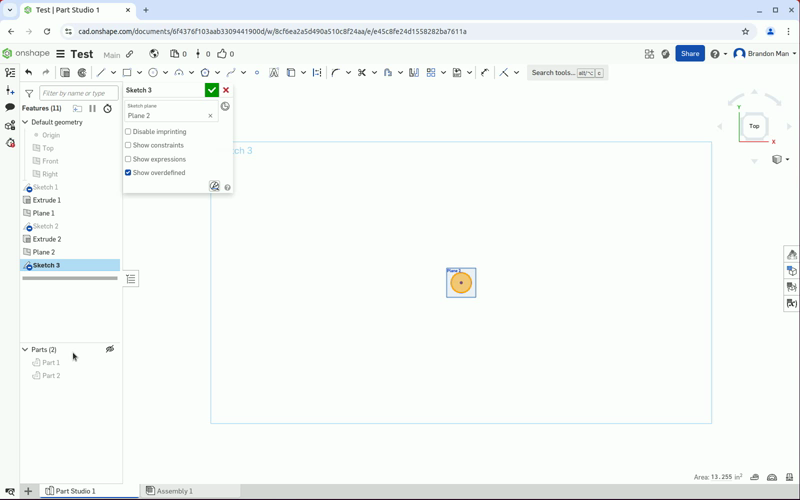
key(shift+e)
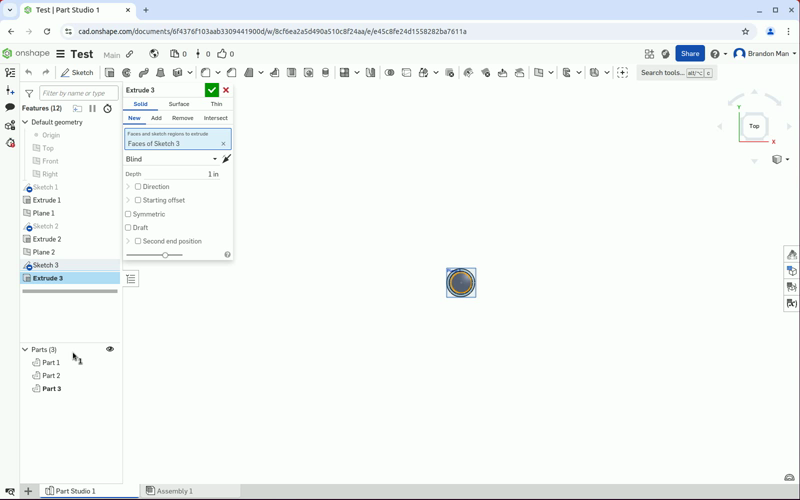
mouse_move(143, 106)
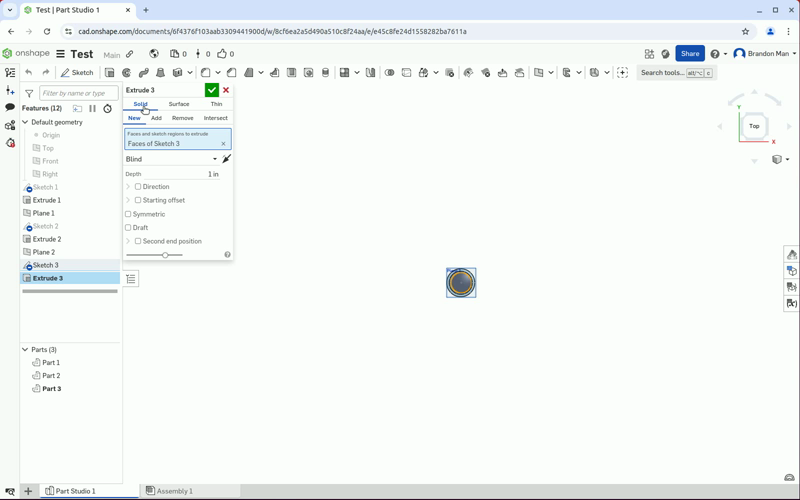
click(143, 106)
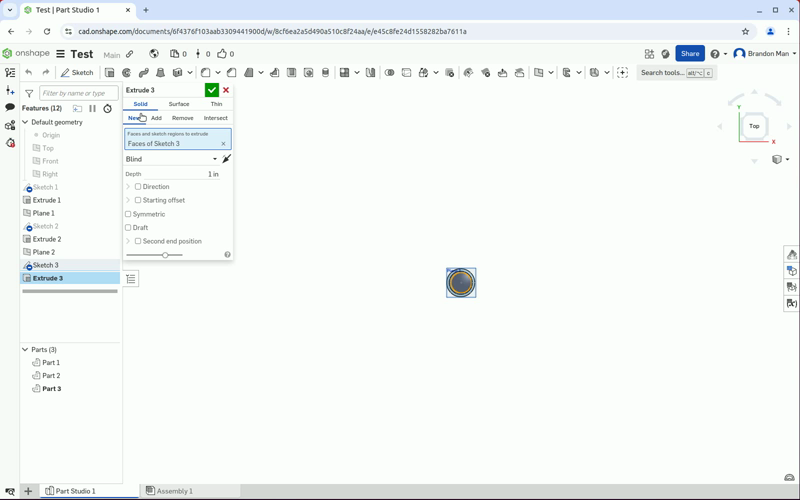
mouse_move(137, 120)
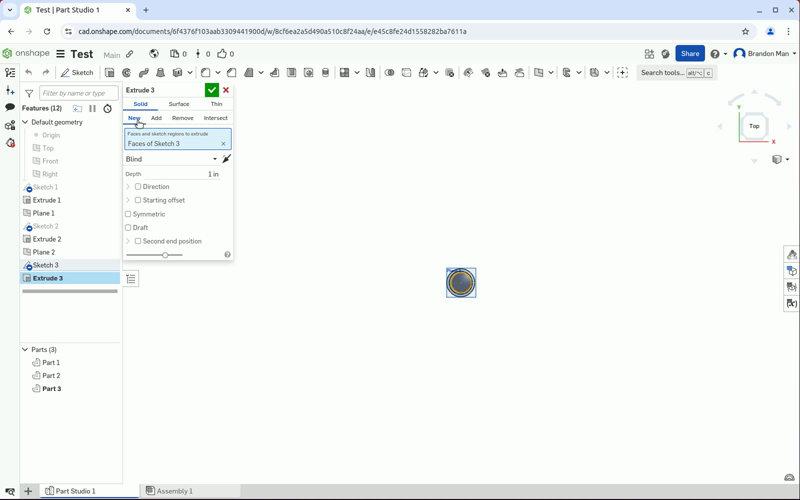
click(137, 120)
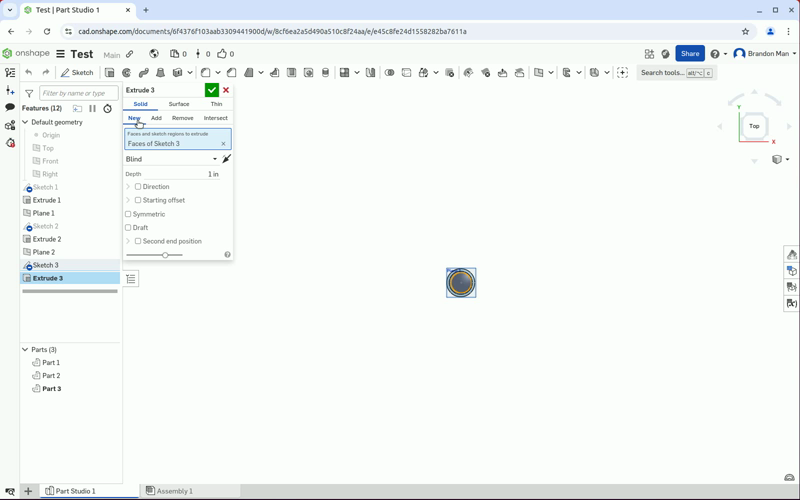
key(tab, 4)
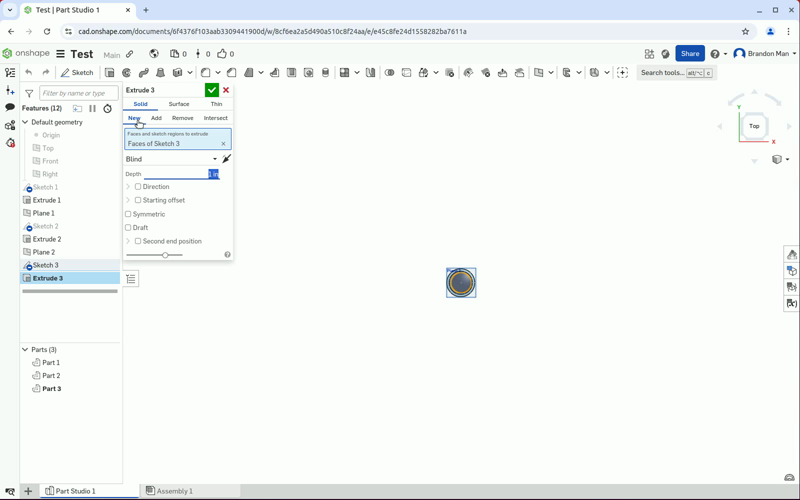
text(2.166)
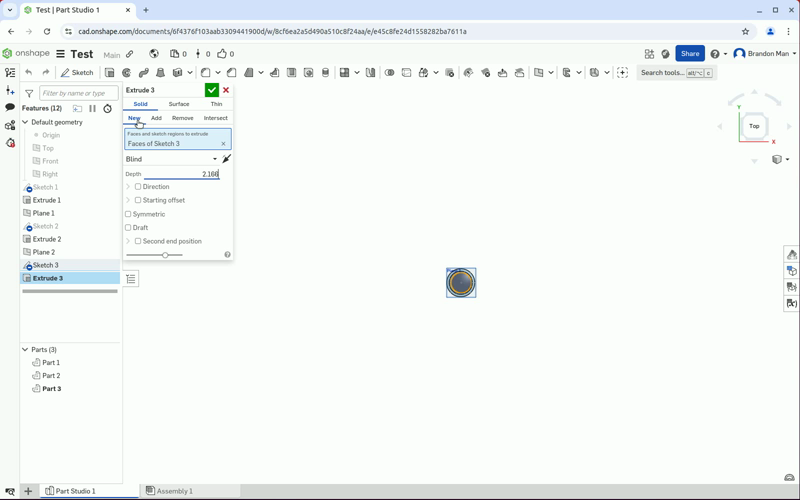
key(enter)
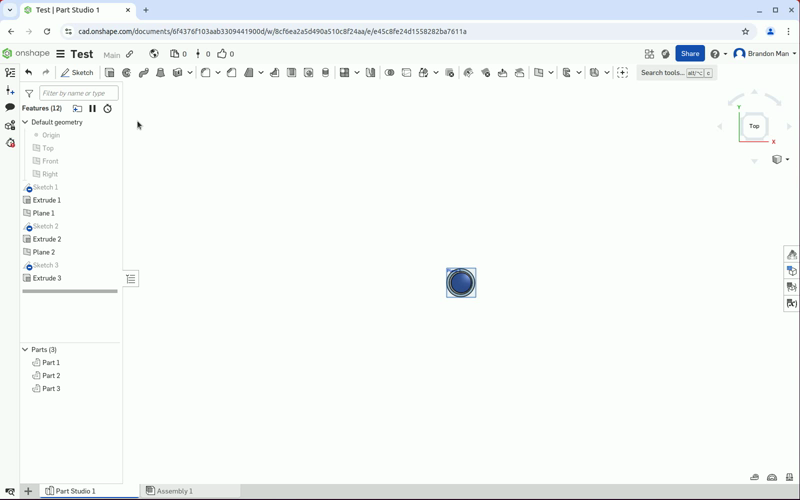
key(shift+h)
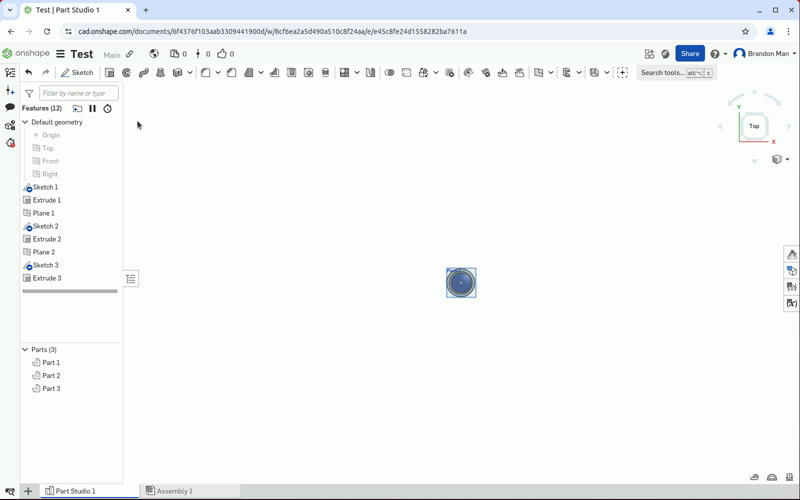
key(shift+h)
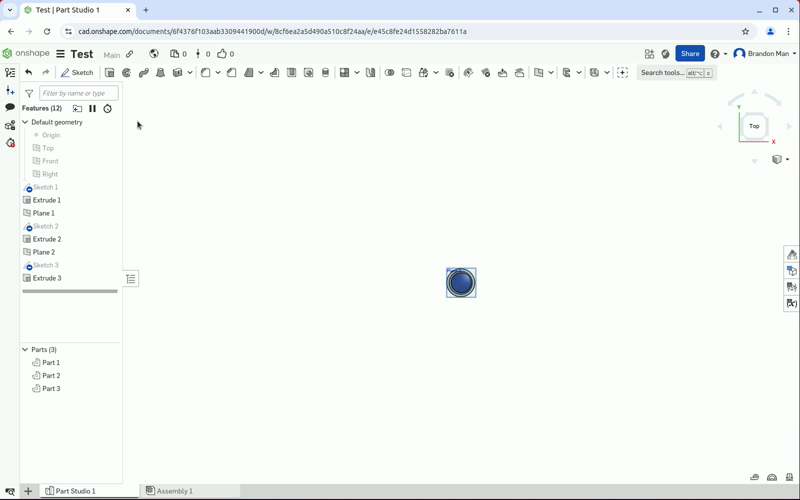
mouse_move(73, 189)
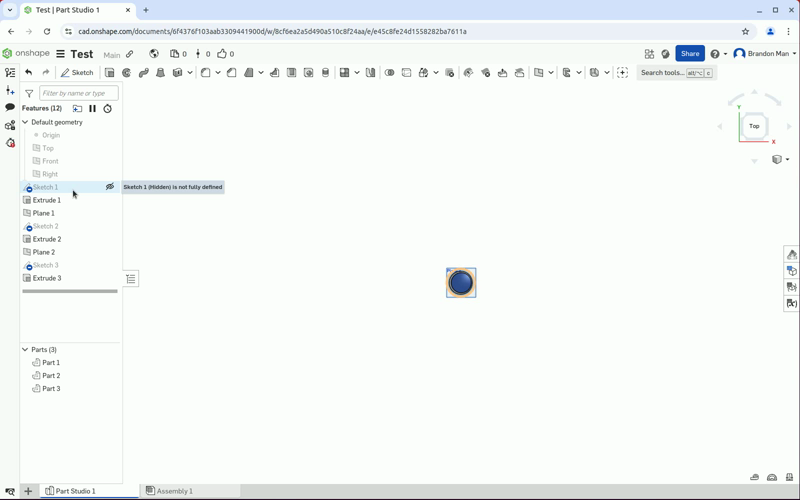
click(73, 189)
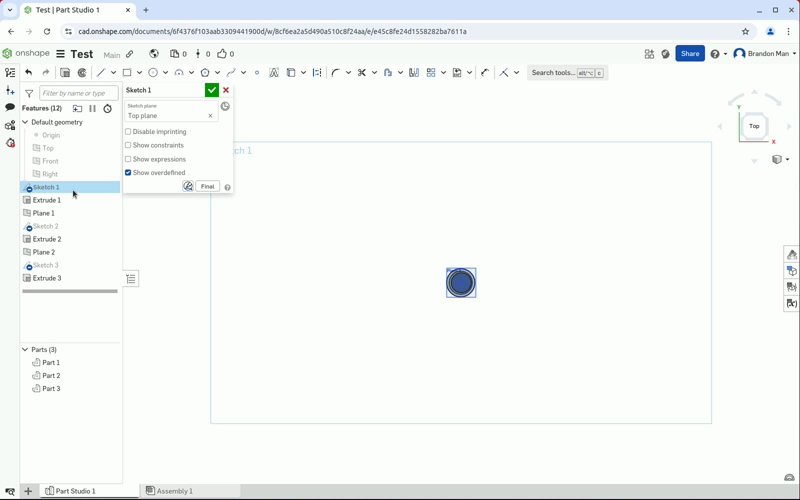
mouse_move(229, 92)
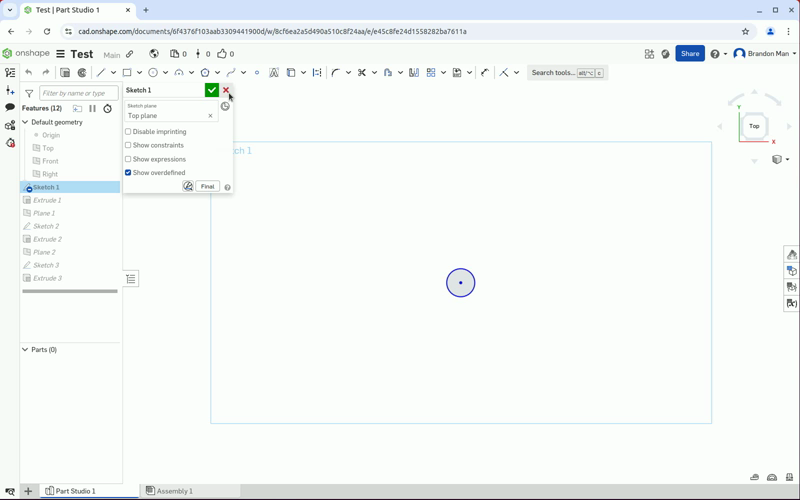
click(229, 92)
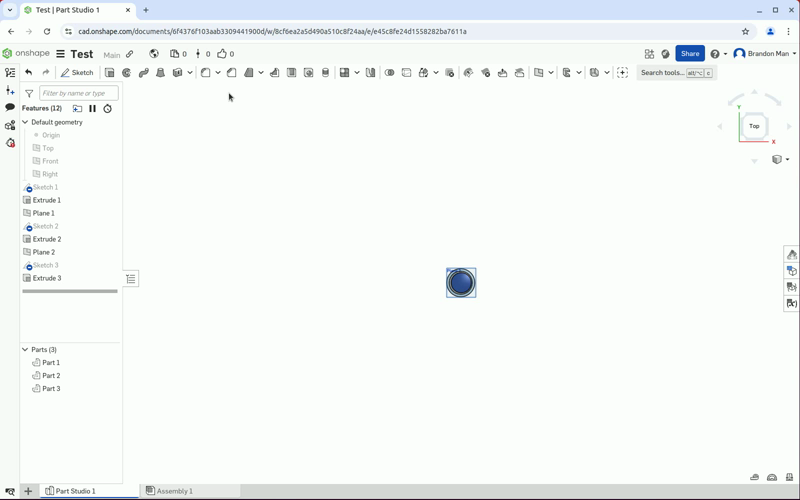
mouse_move(541, 75)
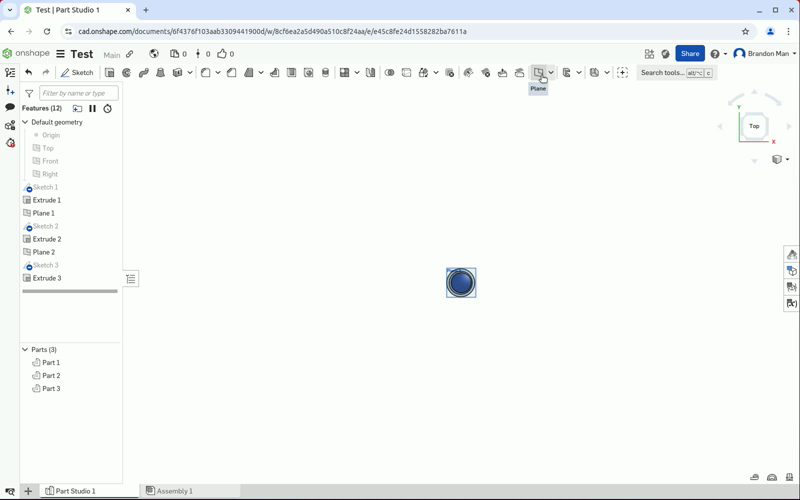
click(541, 75)
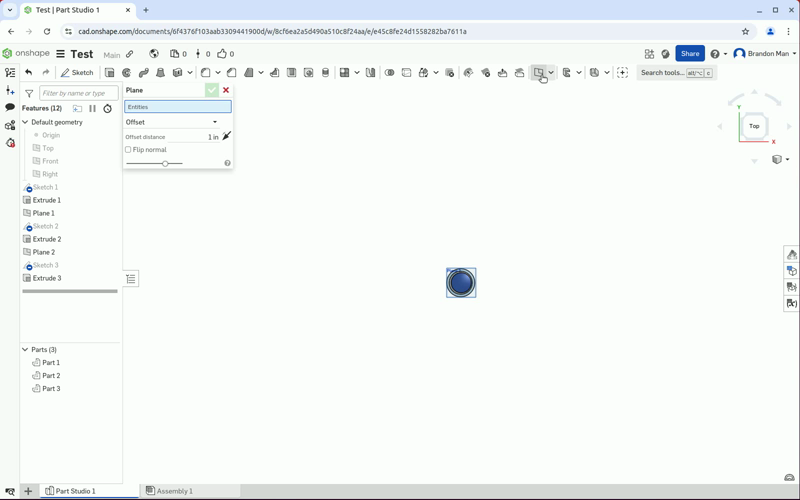
mouse_move(73, 150)
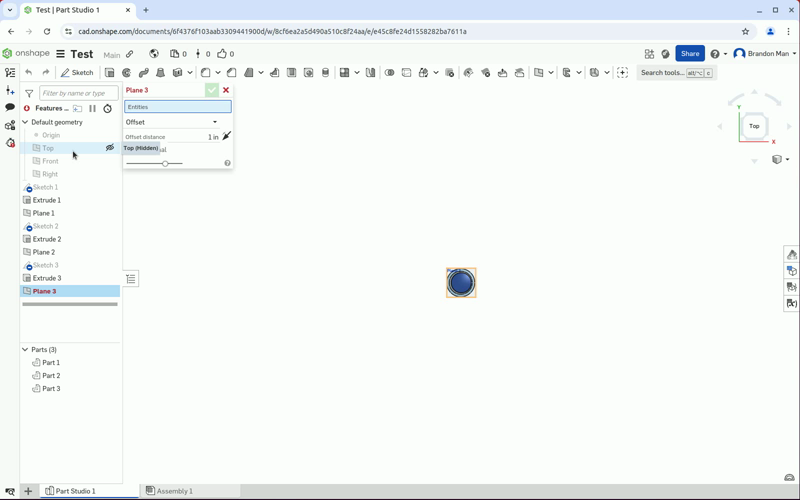
click(73, 150)
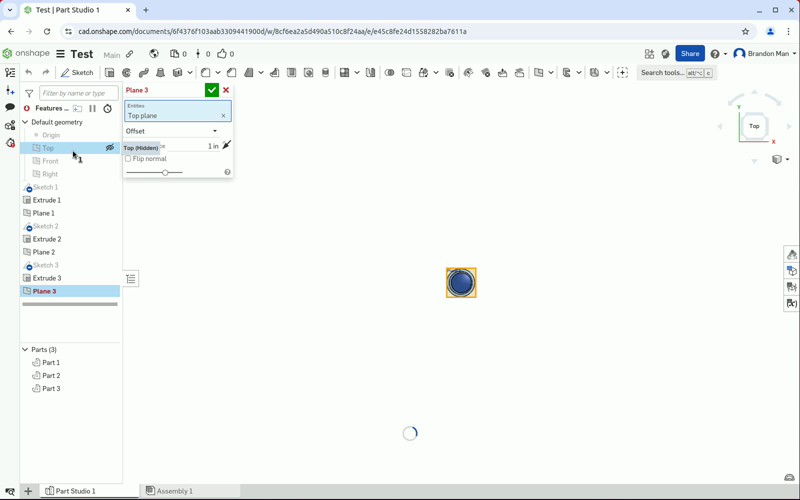
key(tab, 2)
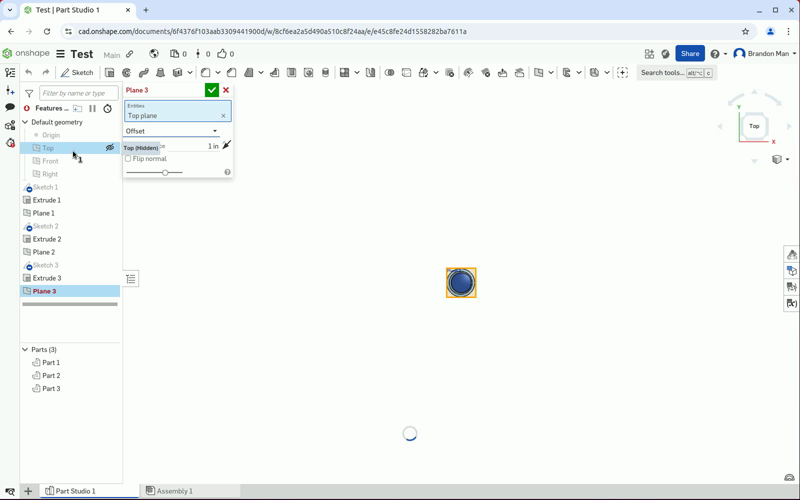
text(20.705)
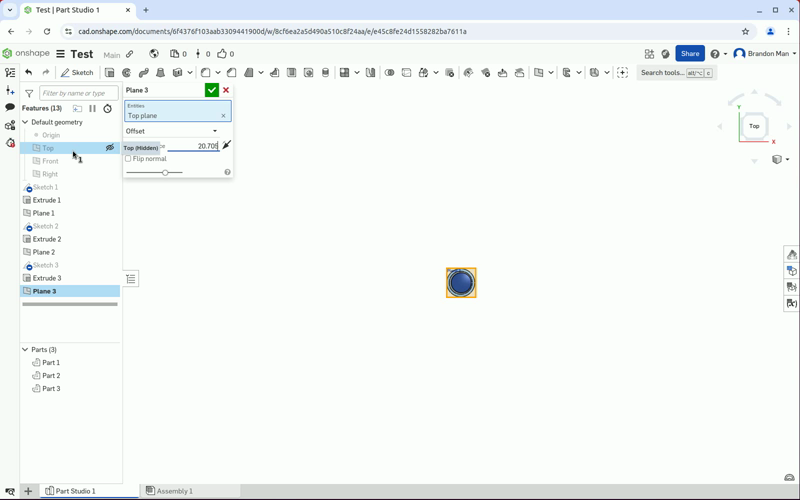
key(enter, 2)
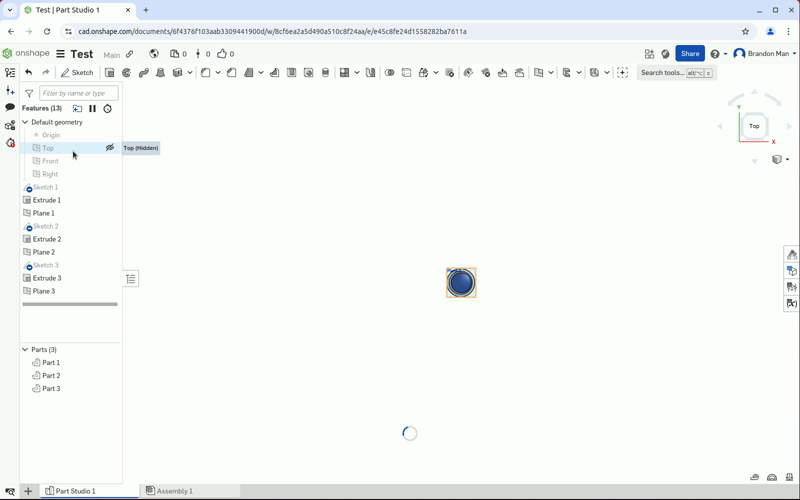
key(shift+s)
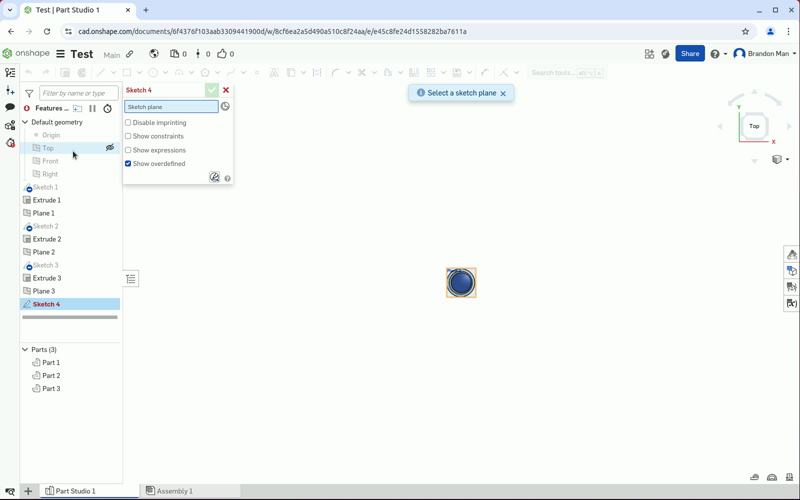
mouse_move(73, 293)
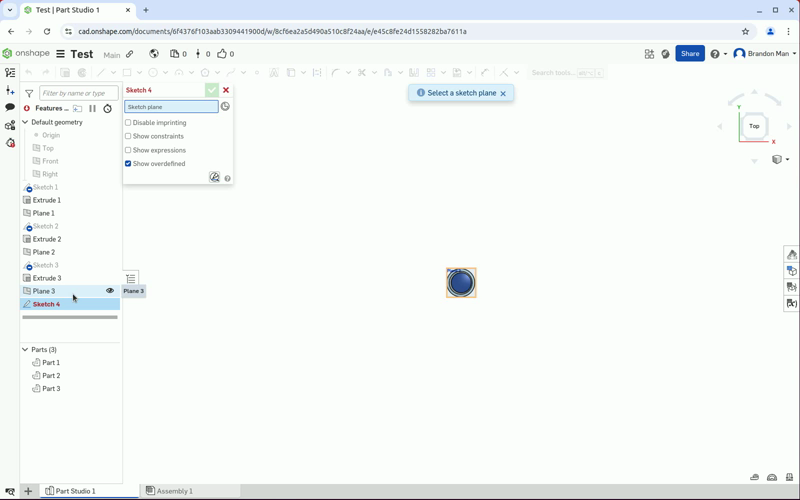
click(73, 293)
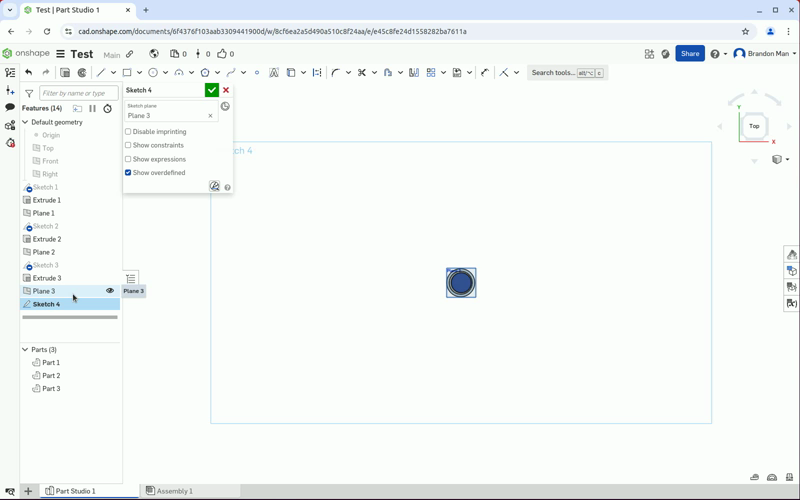
mouse_move(73, 352)
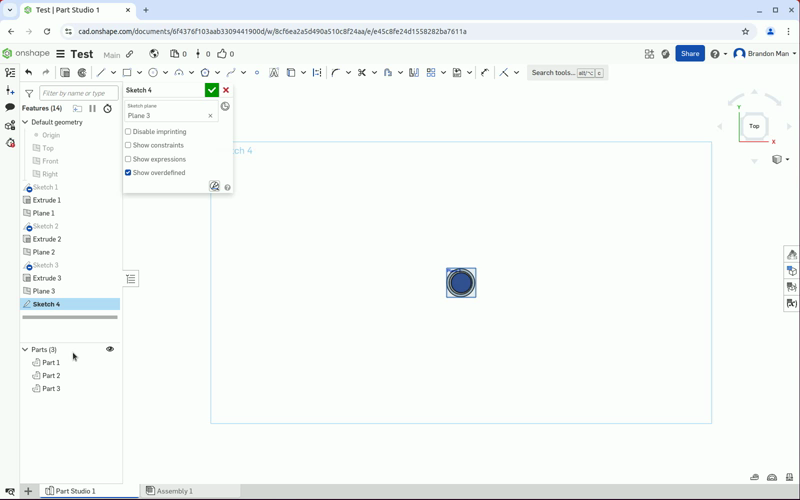
key(y)
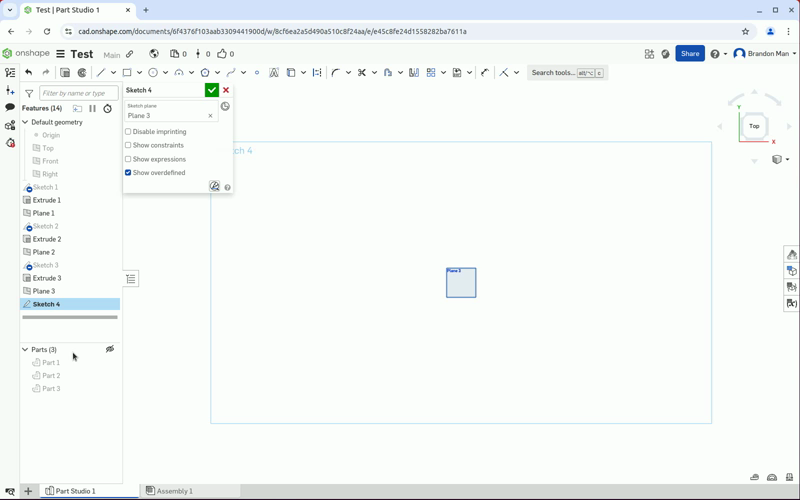
key(c)
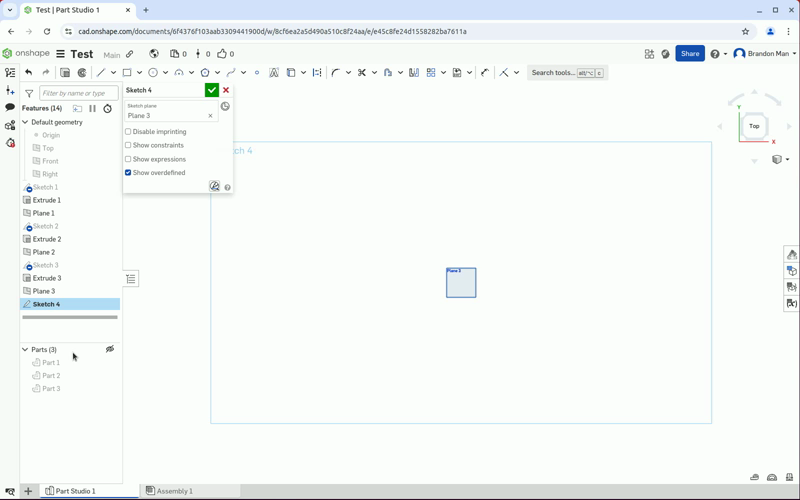
key_down(shift)
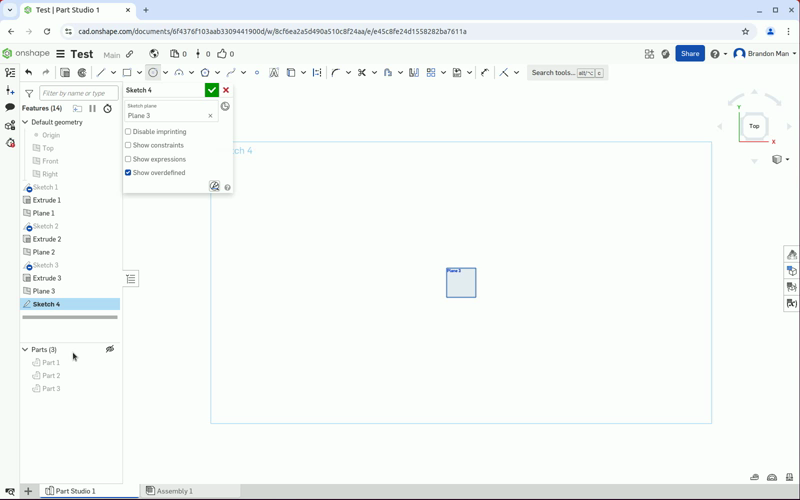
mouse_move(461, 282)
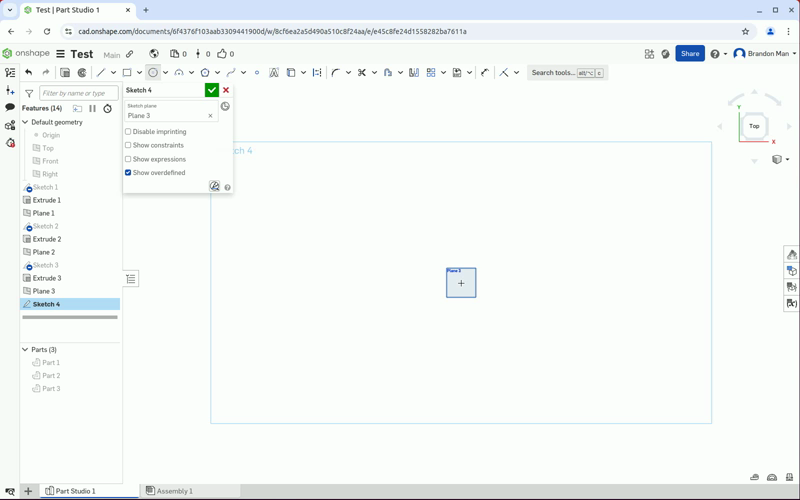
click(461, 282)
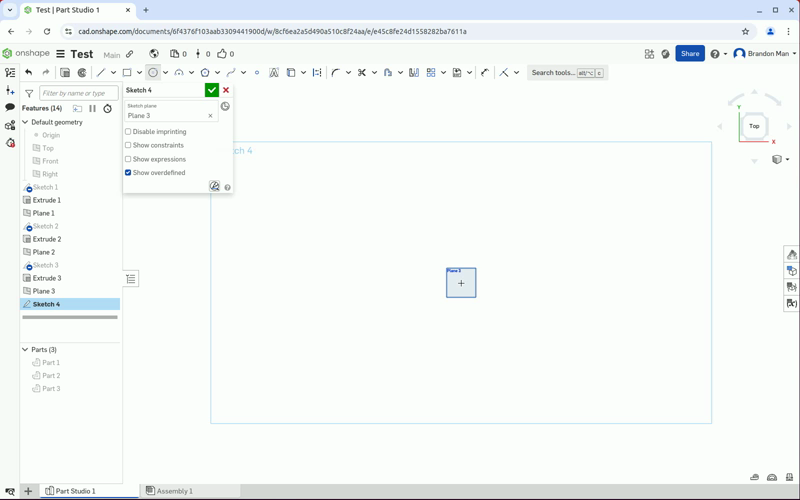
key_up(shift)
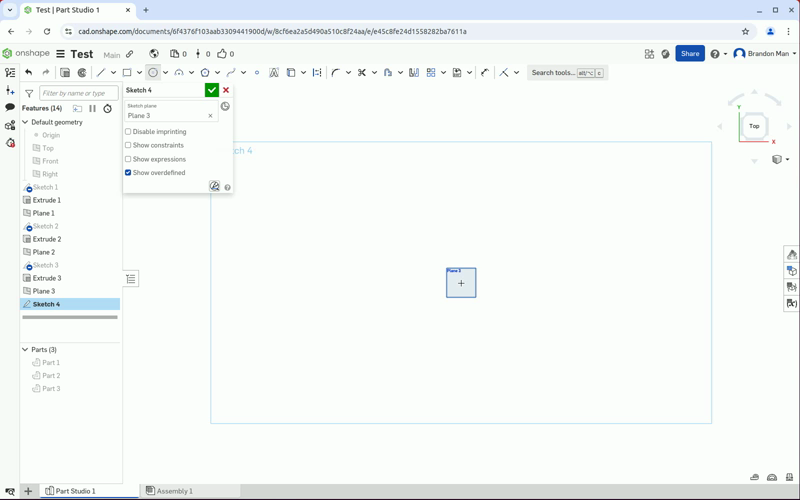
mouse_move(465, 282)
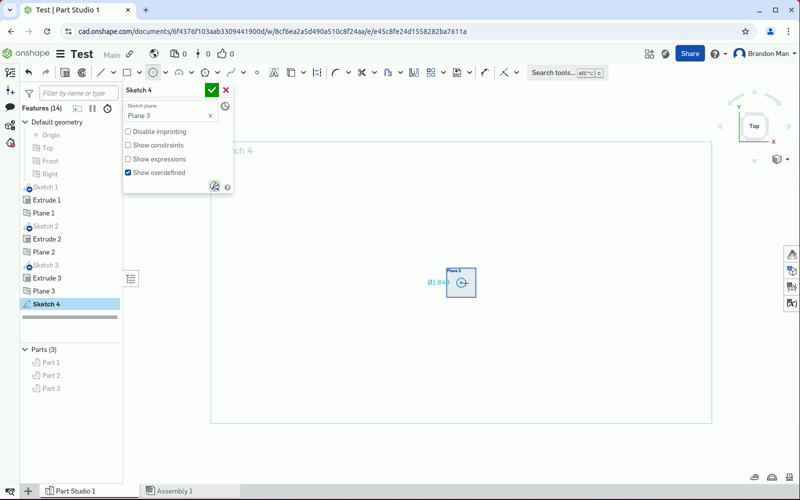
click(465, 282)
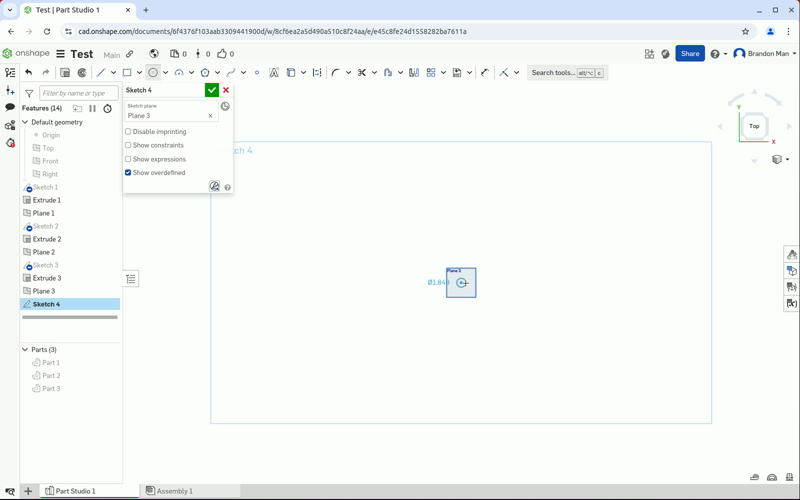
key(esc)
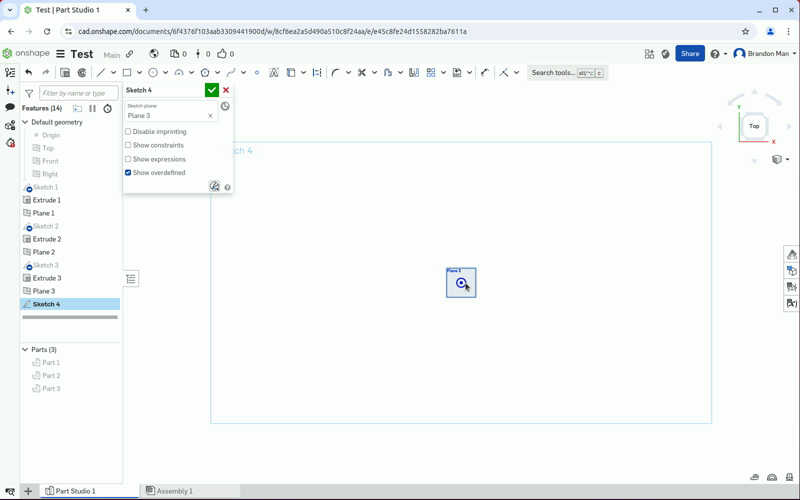
mouse_move(465, 283)
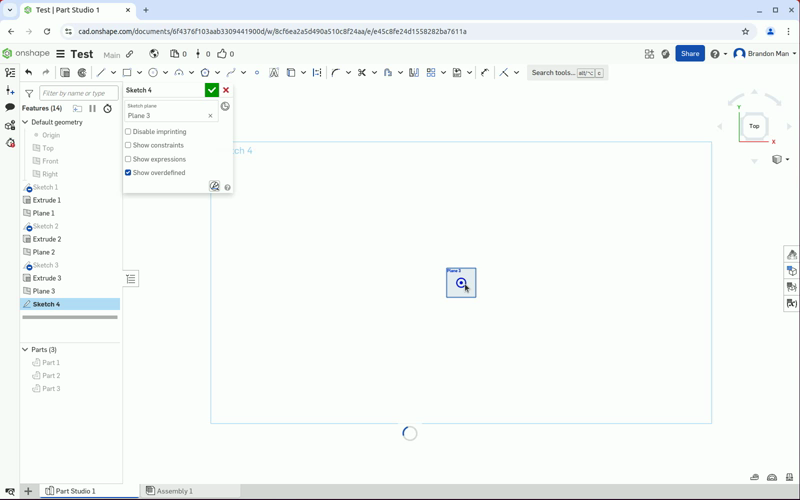
scroll(6)
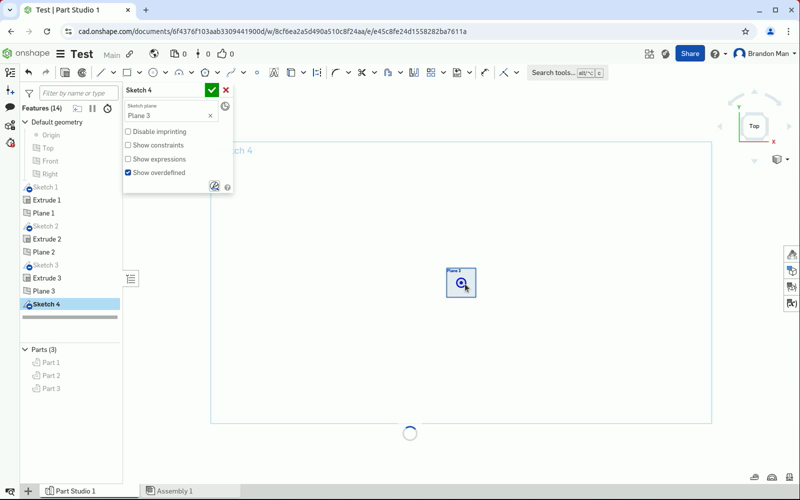
scroll(6)
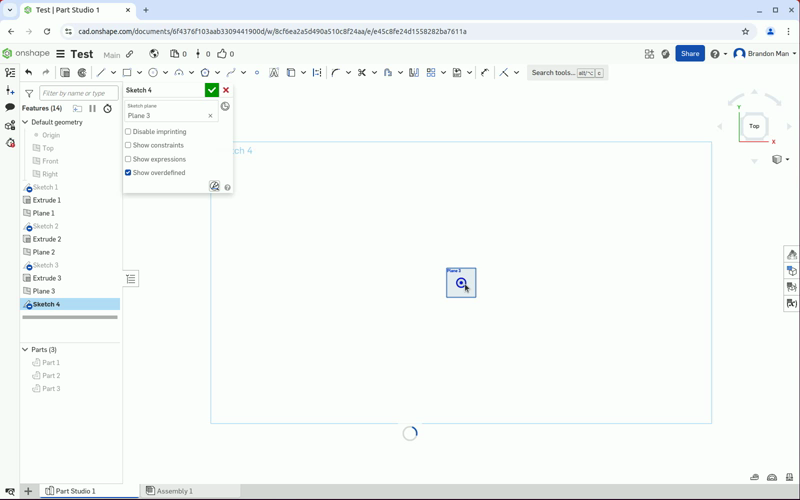
scroll(6)
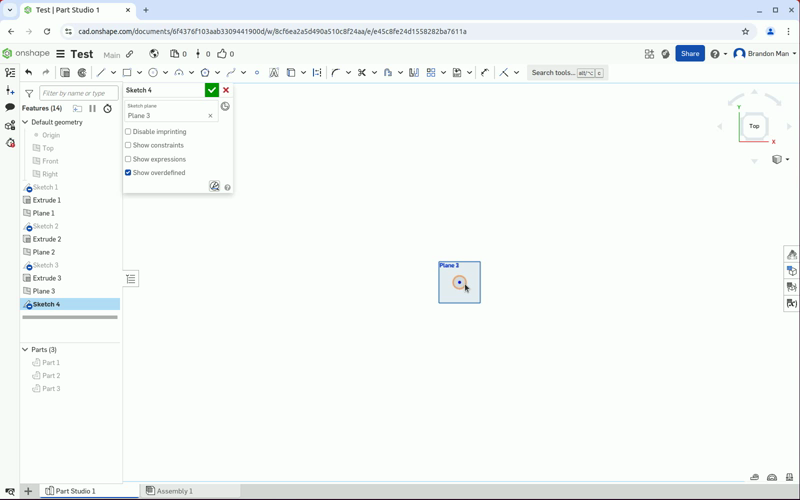
scroll(6)
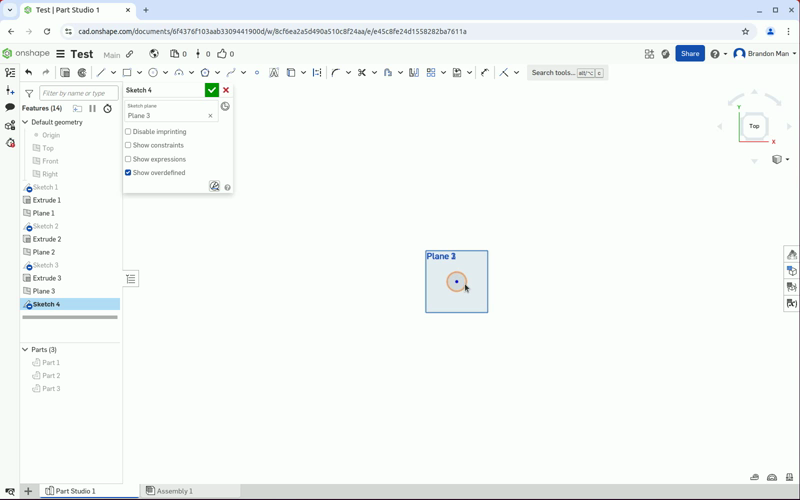
scroll(6)
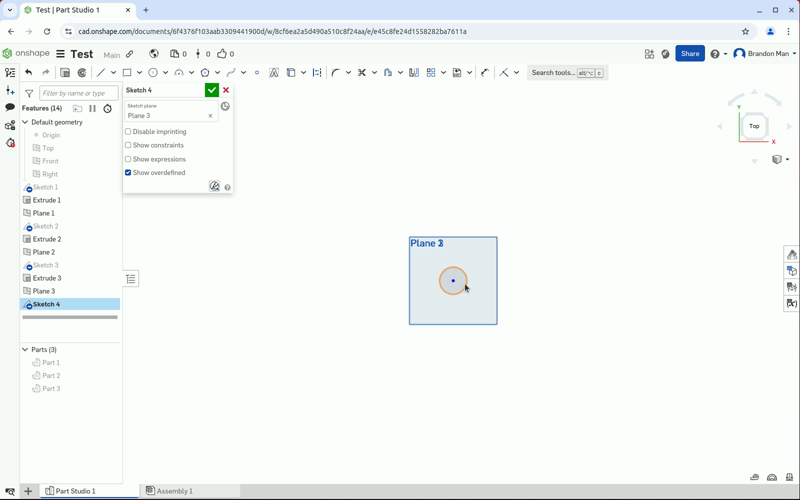
scroll(6)
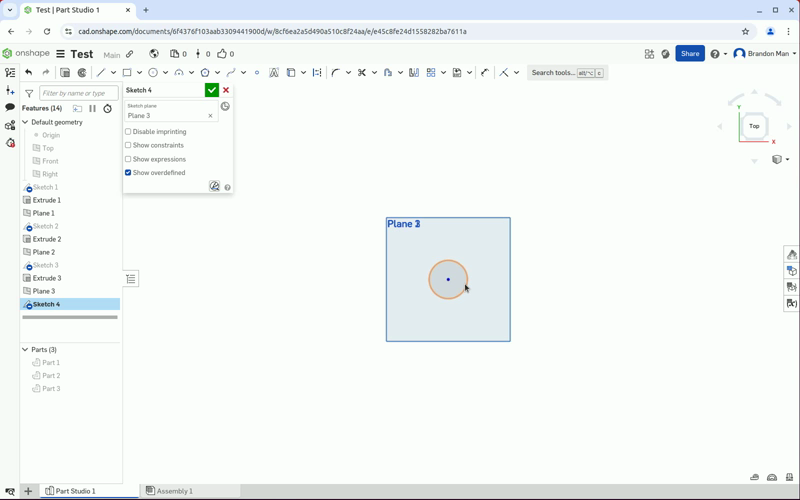
scroll(6)
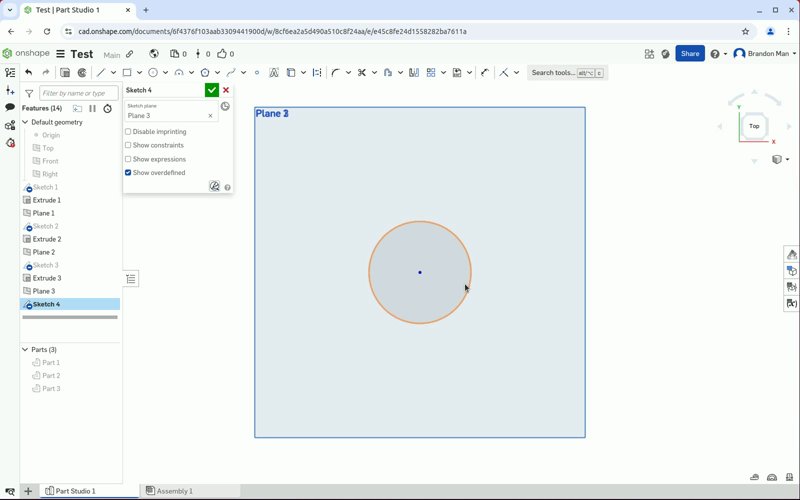
click(465, 283)
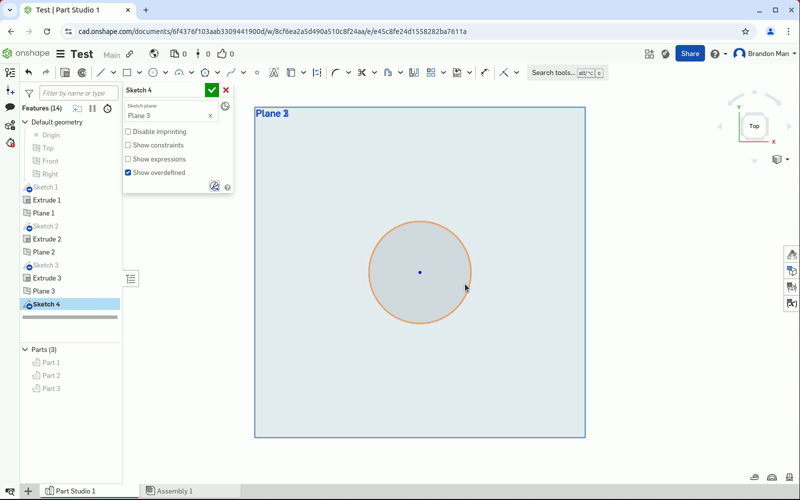
scroll(-6)
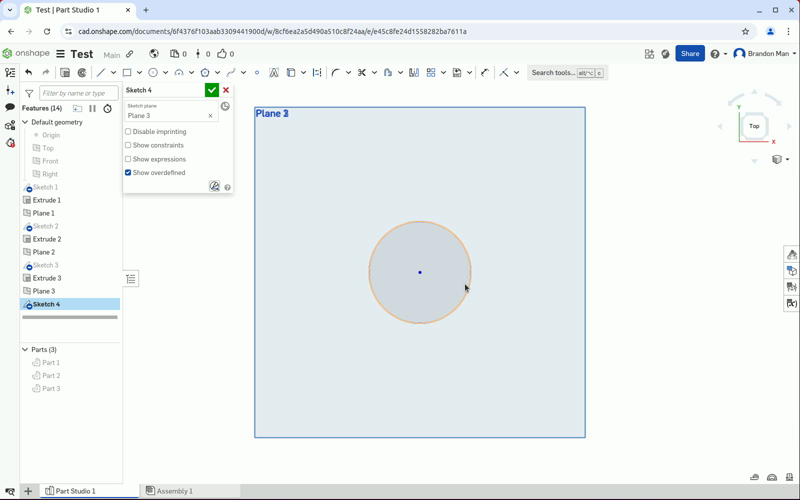
scroll(-6)
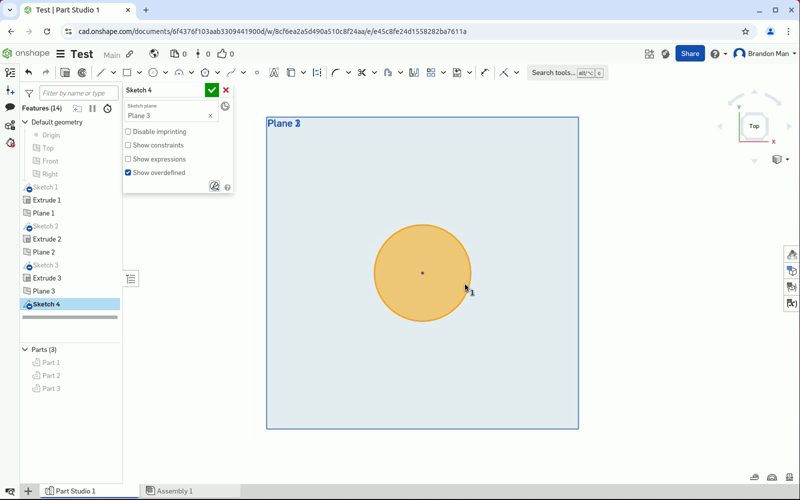
scroll(-6)
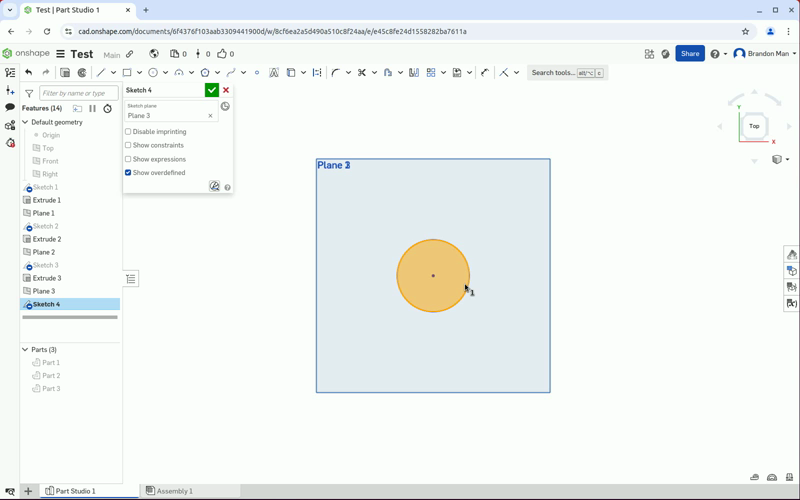
scroll(-6)
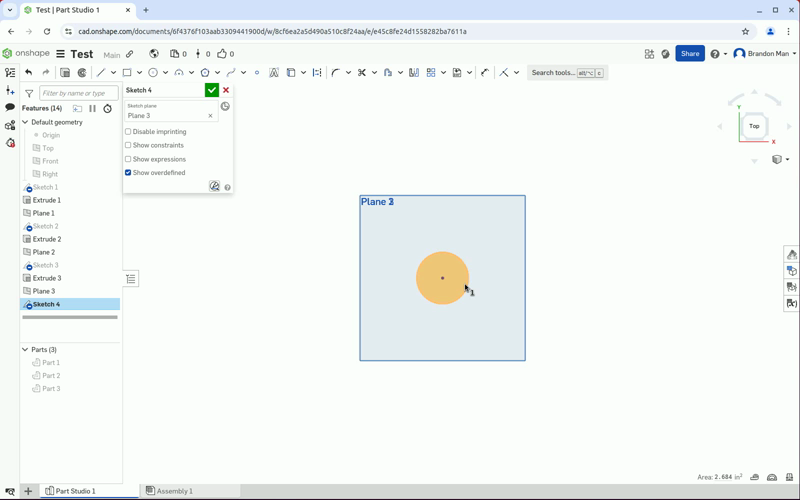
scroll(-6)
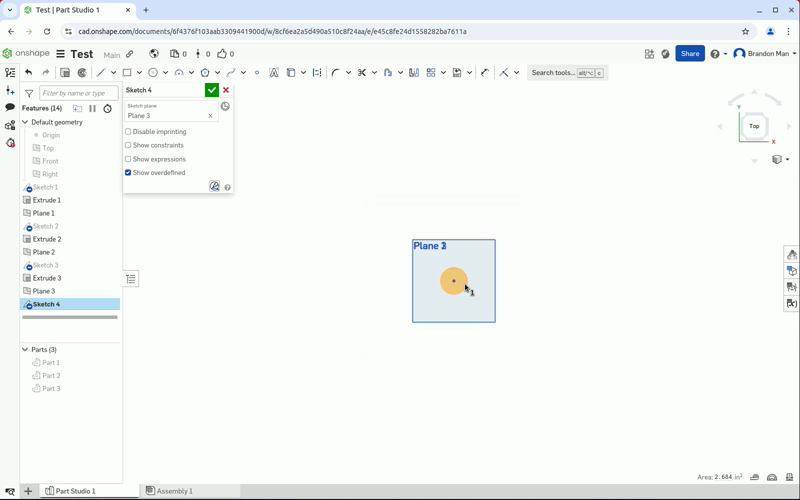
scroll(-6)
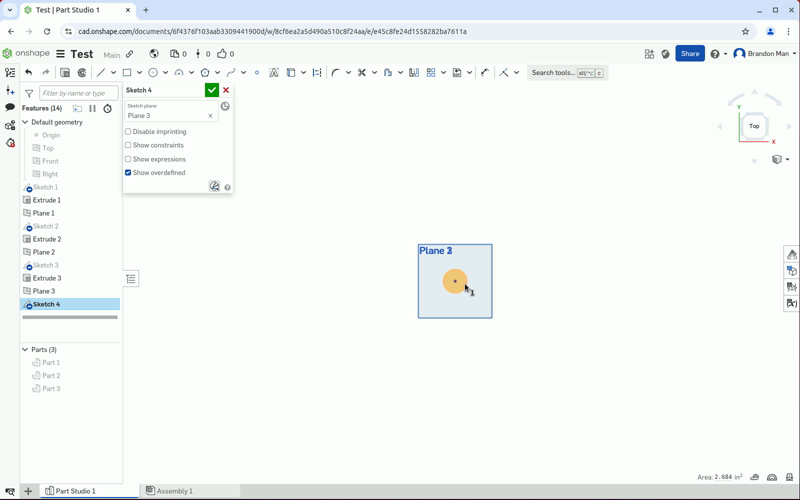
scroll(-6)
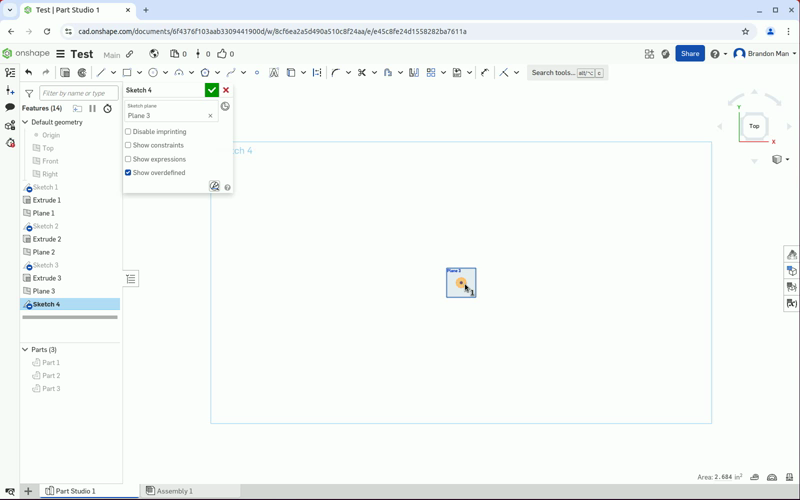
mouse_move(73, 352)
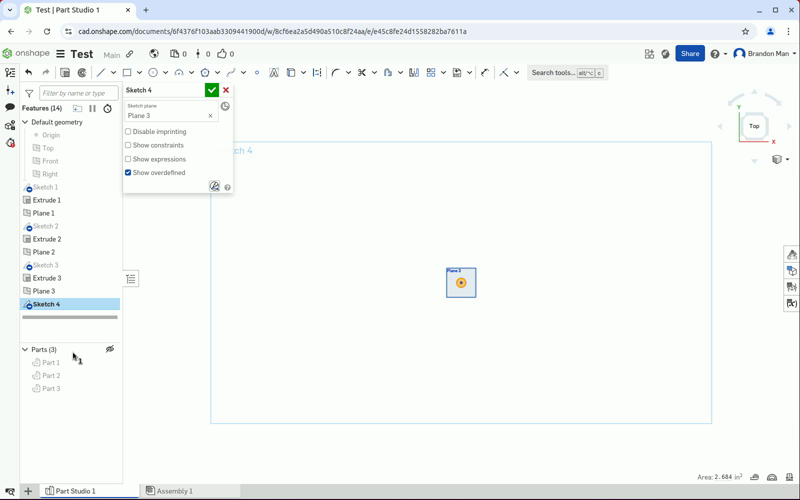
key(shift+y)
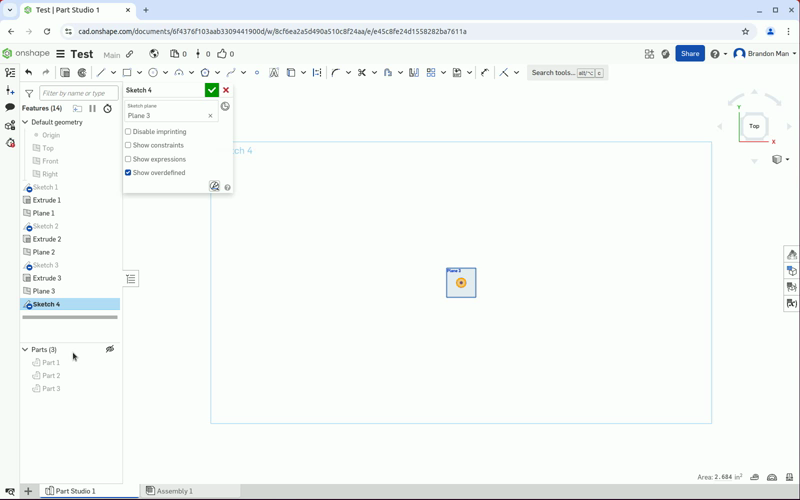
key(shift+e)
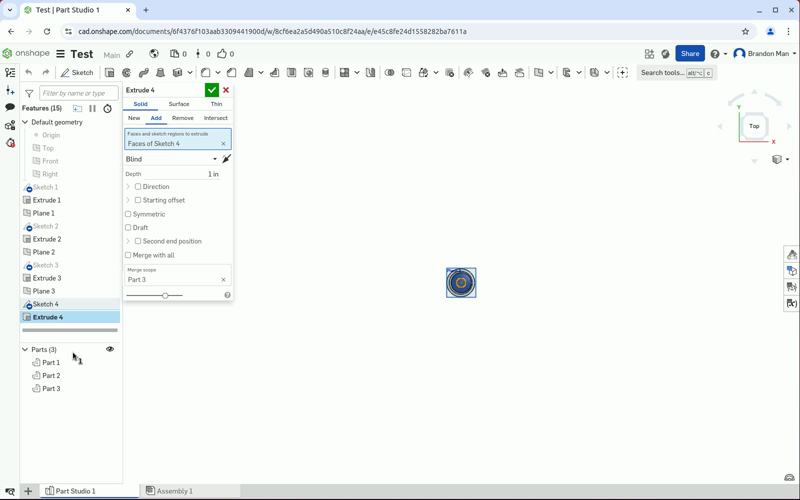
mouse_move(143, 106)
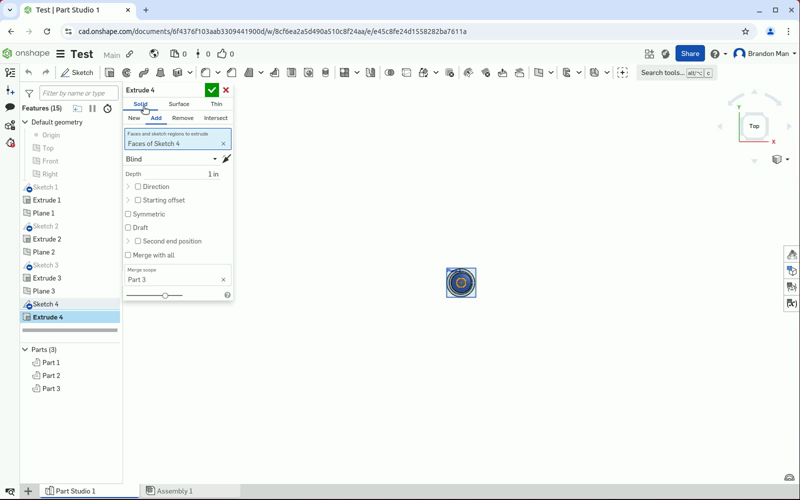
click(143, 106)
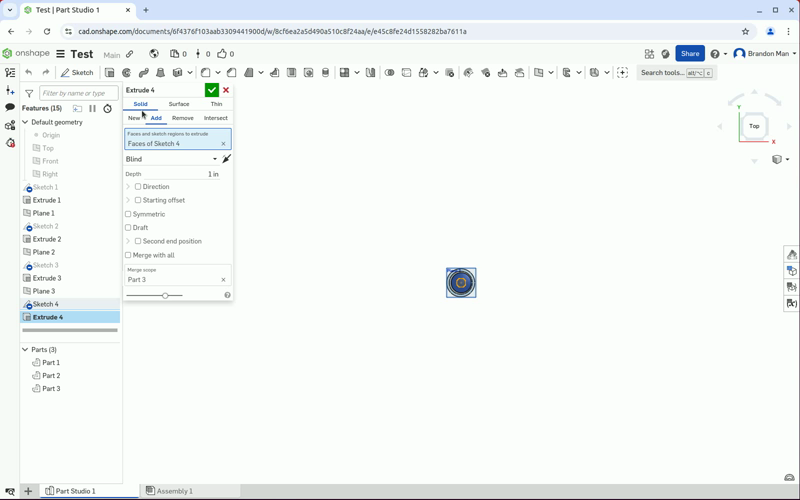
mouse_move(137, 120)
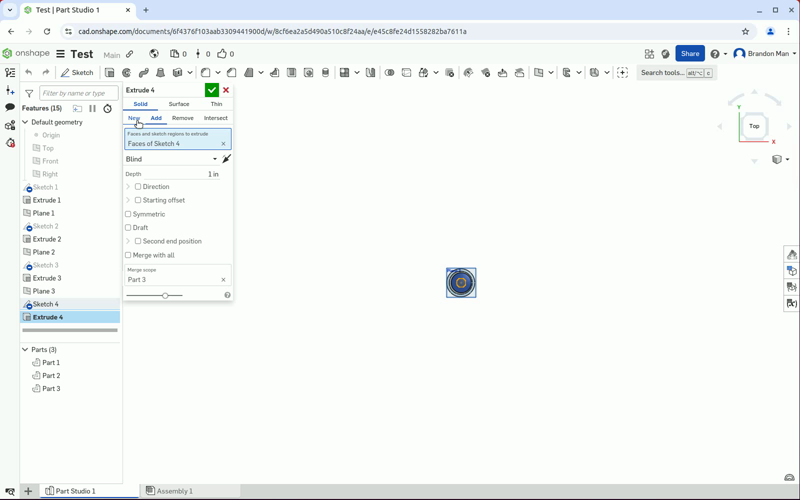
click(137, 120)
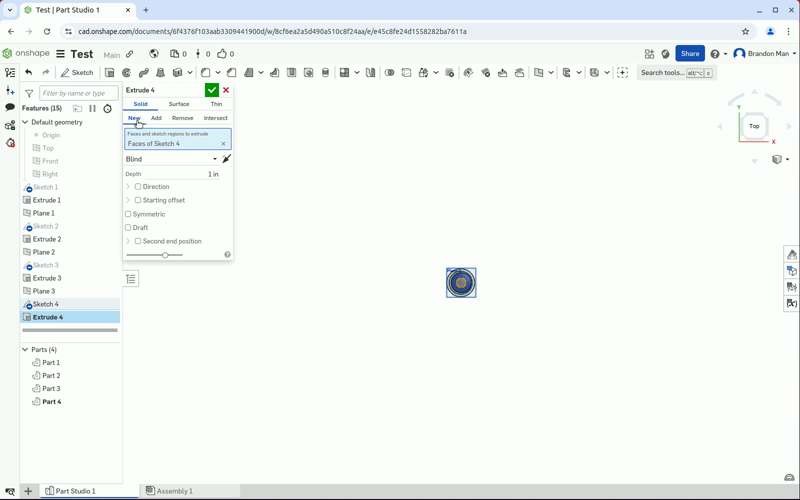
key(tab, 4)
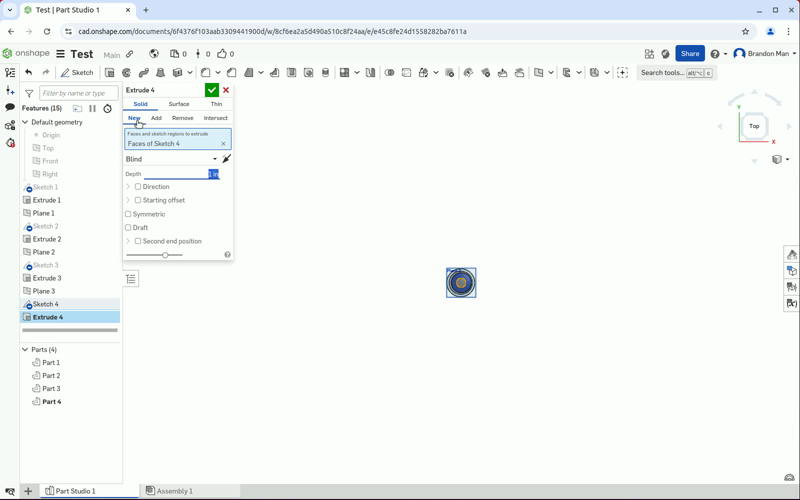
text(0.722)
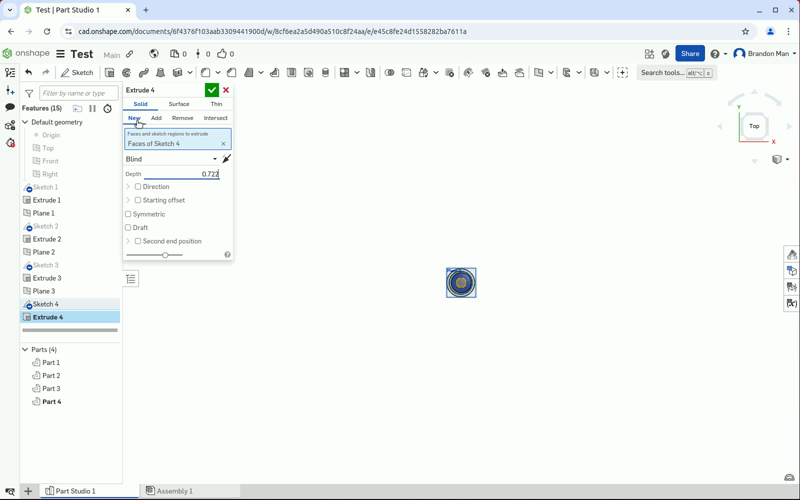
key(enter)
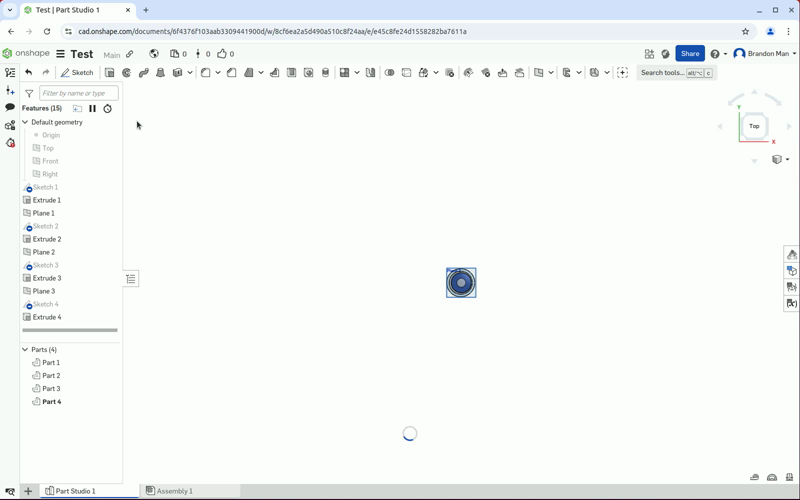
key(shift+h)
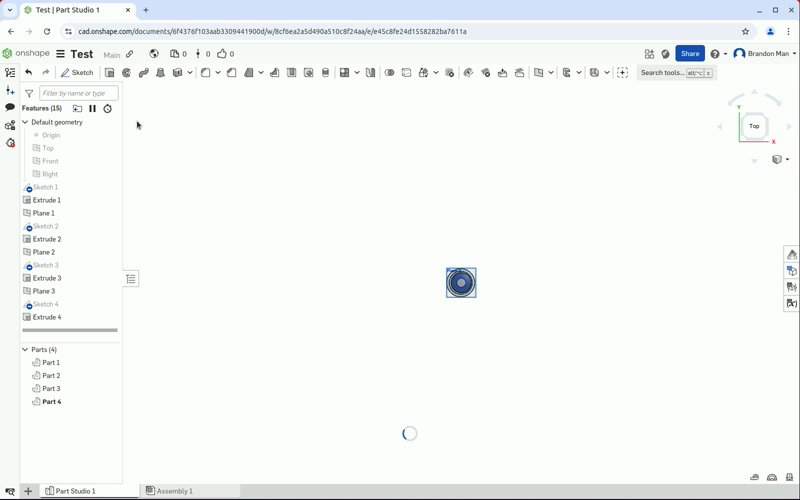
key(shift+h)
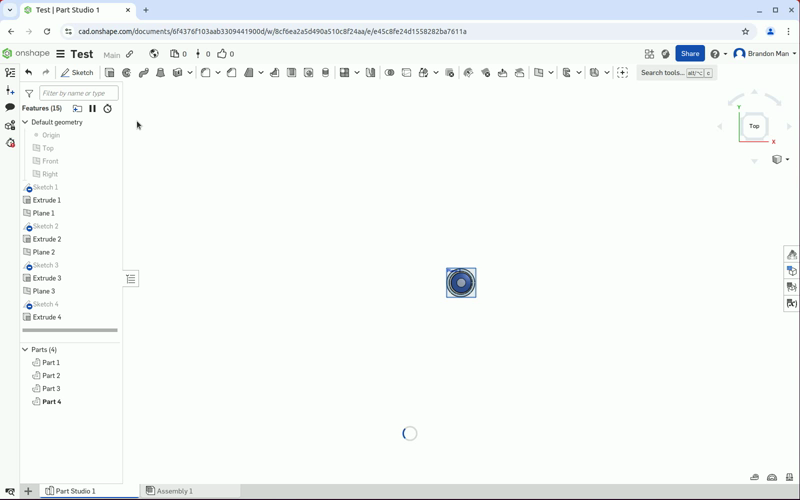
key(shift+7)
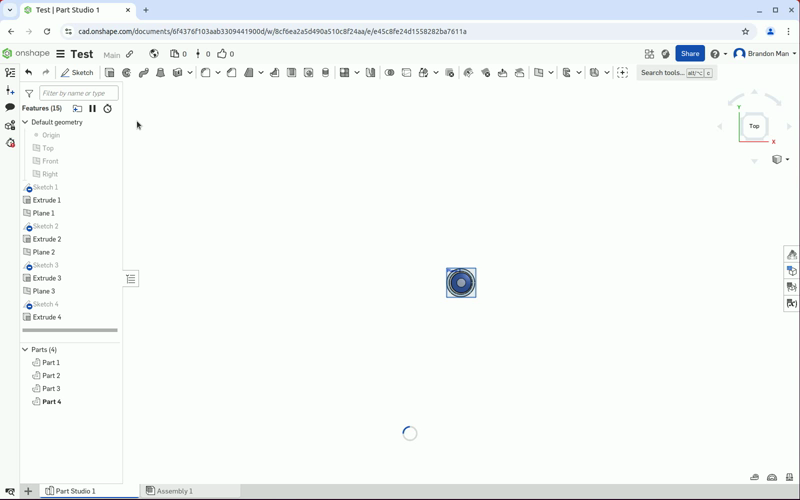
key(up, 3)
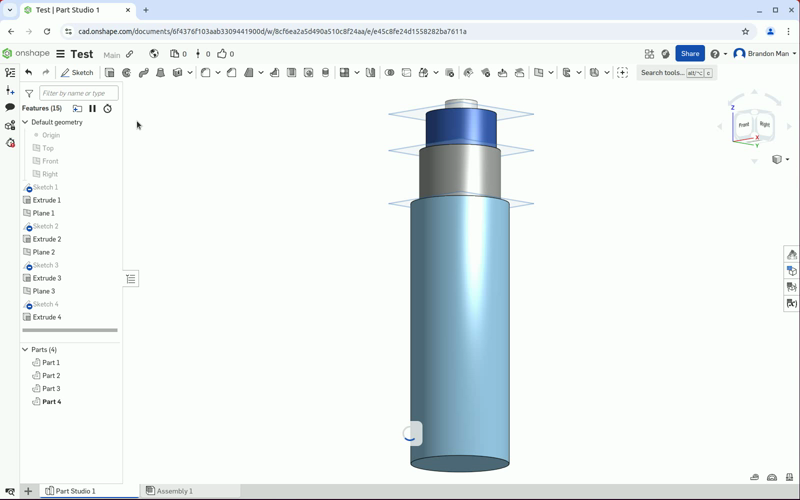
key(left, 3)
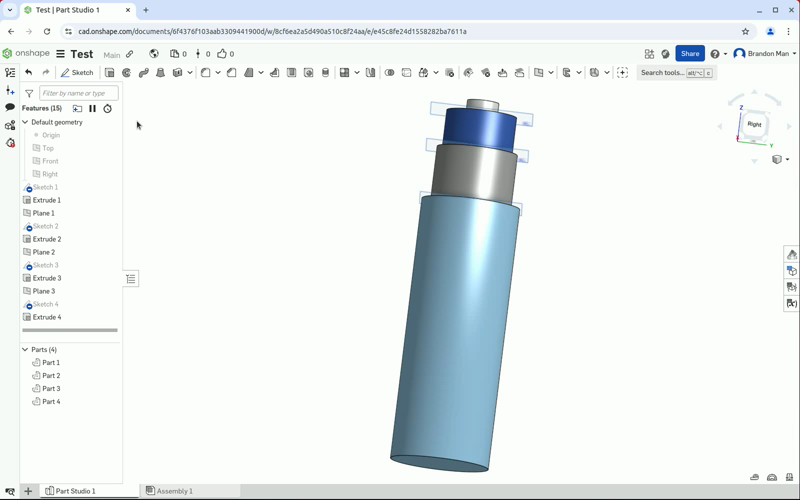
key(right, 3)
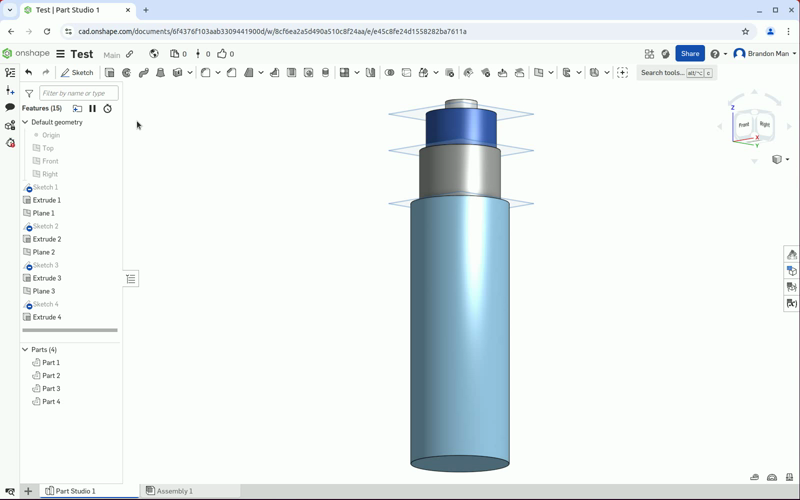
key(down, 3)
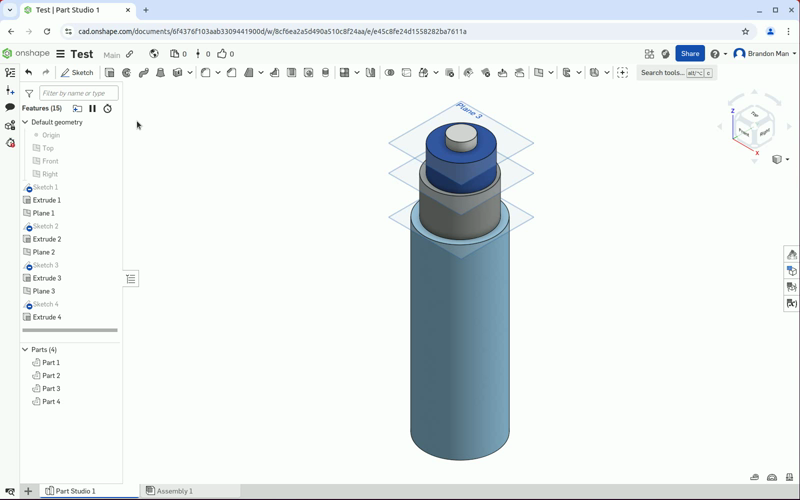
mouse_move(73, 189)
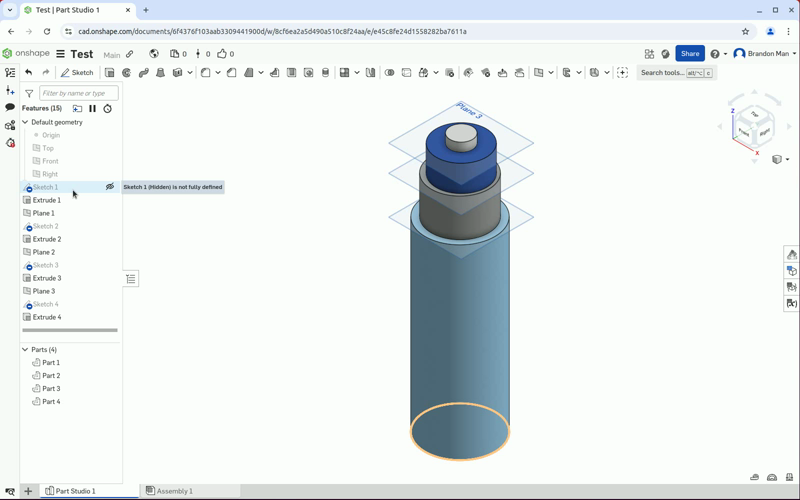
click(73, 189)